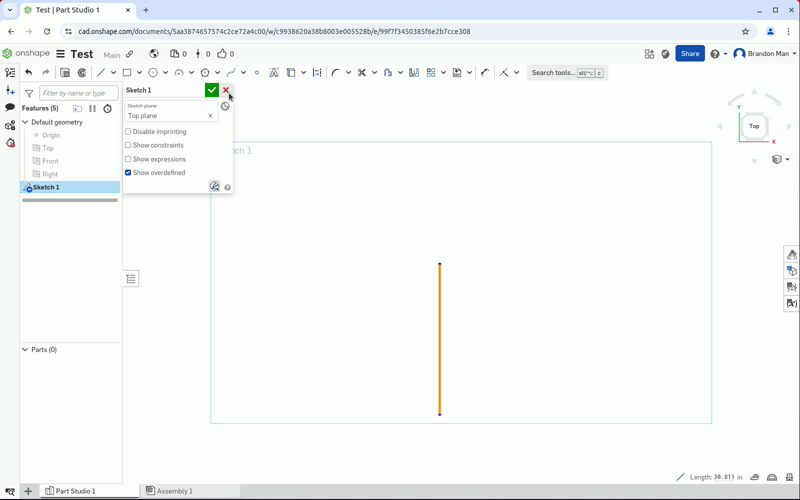
key(shift+h)
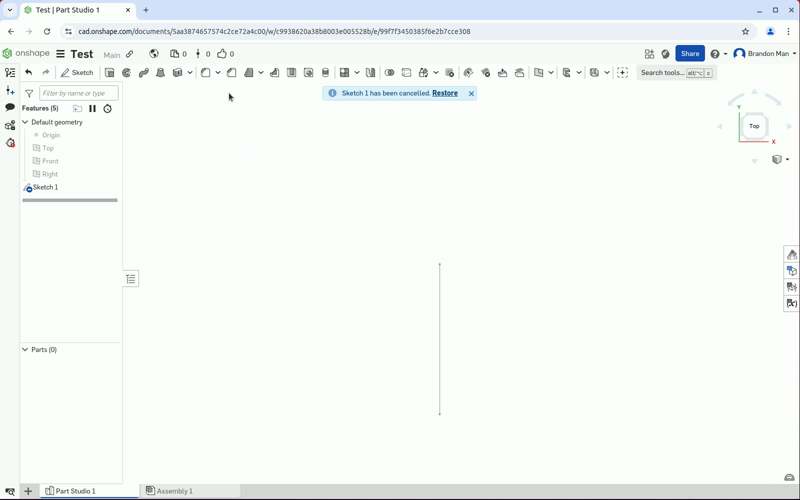
key(shift+s)
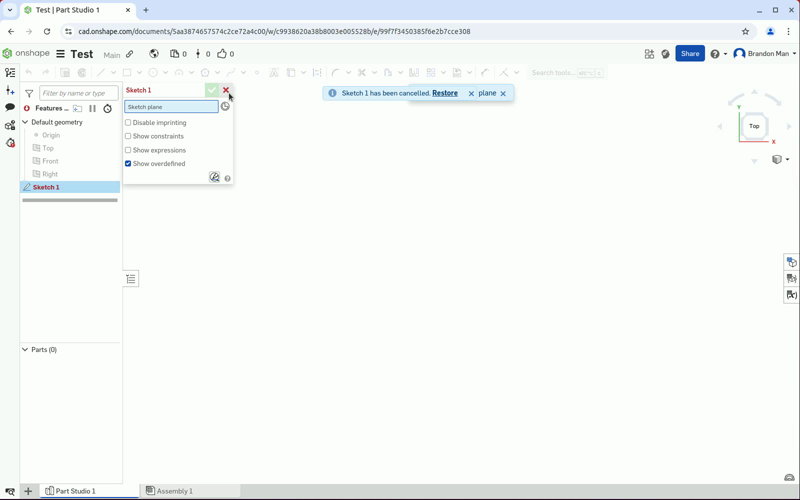
mouse_move(73, 150)
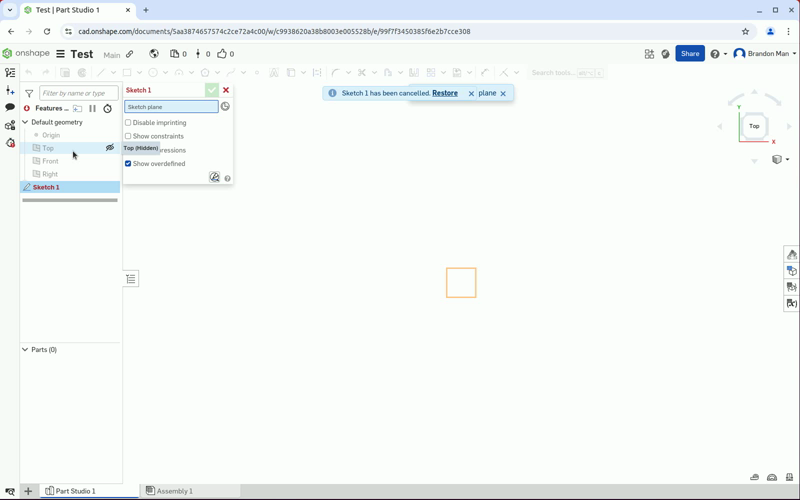
click(73, 150)
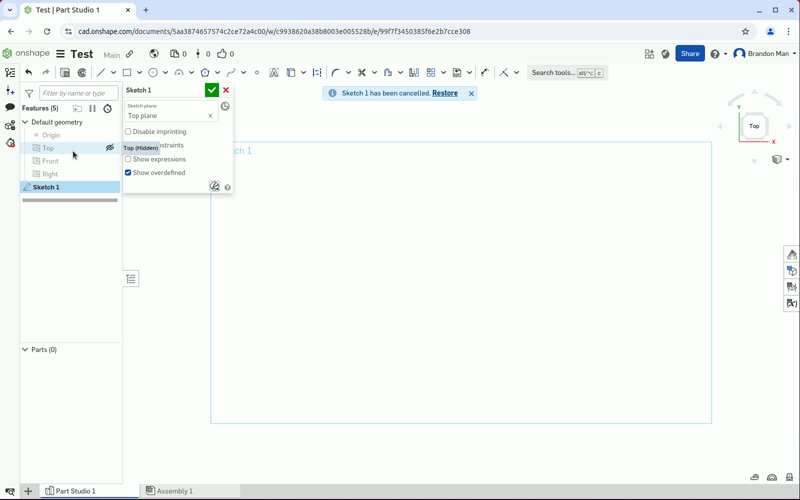
mouse_move(73, 352)
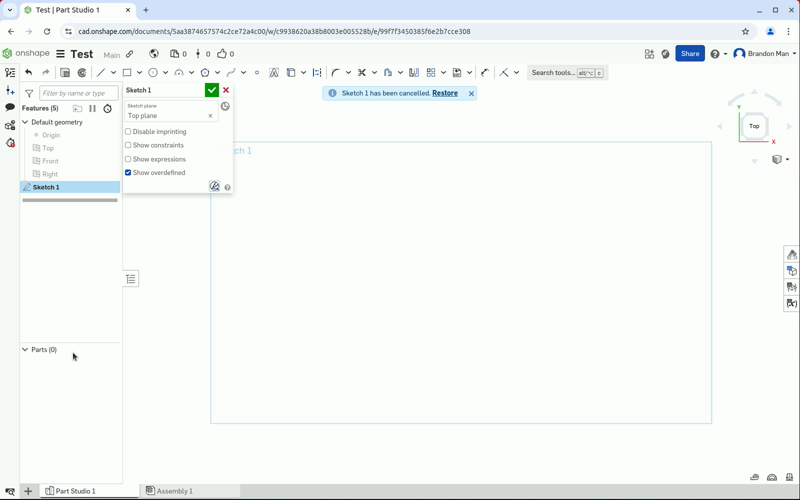
key(y)
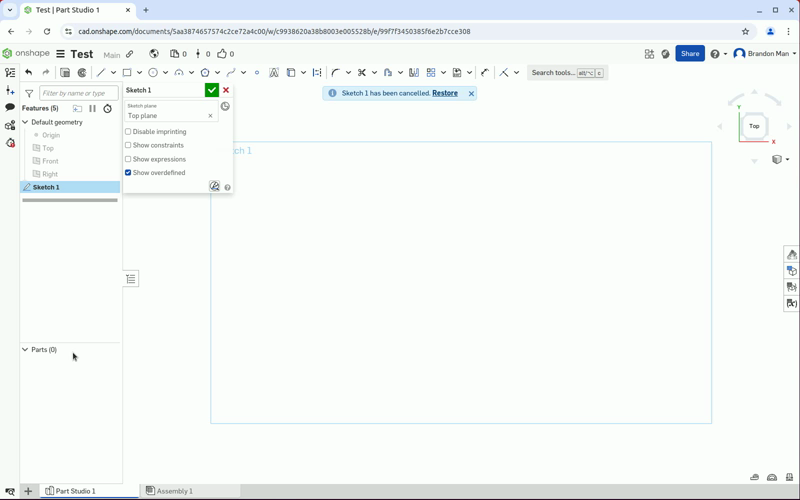
key(l)
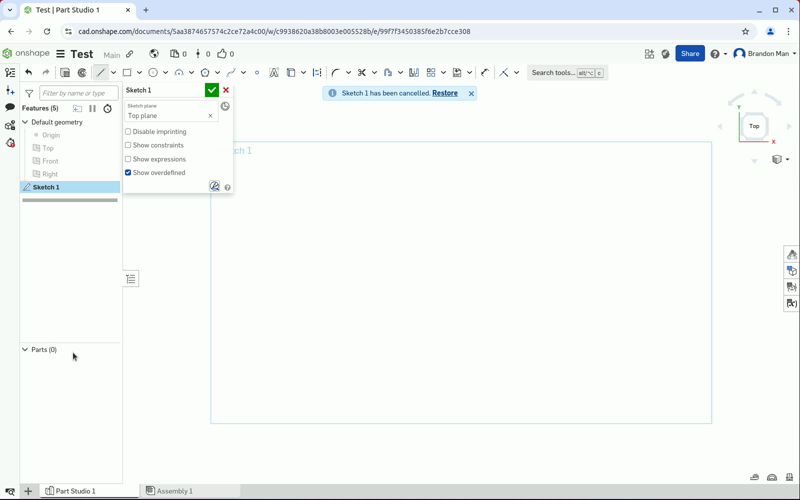
key_down(shift)
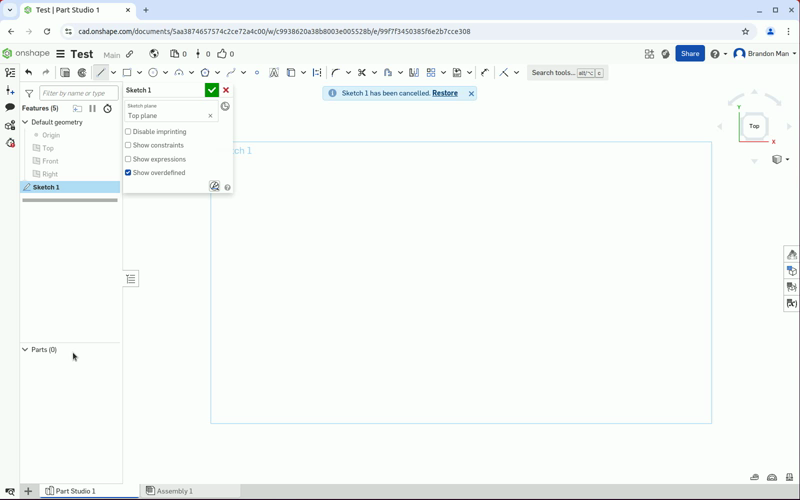
mouse_move(352, 282)
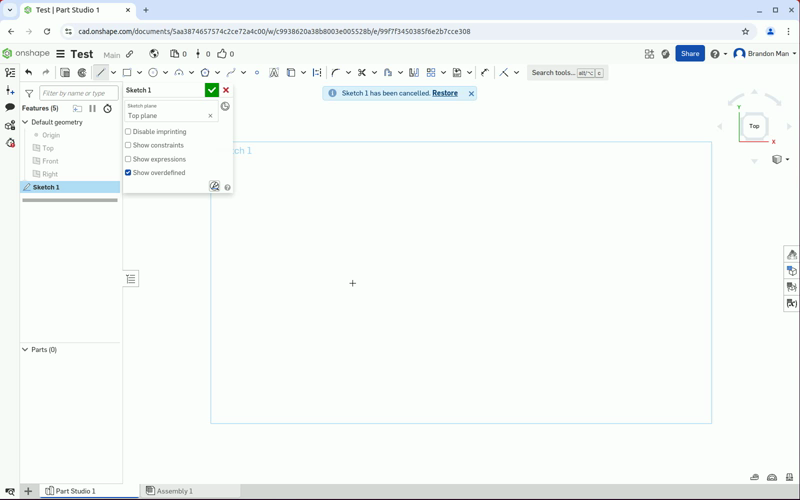
click(352, 282)
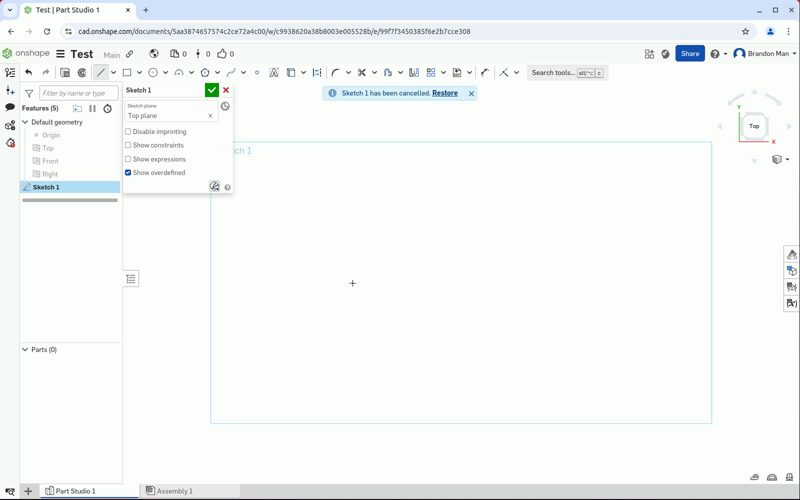
key_up(shift)
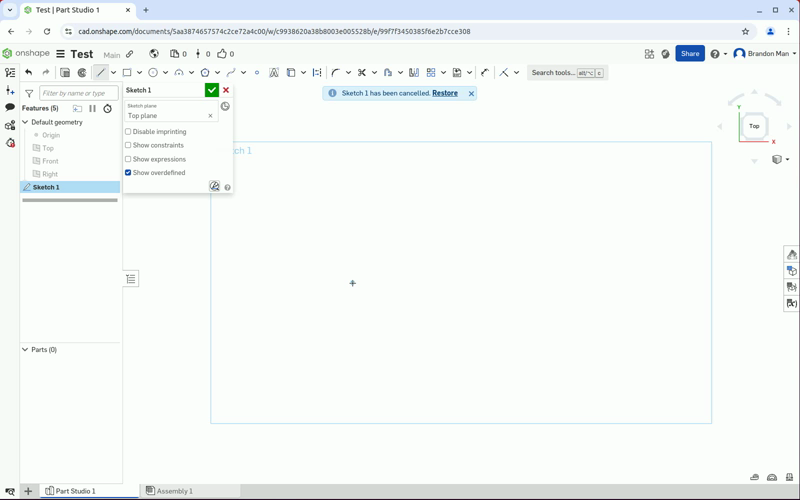
key_down(shift)
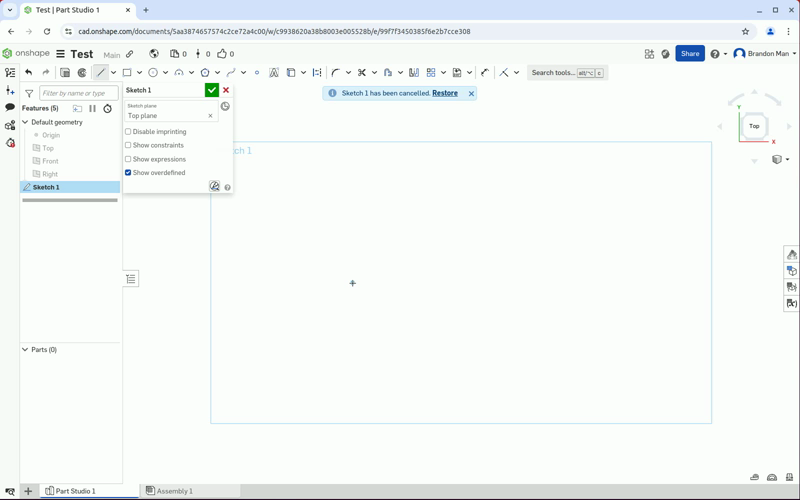
mouse_move(566, 282)
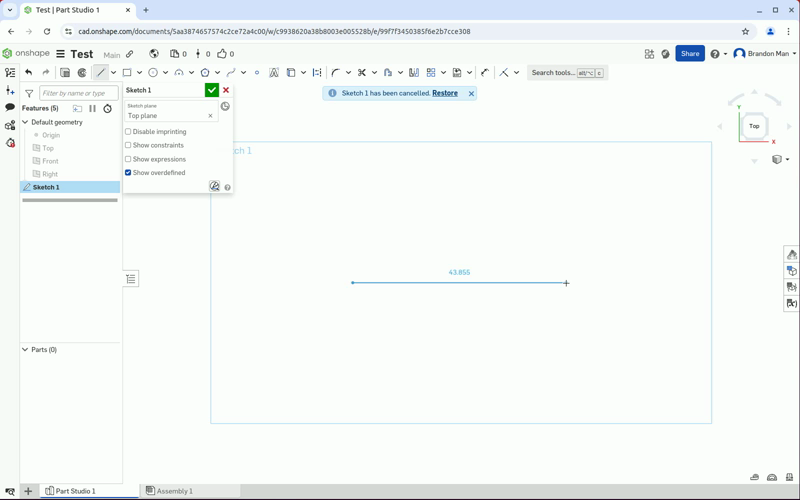
click(566, 282)
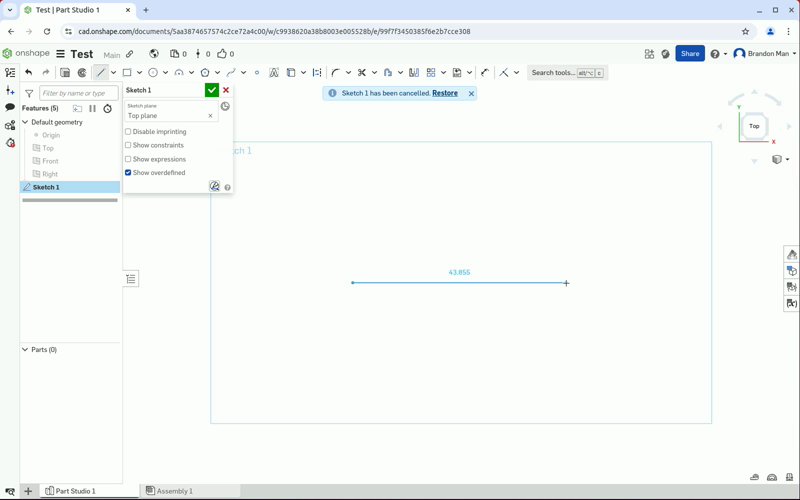
key_up(shift)
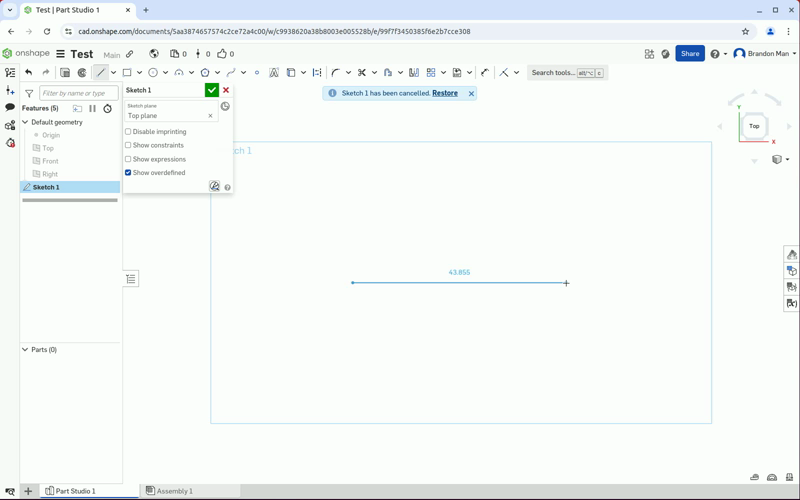
key(esc)
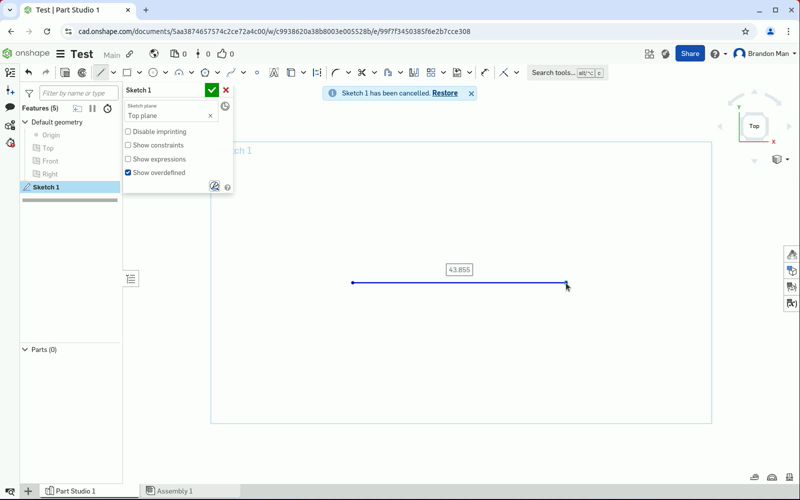
key(a)
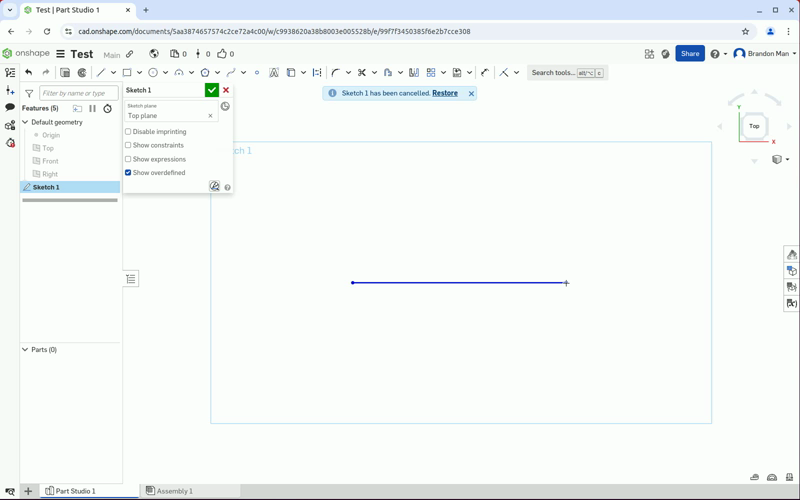
mouse_move(566, 282)
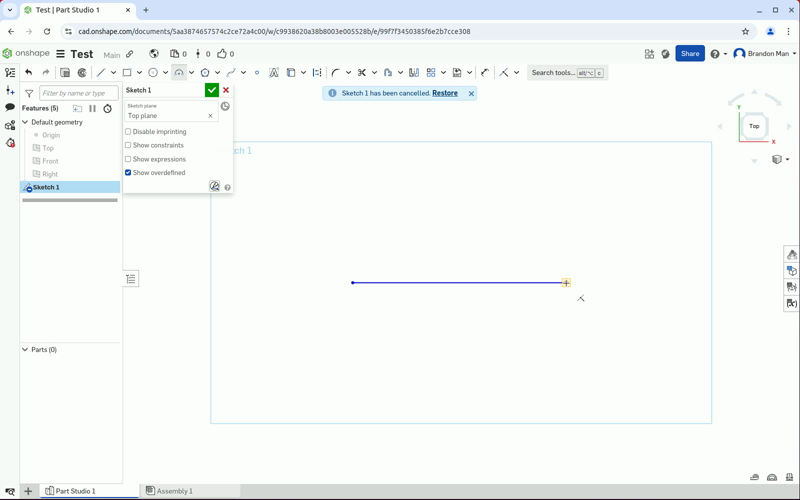
click(566, 282)
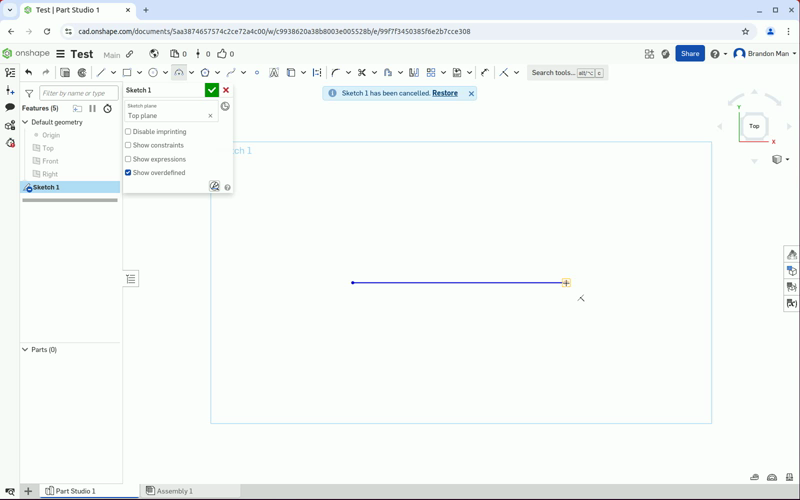
mouse_move(352, 282)
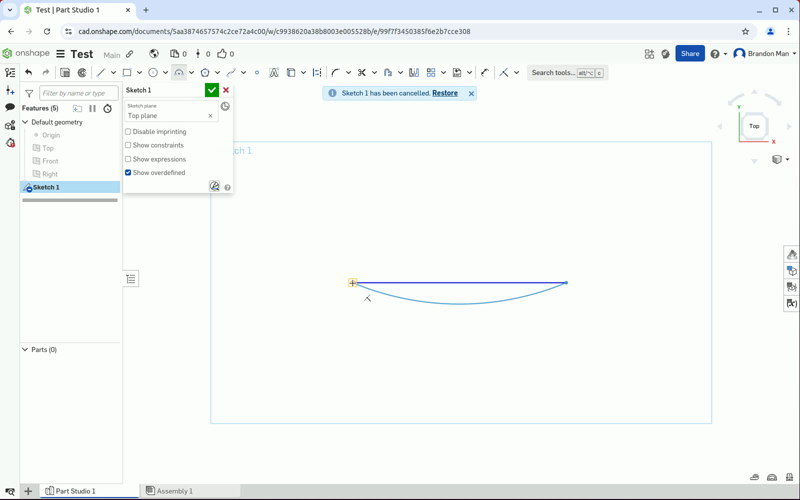
click(352, 282)
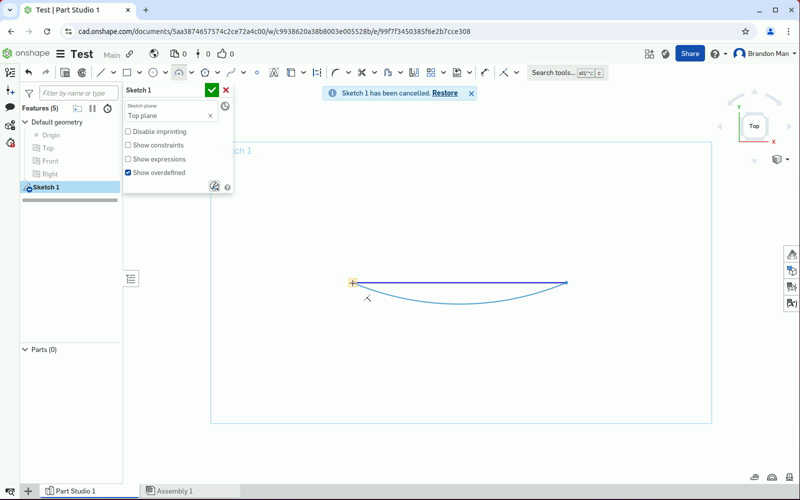
key_down(shift)
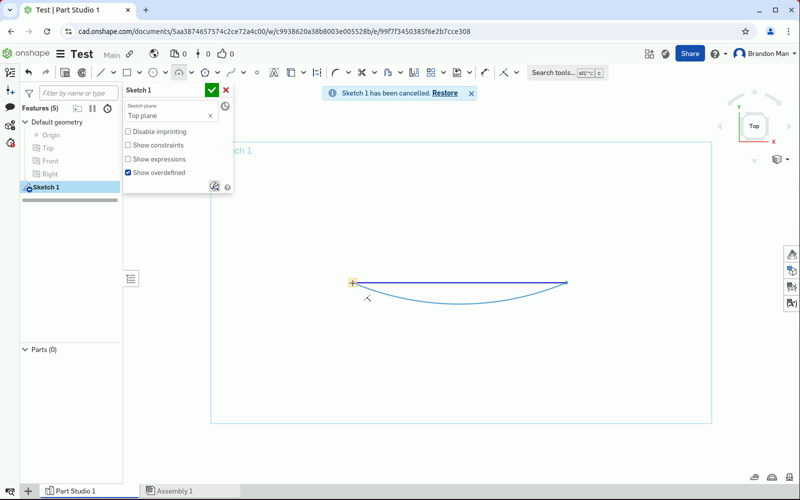
mouse_move(459, 170)
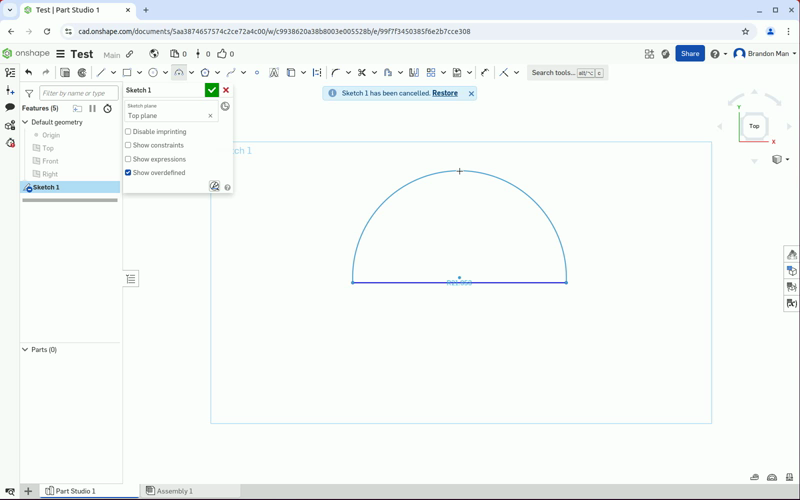
click(459, 170)
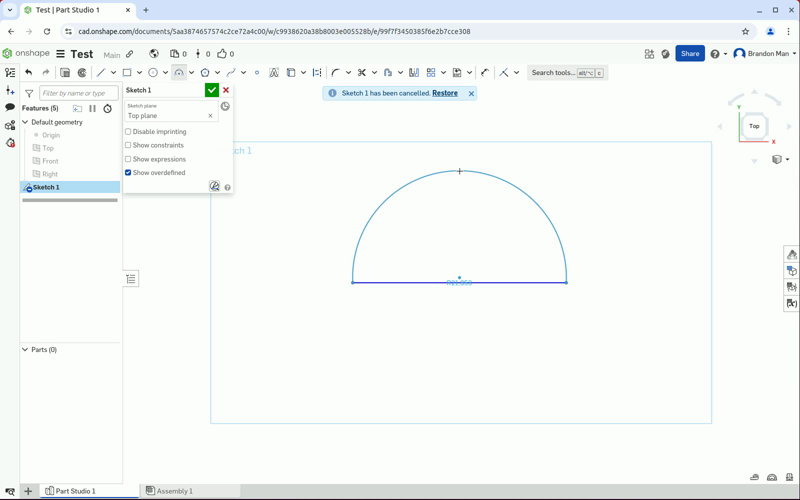
key_up(shift)
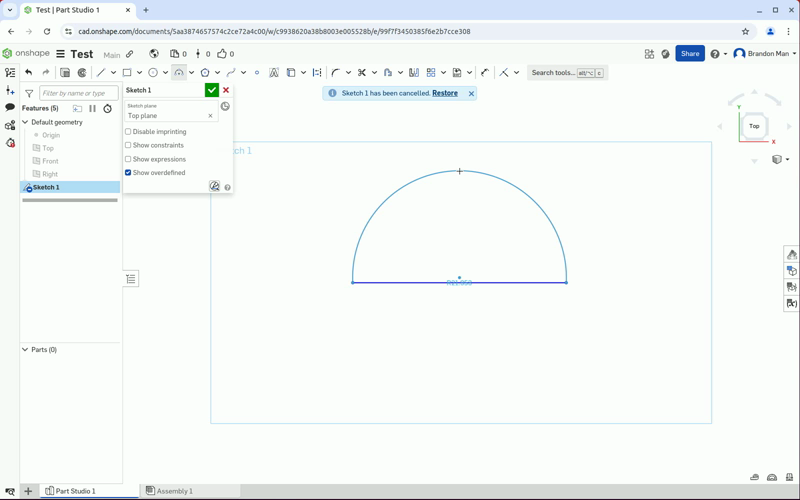
key(esc)
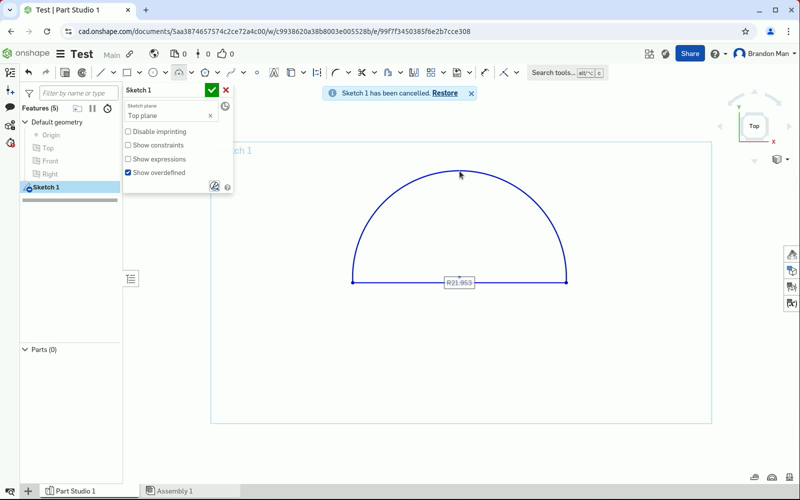
mouse_move(474, 248)
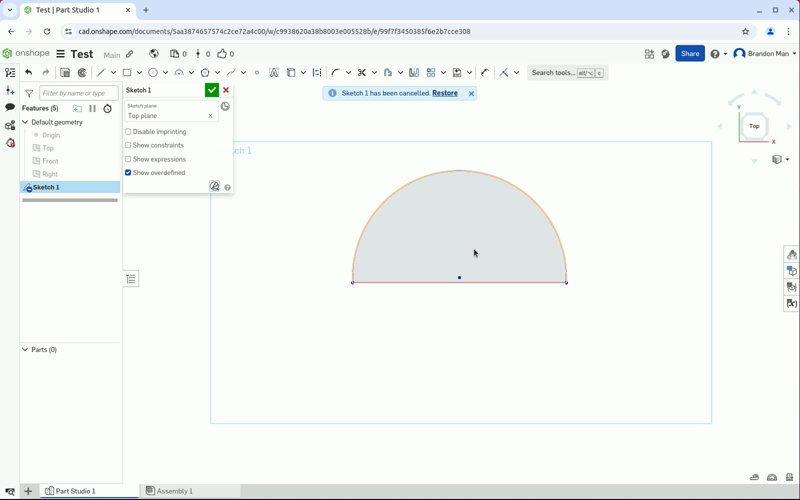
click(474, 248)
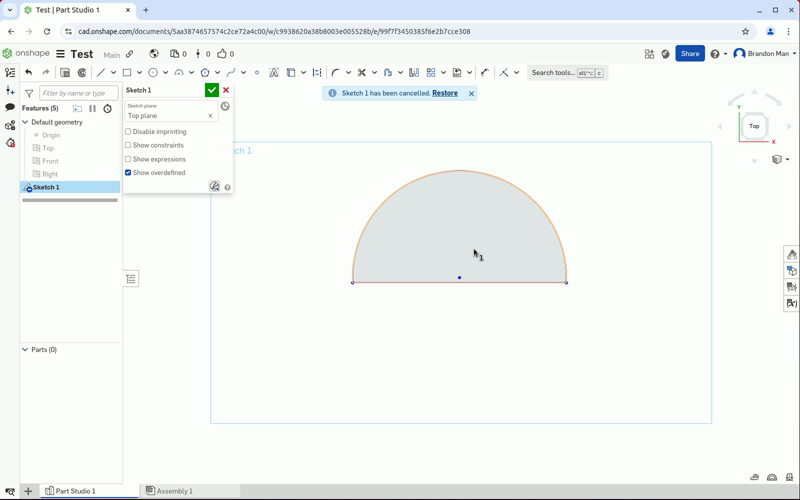
mouse_move(73, 352)
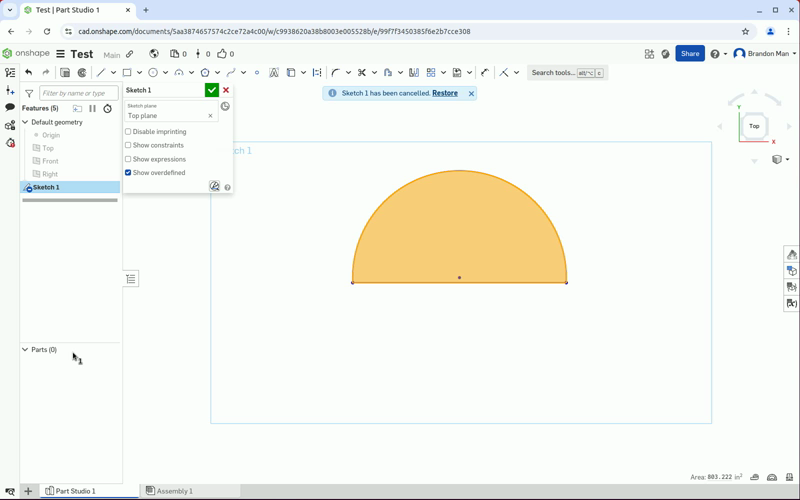
key(shift+y)
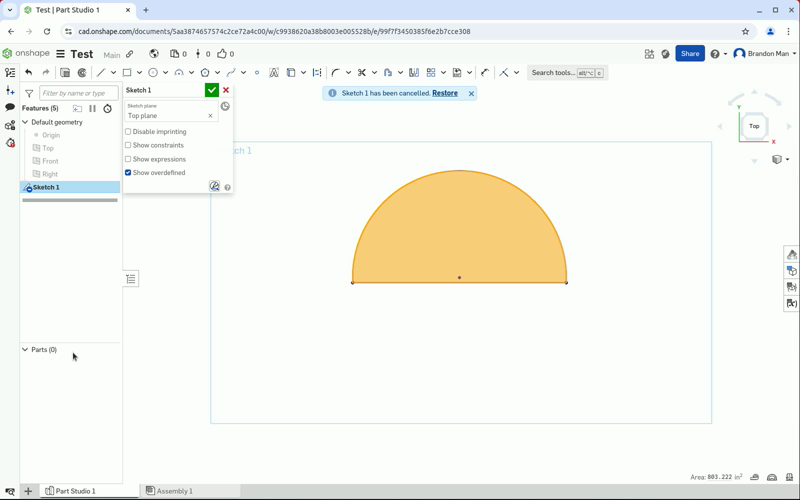
key(shift+e)
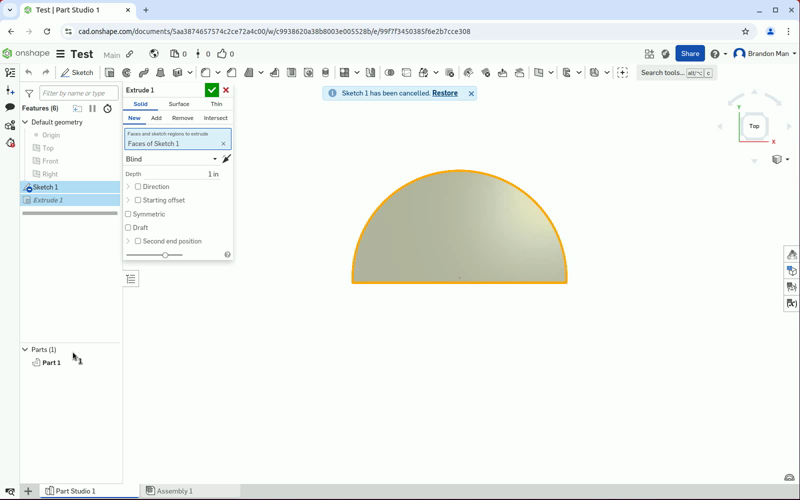
mouse_move(143, 106)
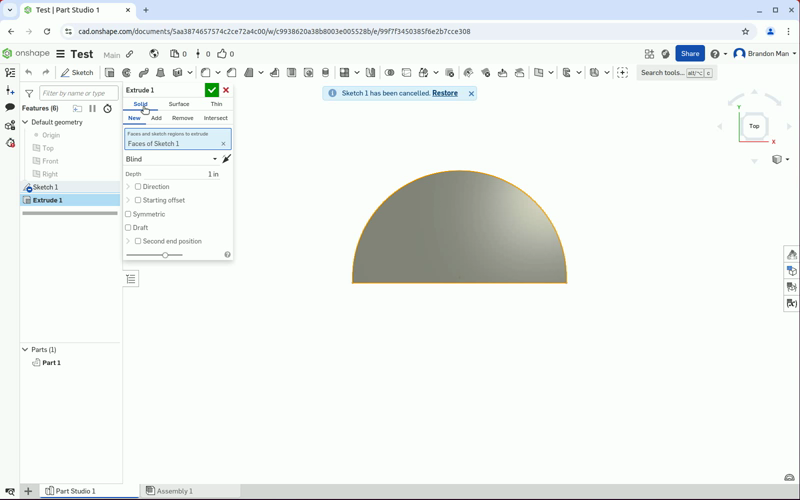
click(143, 106)
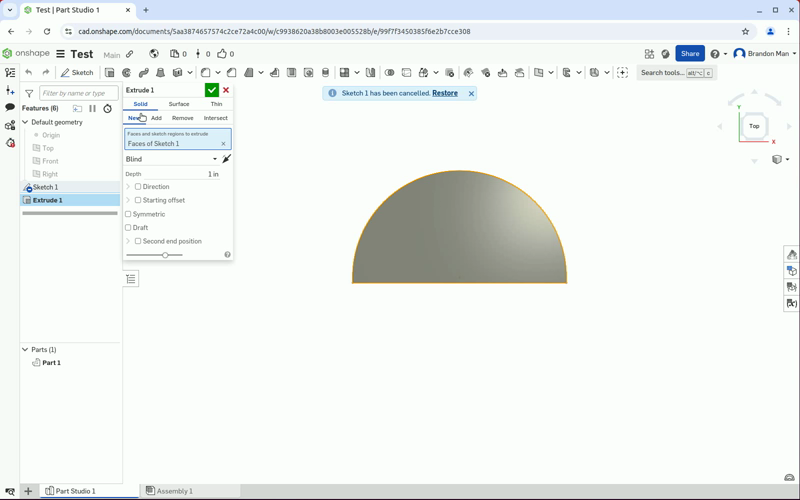
mouse_move(137, 120)
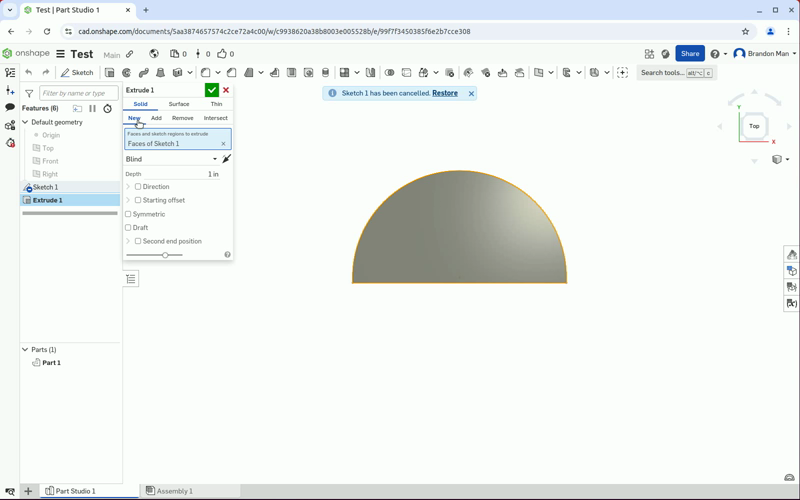
click(137, 120)
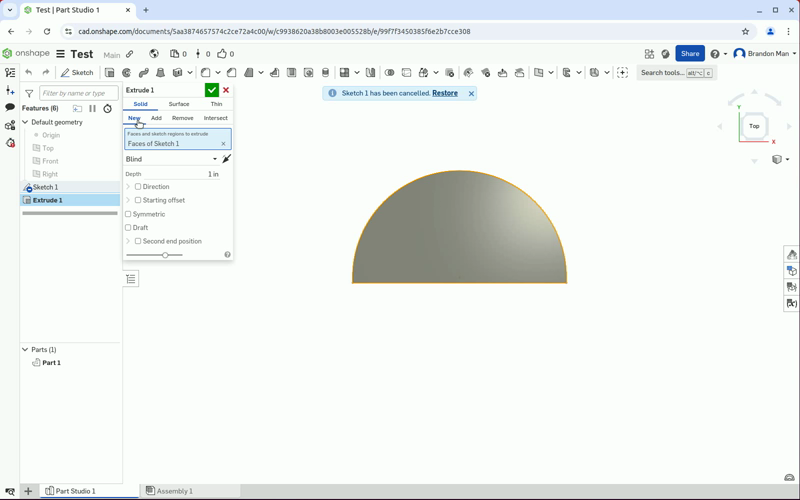
key(tab, 4)
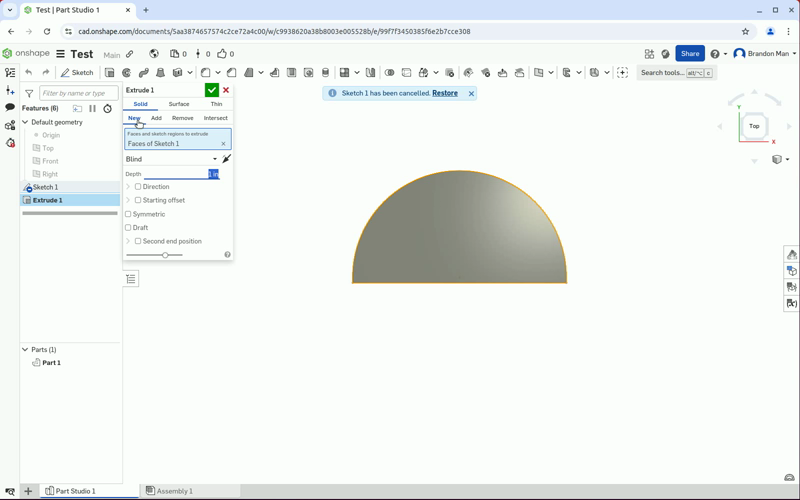
text(7.462)
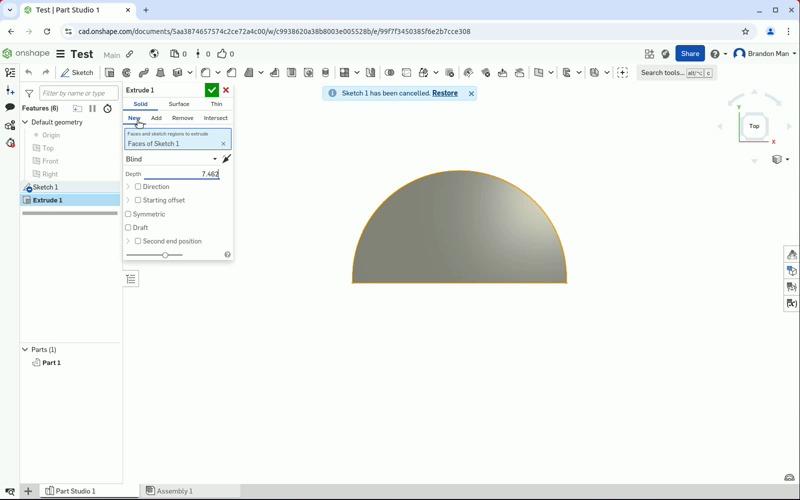
key(enter)
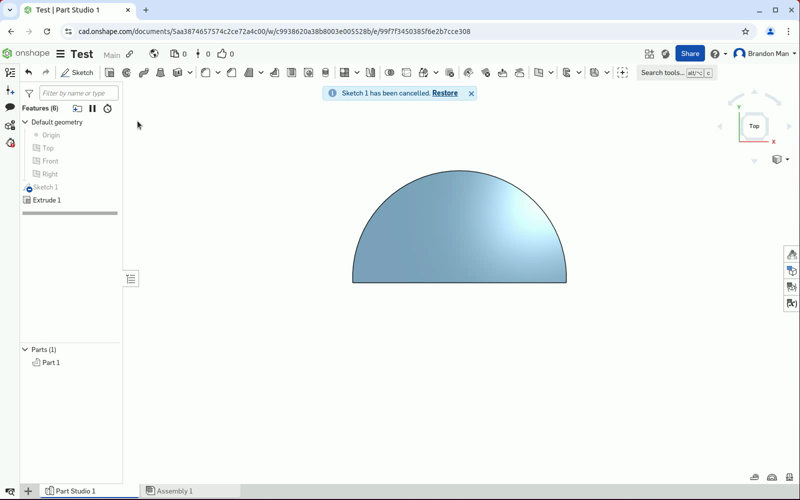
key(shift+h)
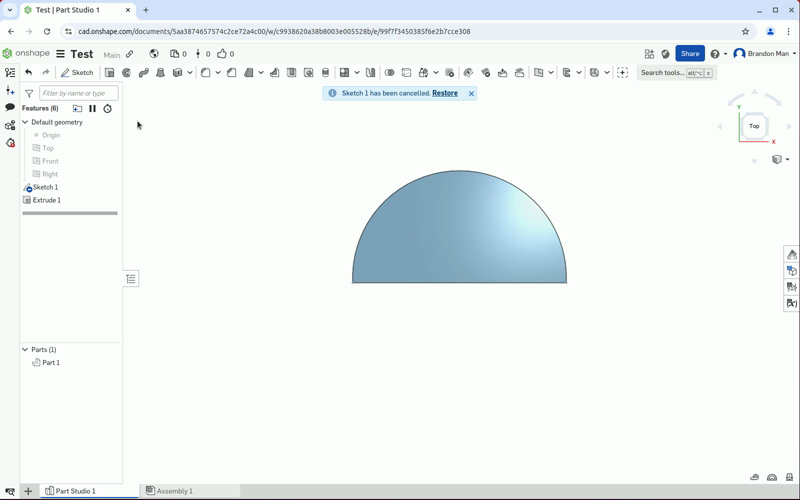
key(shift+h)
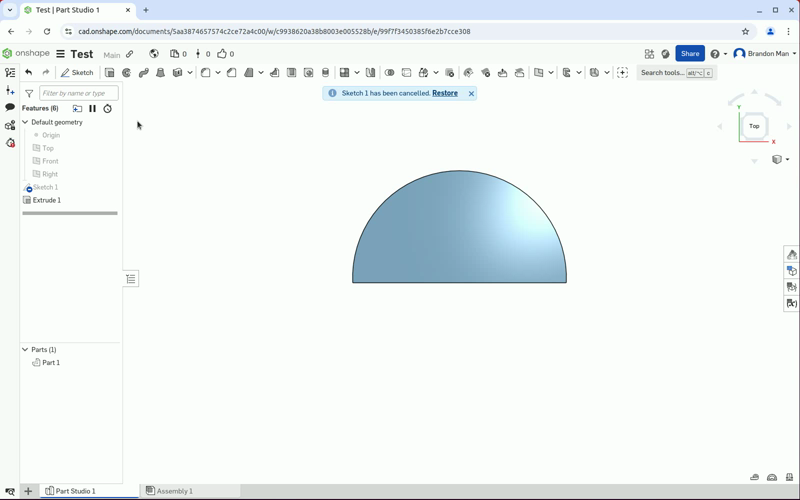
mouse_move(73, 189)
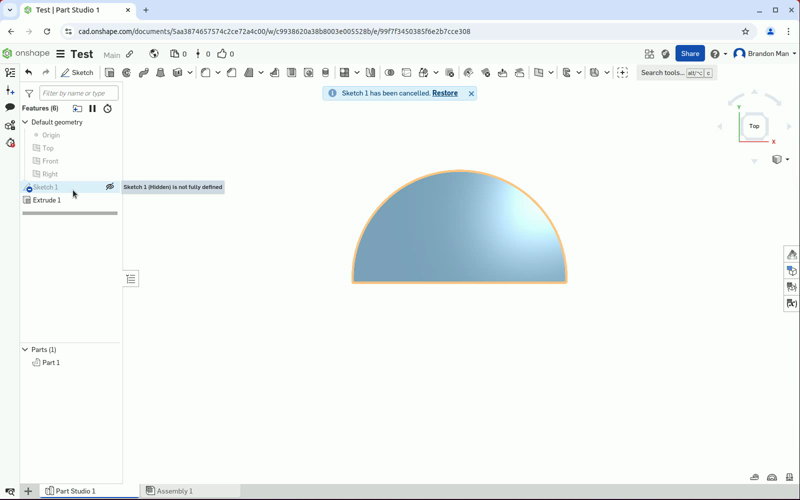
click(73, 189)
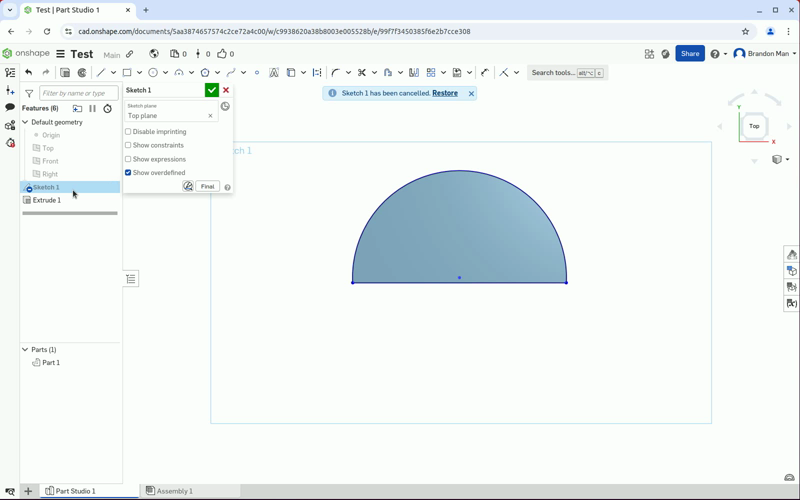
mouse_move(229, 92)
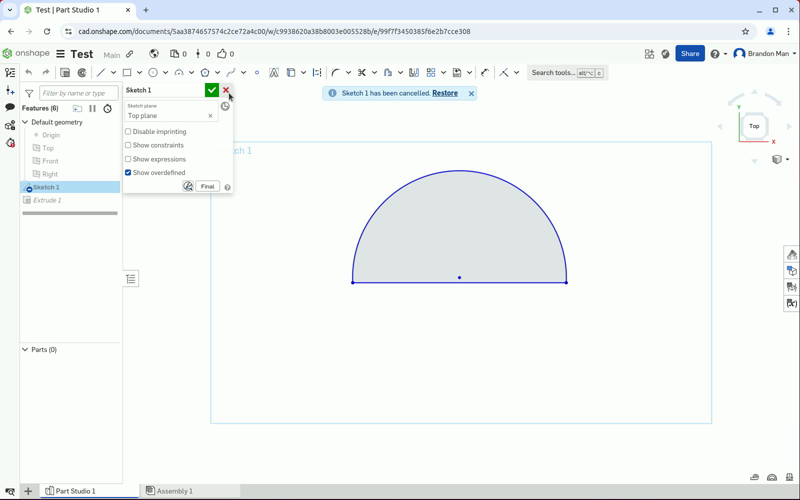
click(229, 92)
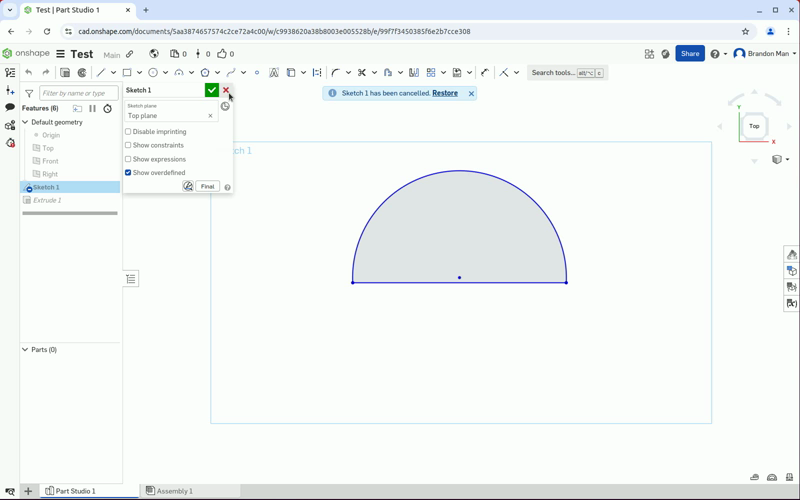
key(shift+s)
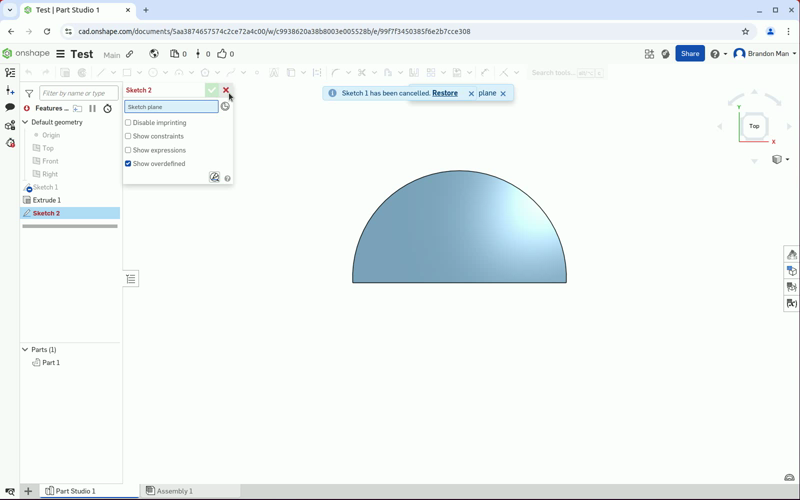
mouse_move(73, 150)
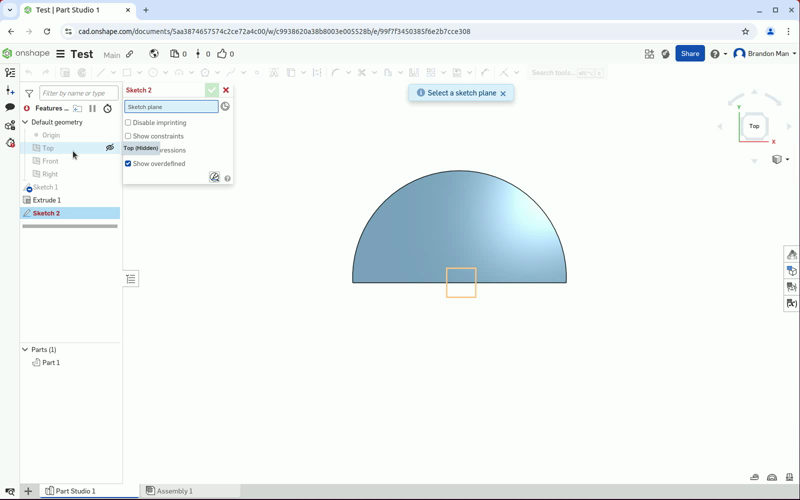
click(73, 150)
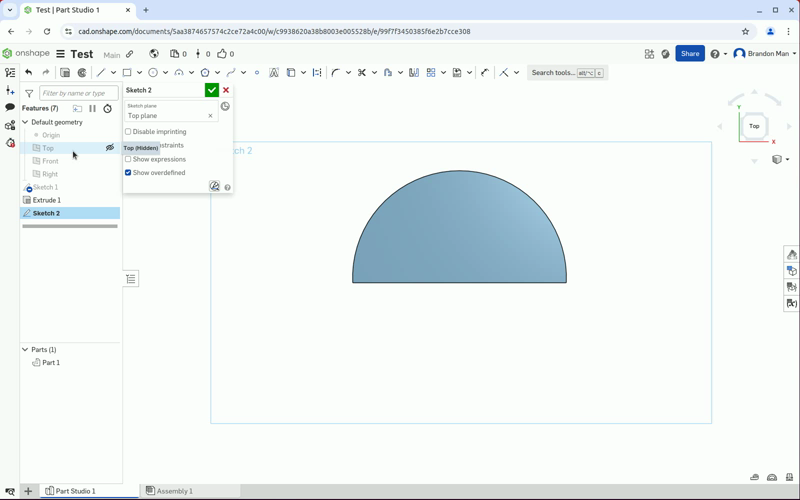
mouse_move(73, 352)
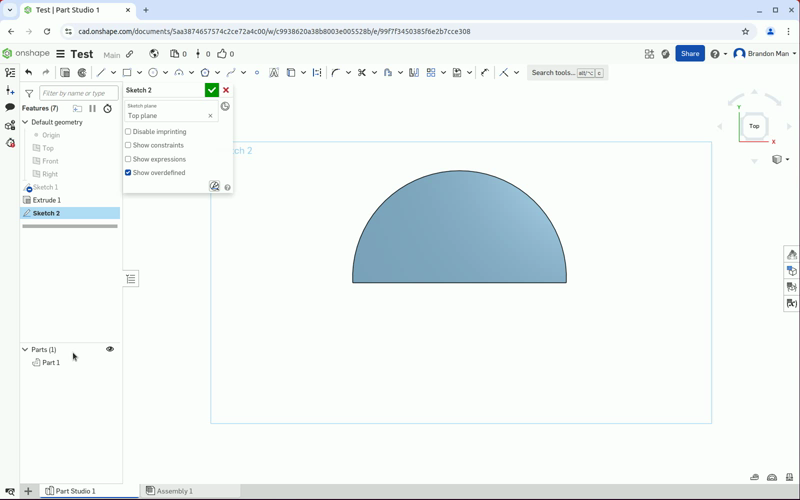
key(y)
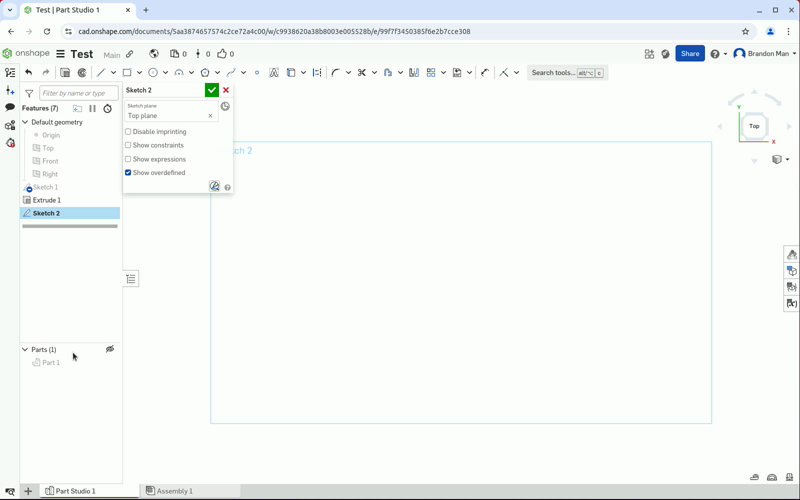
key(l)
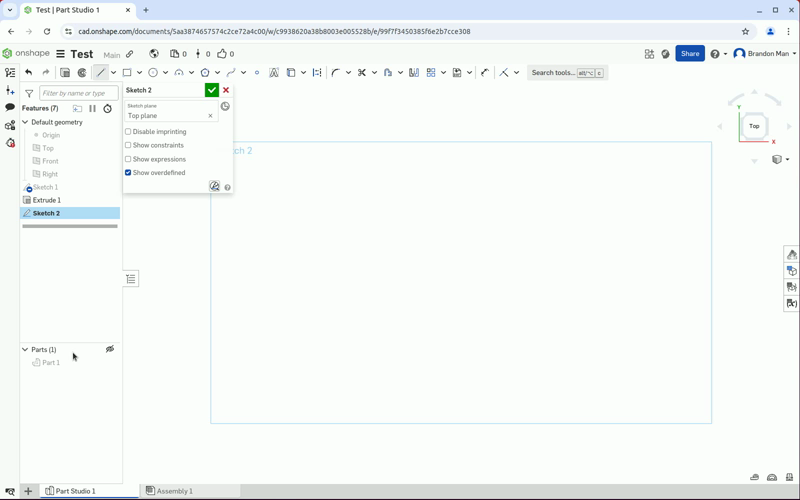
key_down(shift)
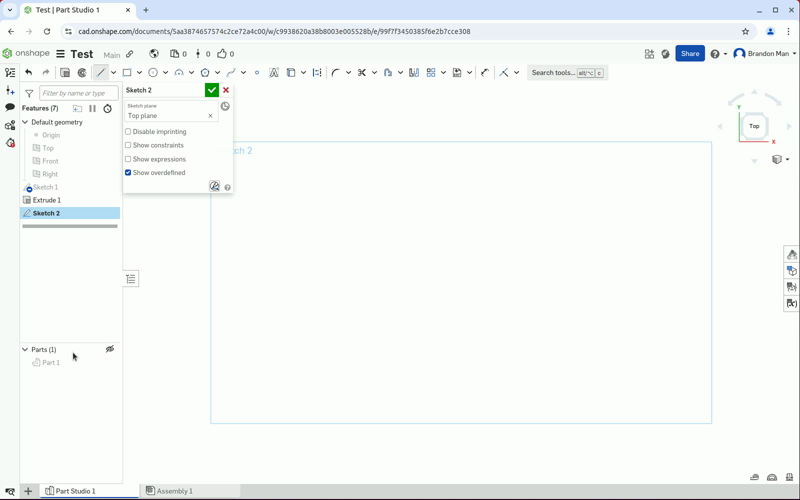
mouse_move(352, 319)
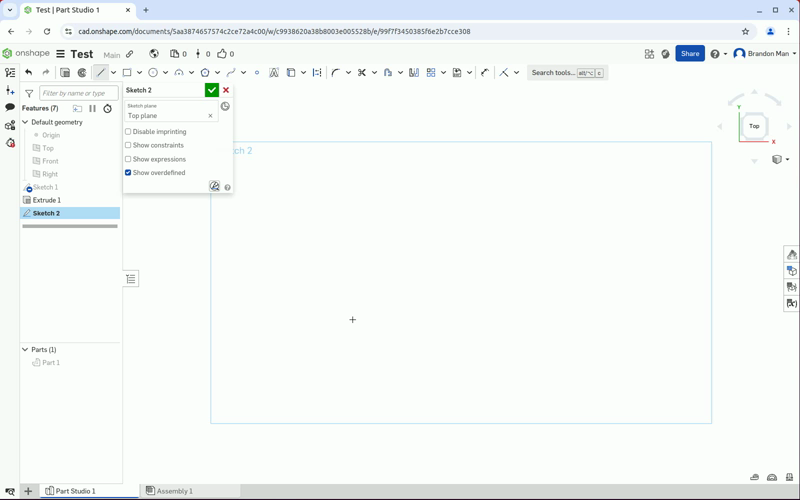
click(352, 319)
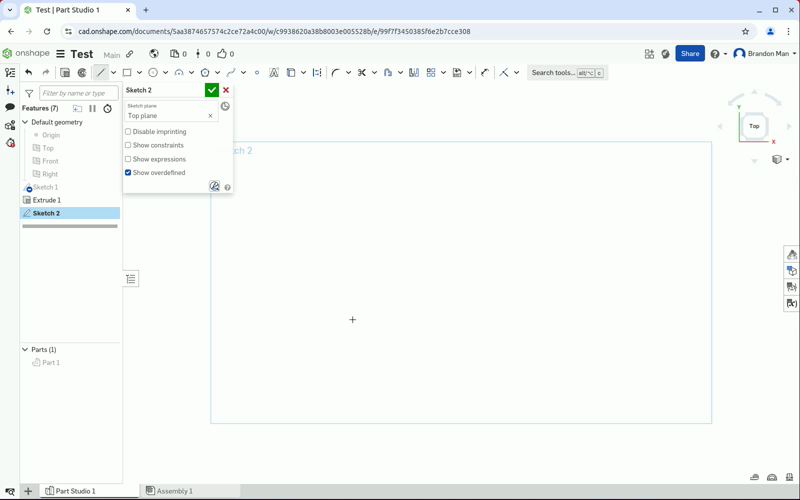
key_up(shift)
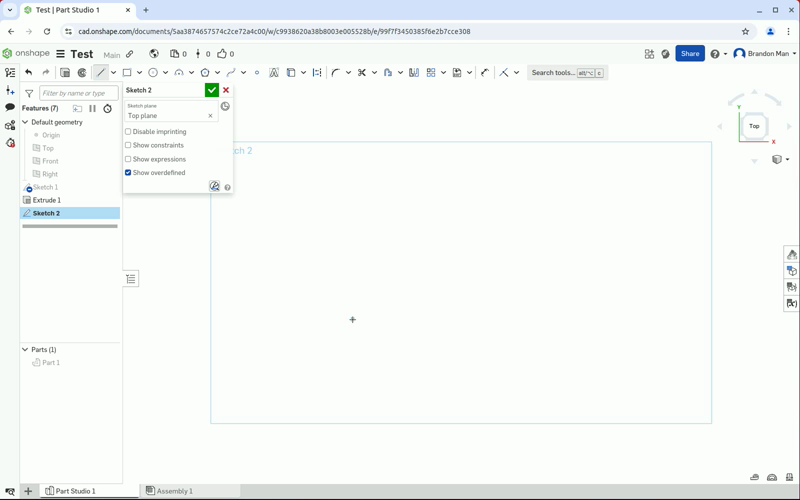
key_down(shift)
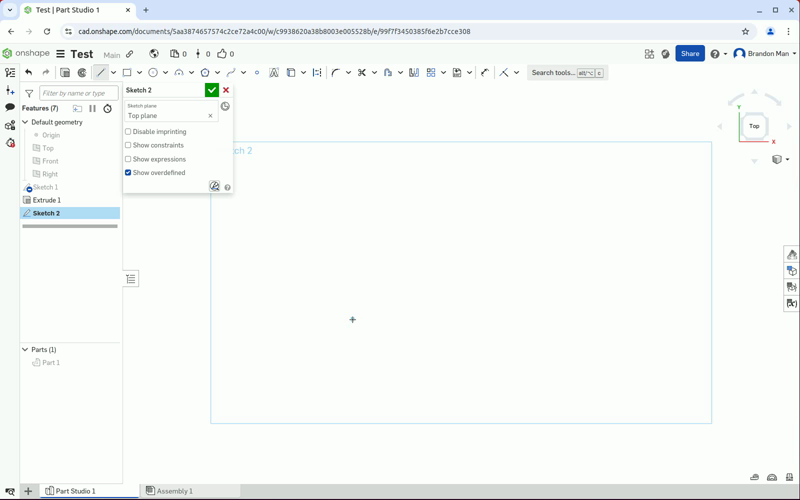
mouse_move(566, 319)
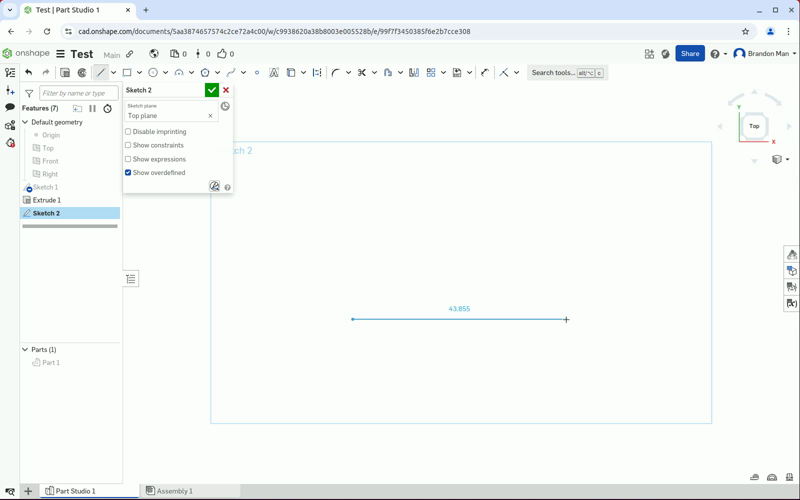
click(566, 319)
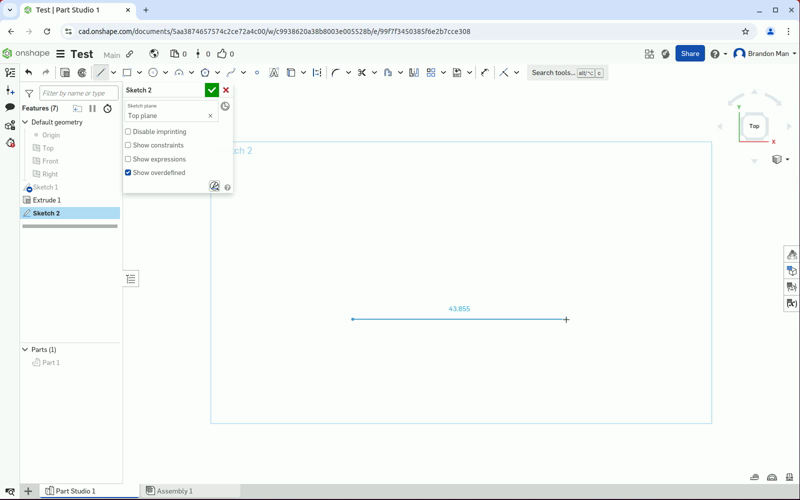
key_up(shift)
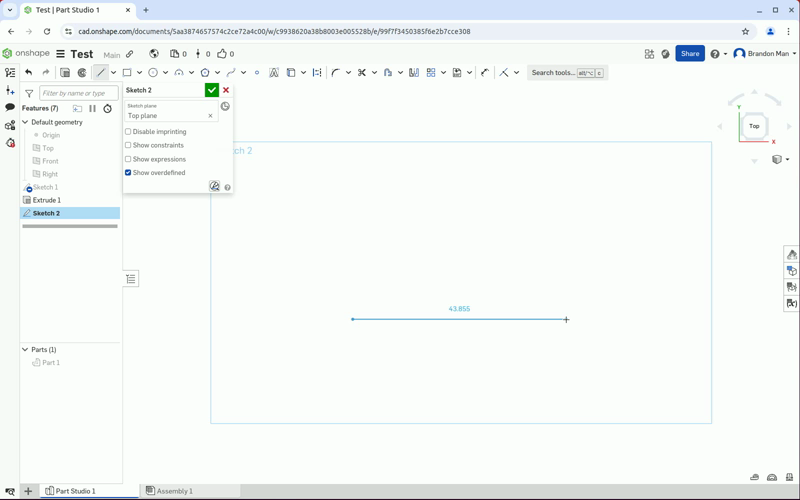
key_down(shift)
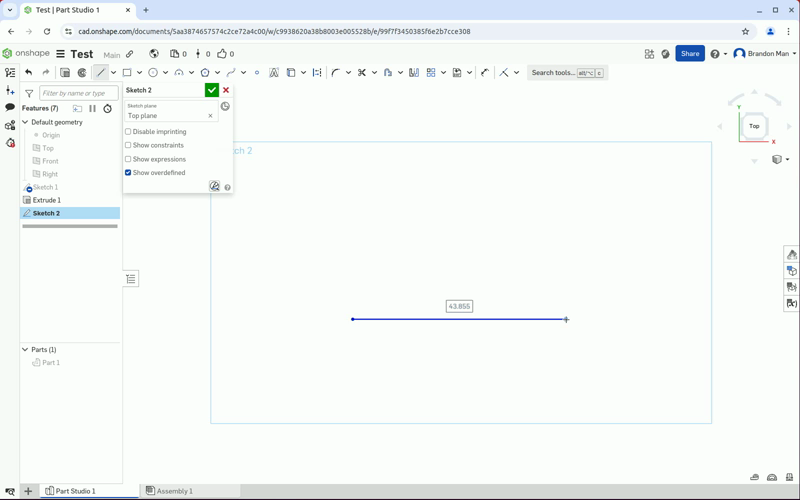
mouse_move(589, 319)
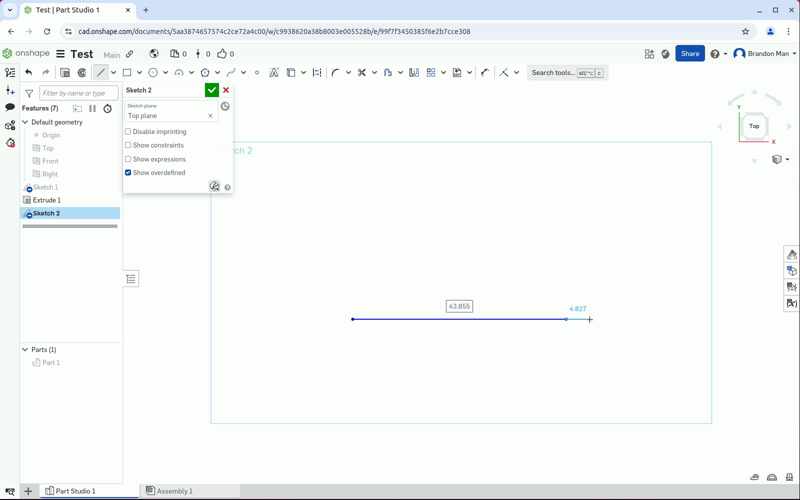
mouse_move(566, 283)
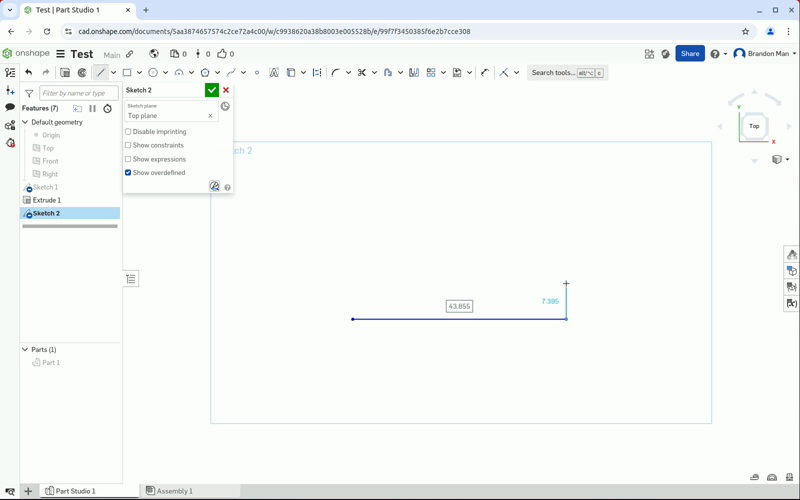
click(566, 283)
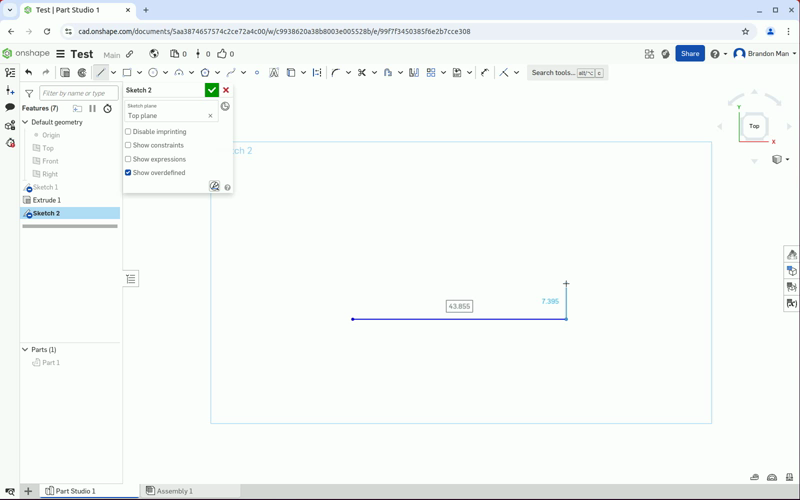
key_up(shift)
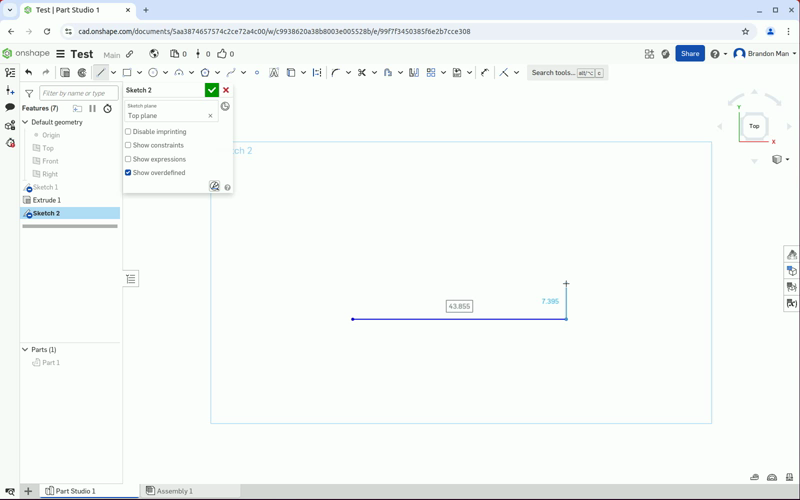
key_down(shift)
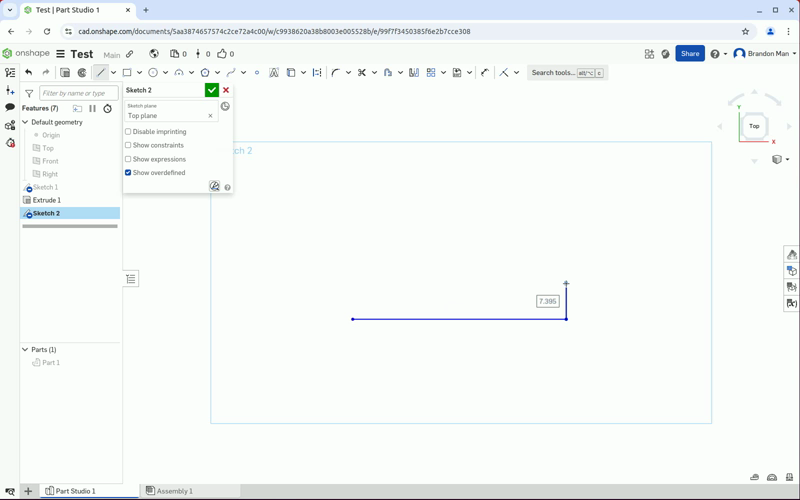
mouse_move(352, 283)
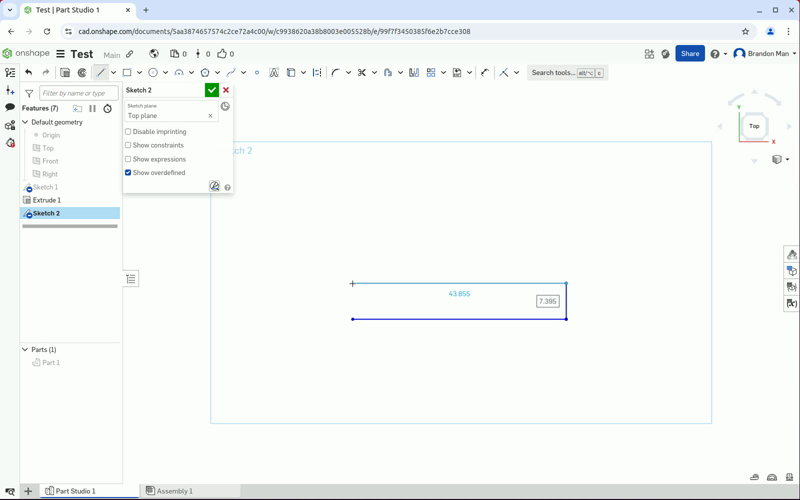
click(352, 283)
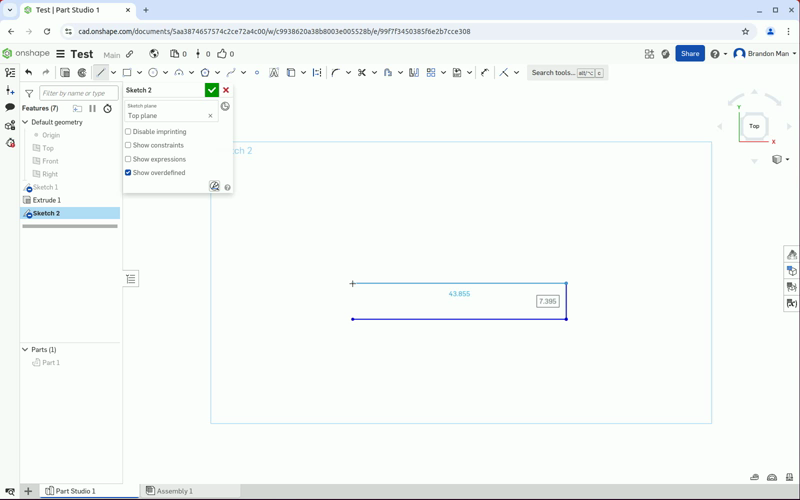
key_up(shift)
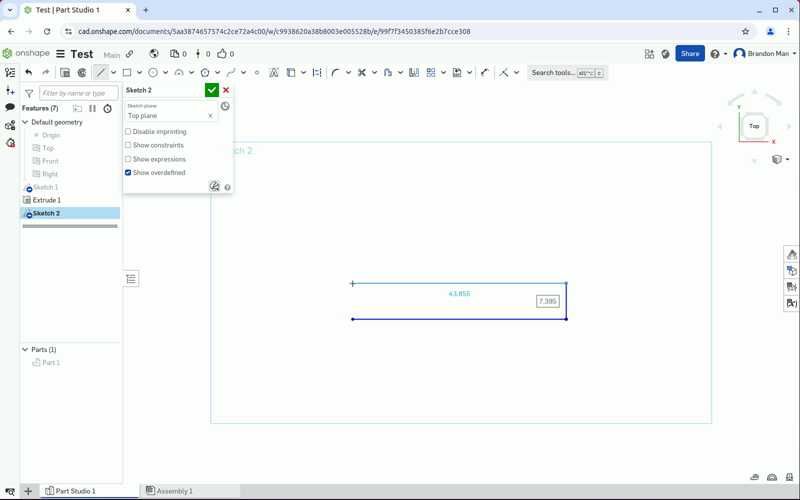
mouse_move(382, 283)
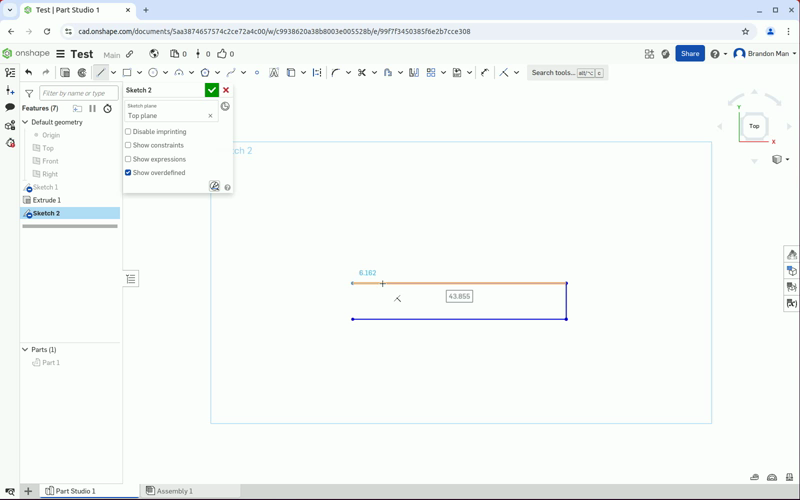
key_down(shift)
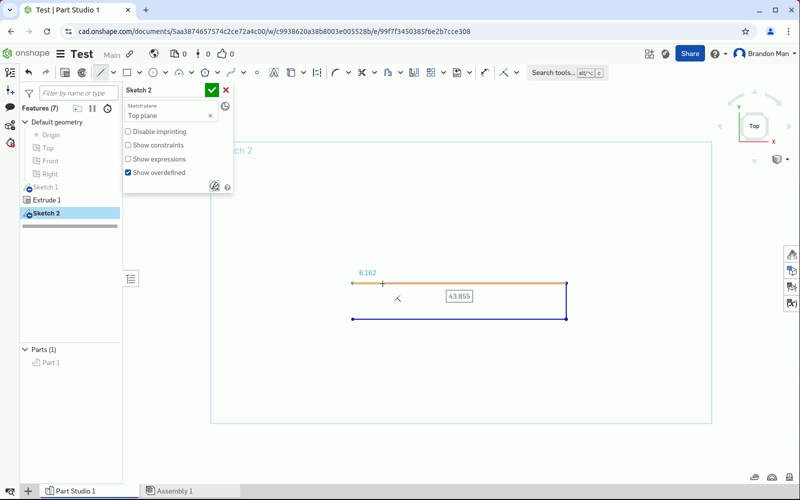
mouse_move(352, 319)
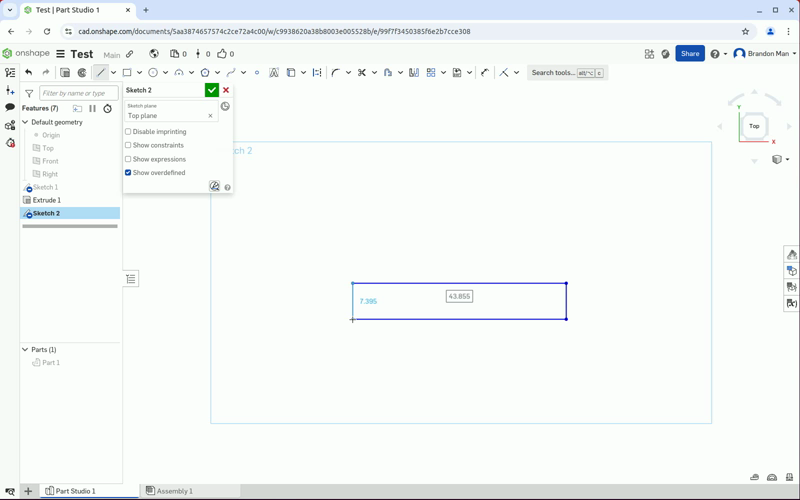
key_up(shift)
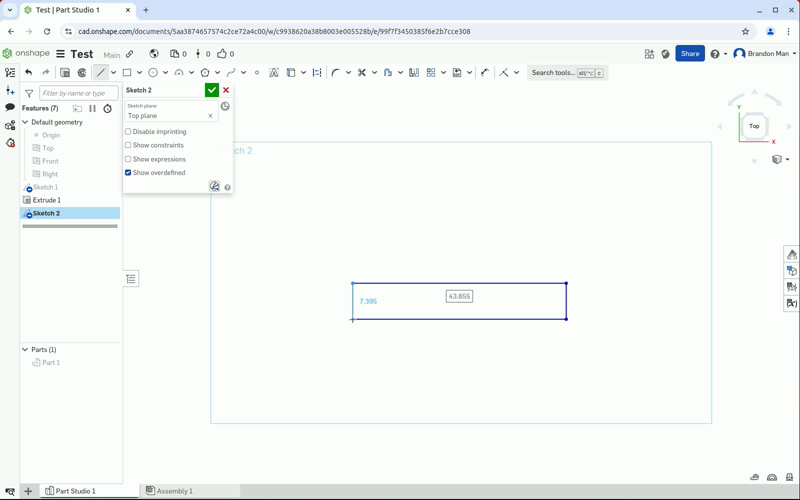
click(352, 319)
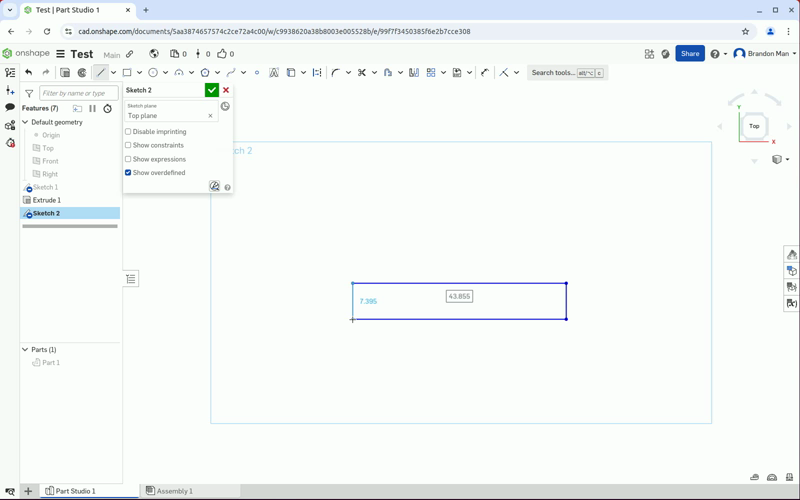
key(esc)
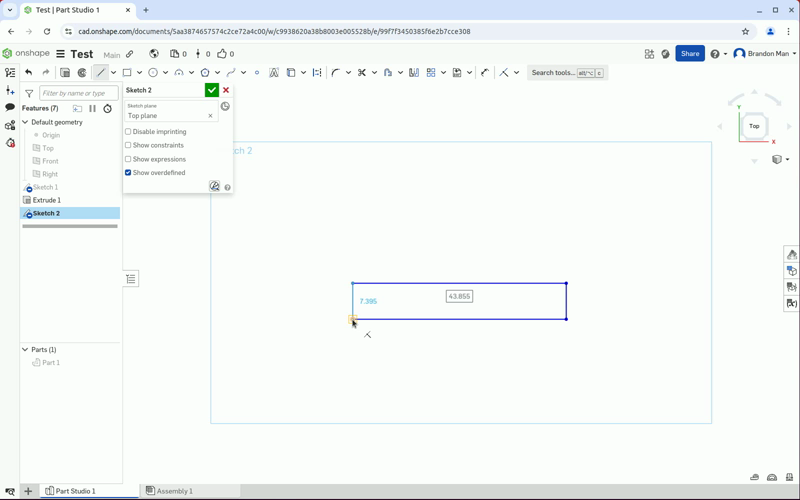
mouse_move(408, 307)
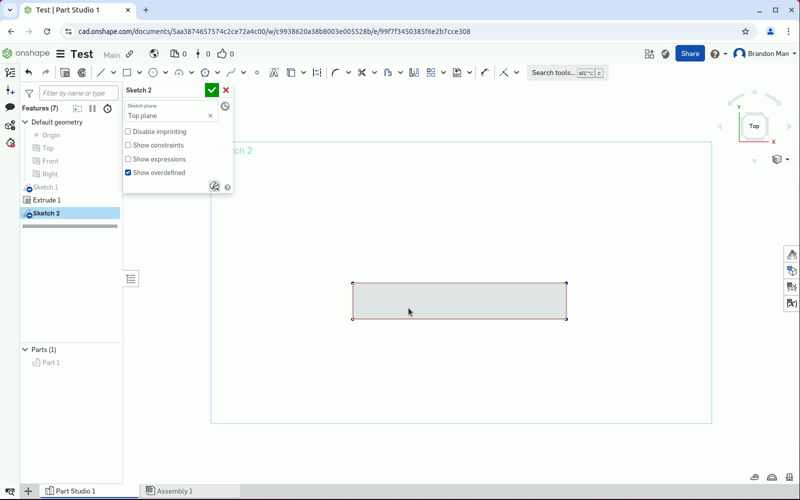
click(408, 307)
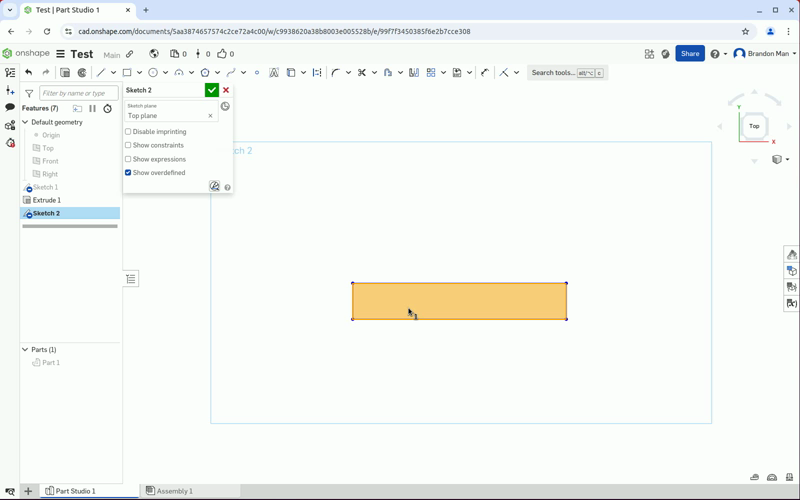
mouse_move(73, 352)
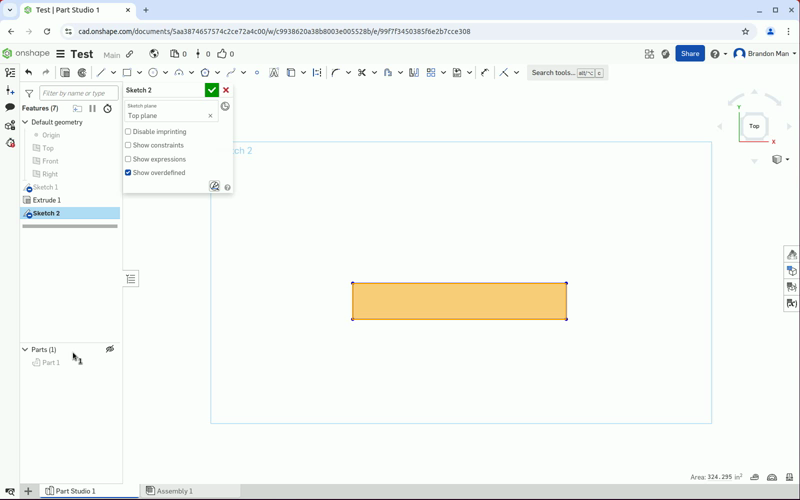
key(shift+y)
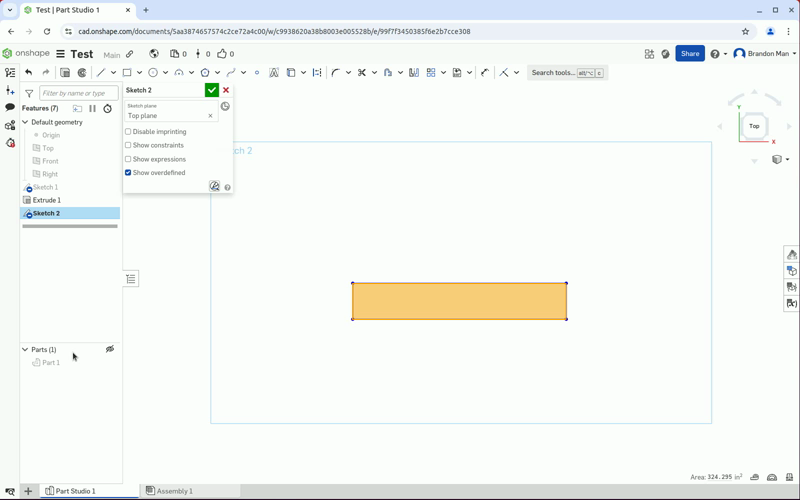
key(shift+e)
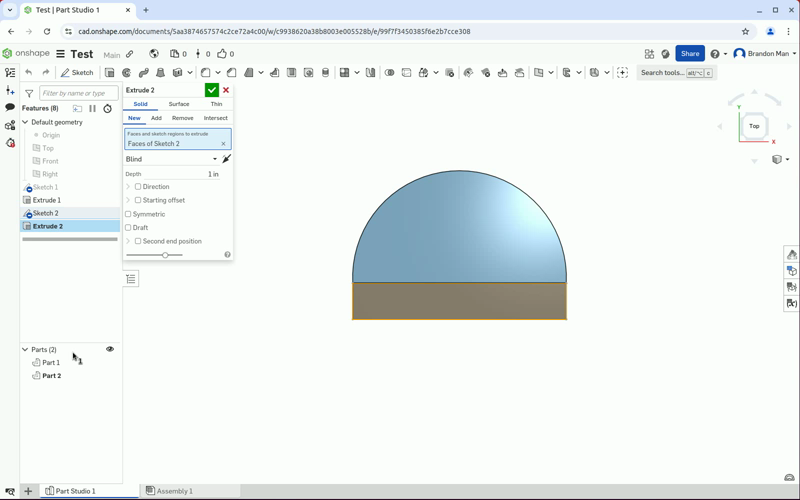
mouse_move(143, 106)
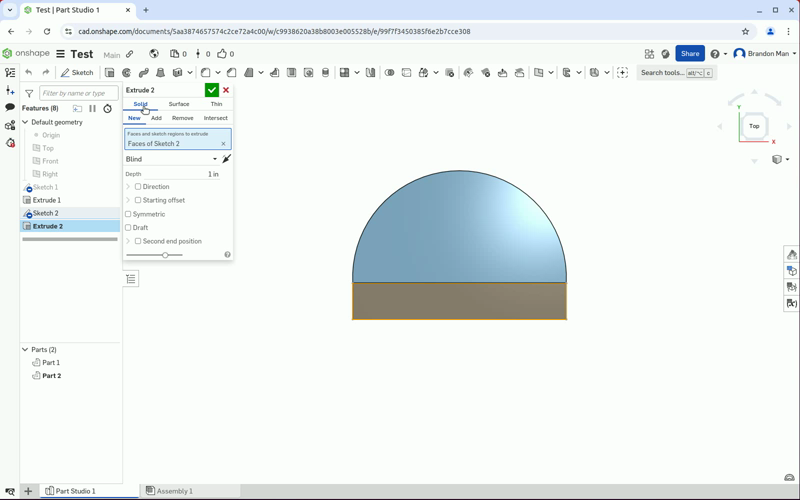
click(143, 106)
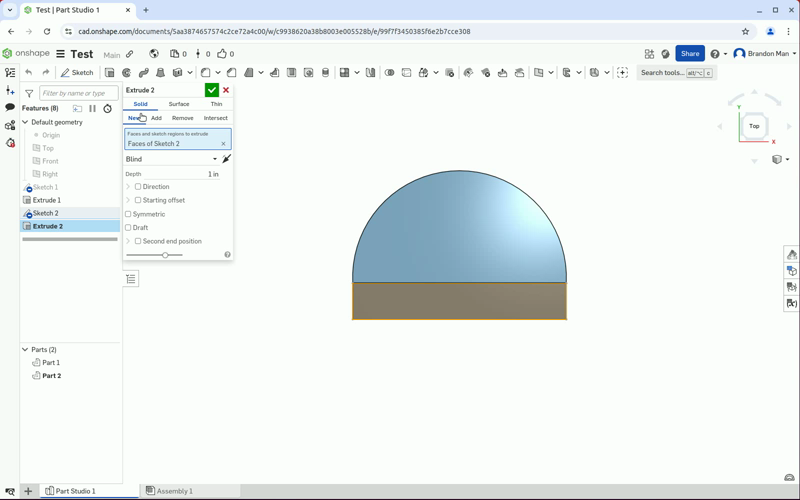
mouse_move(137, 120)
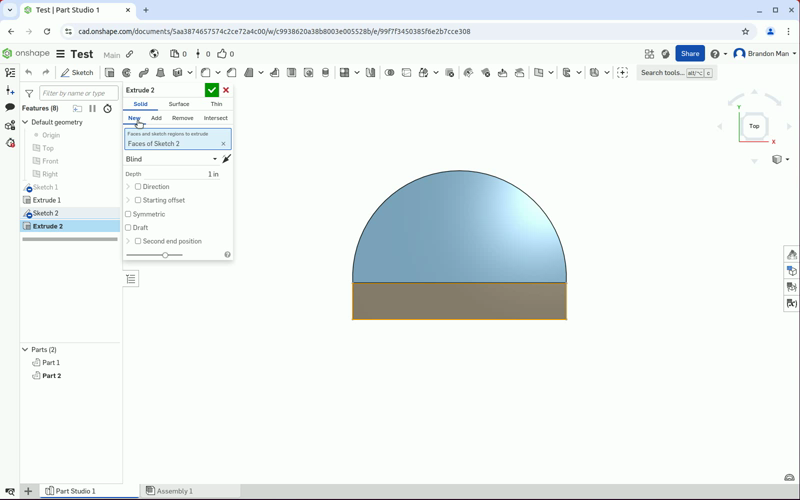
click(137, 120)
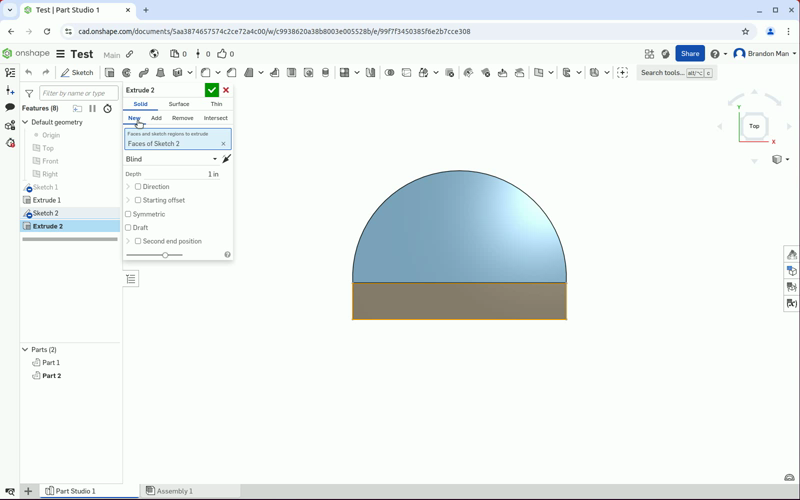
key(tab, 4)
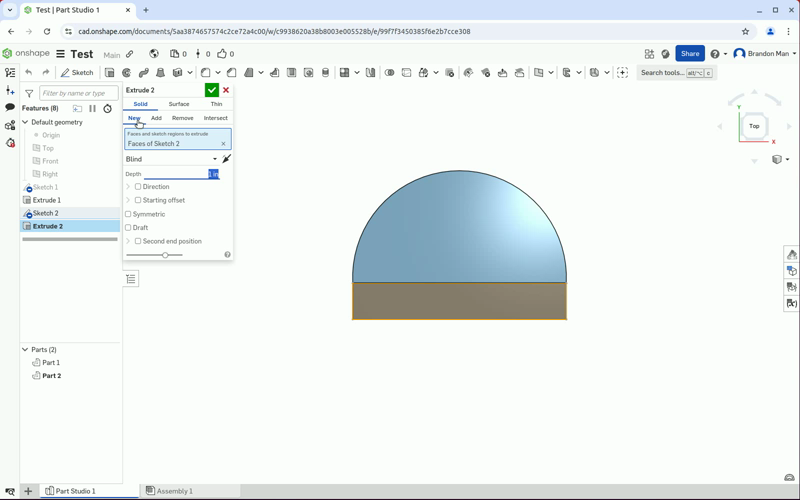
text(7.462)
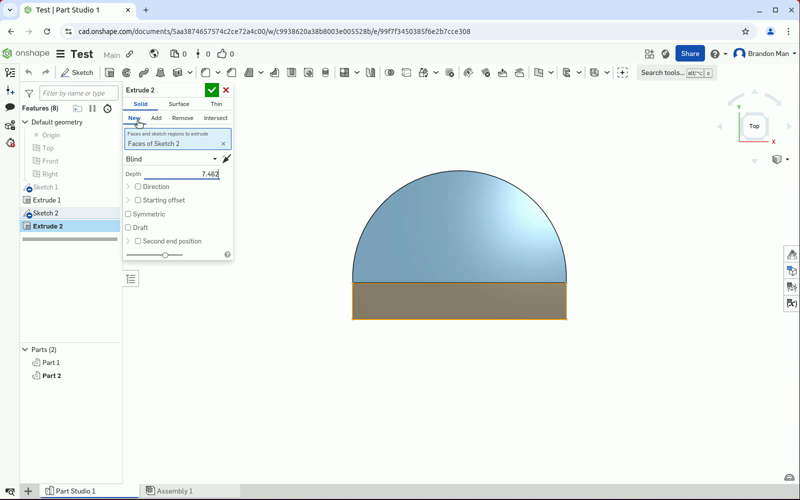
key(enter)
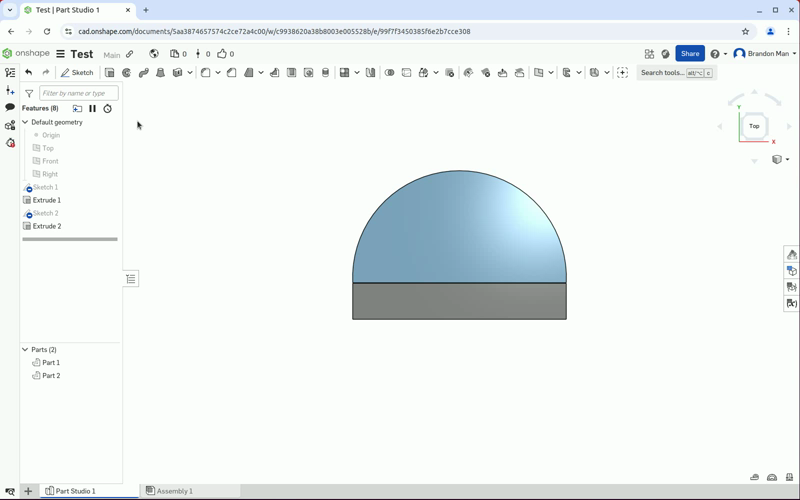
key(shift+h)
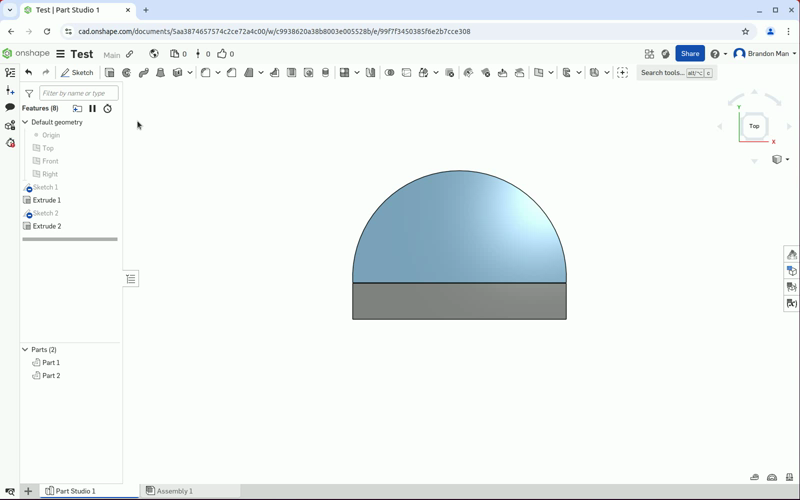
key(shift+h)
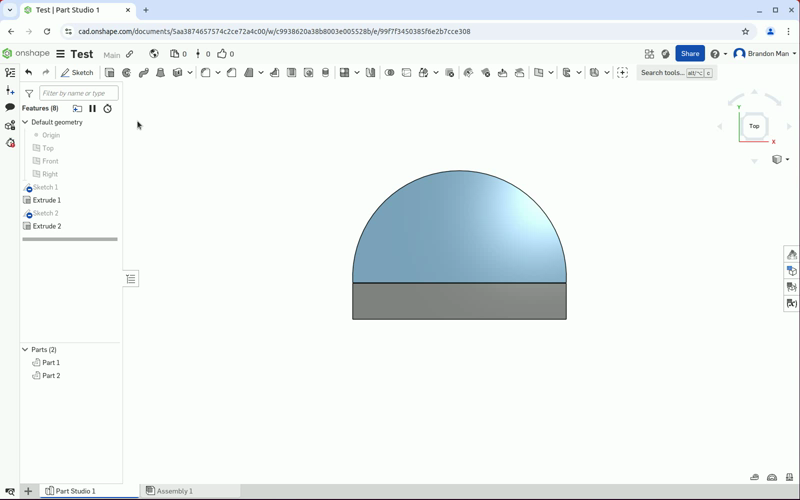
mouse_move(73, 189)
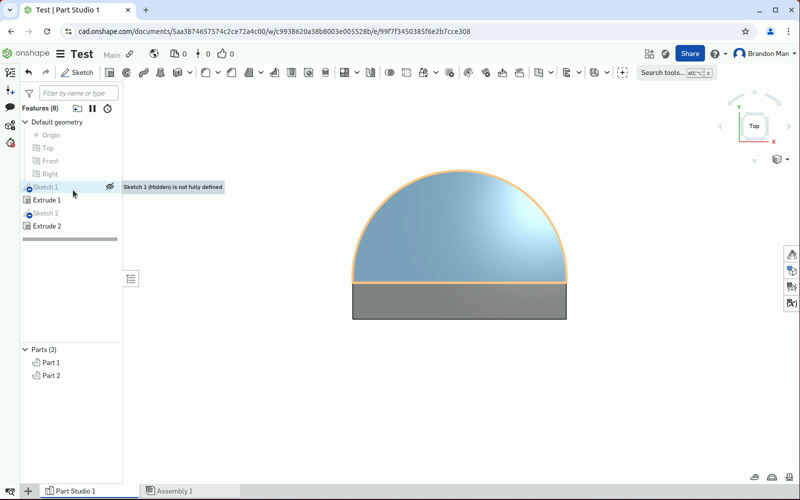
click(73, 189)
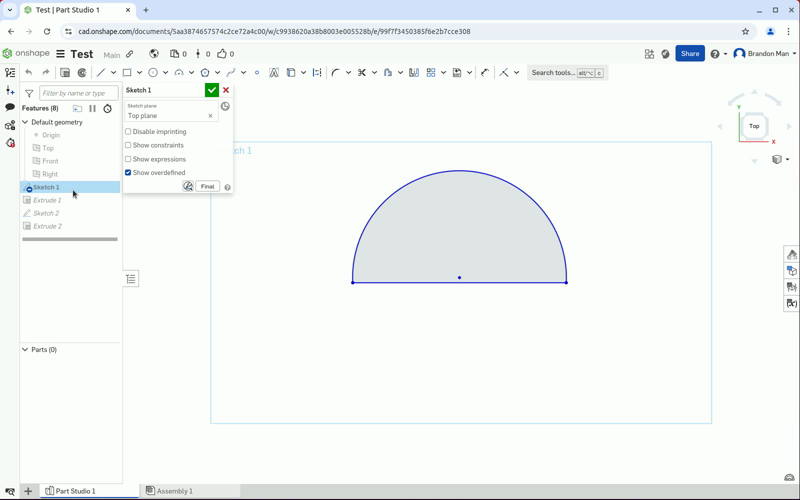
mouse_move(229, 92)
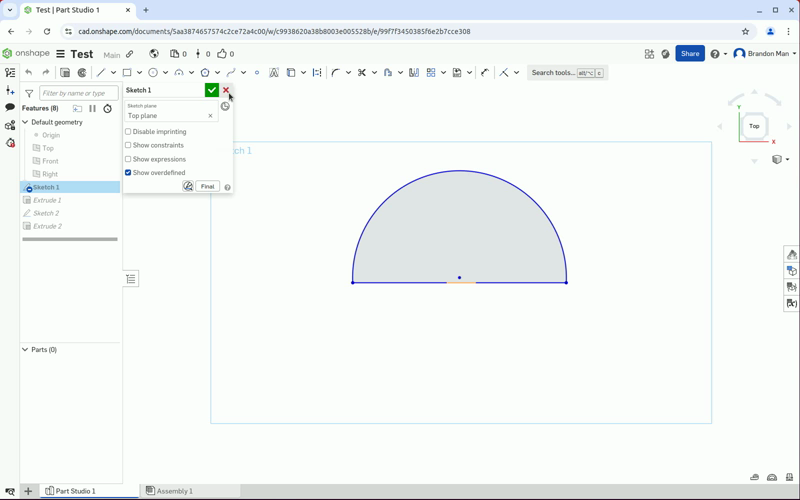
click(229, 92)
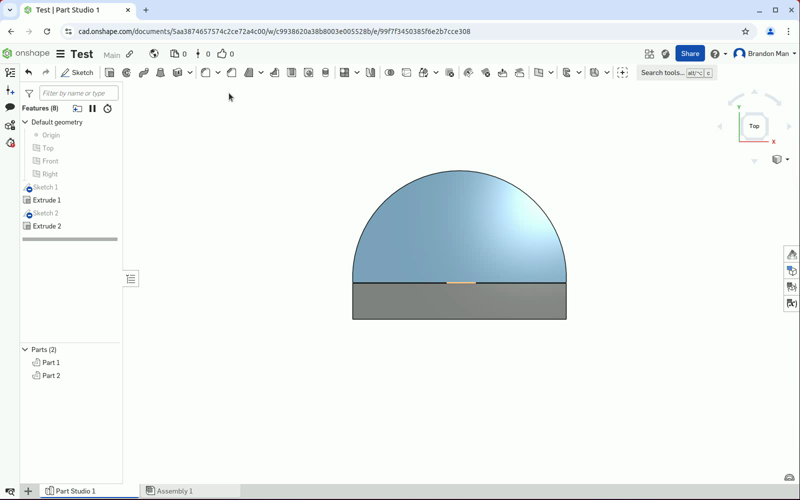
mouse_move(541, 75)
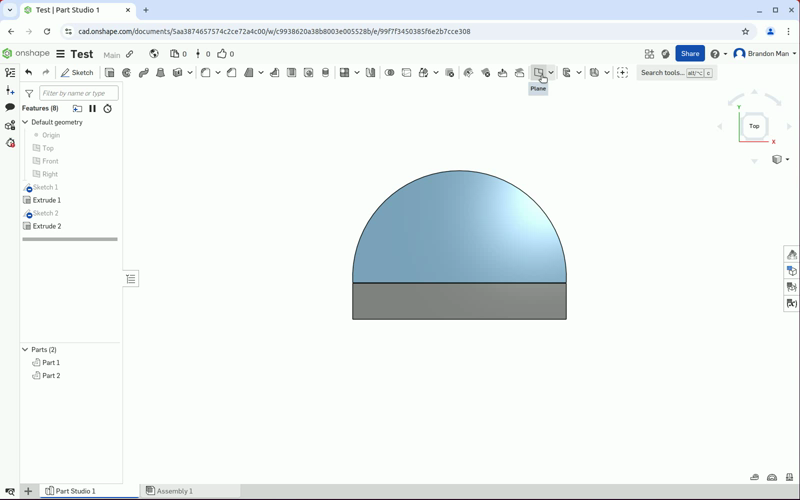
click(541, 75)
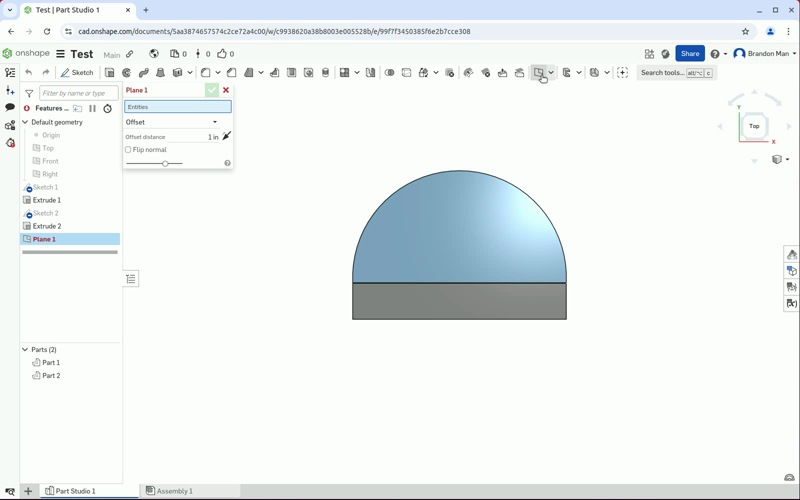
mouse_move(73, 150)
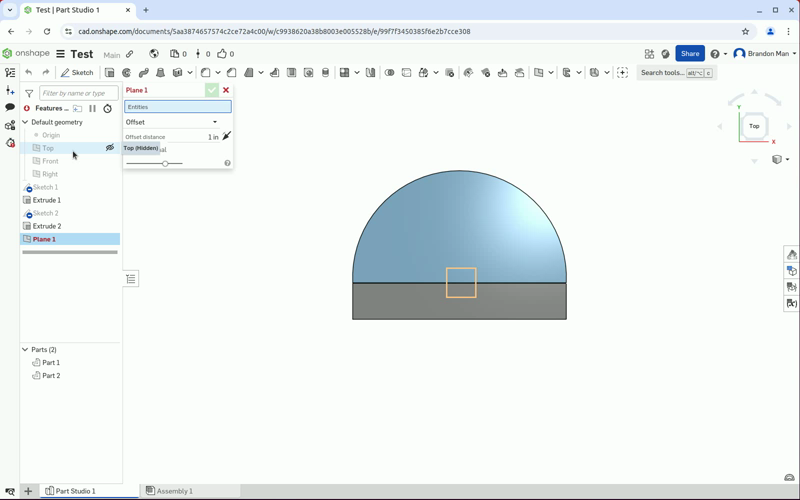
click(73, 150)
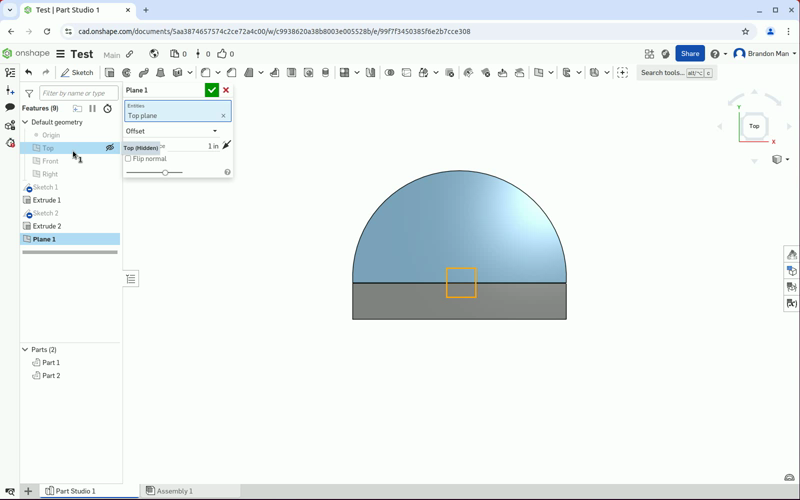
key(tab, 2)
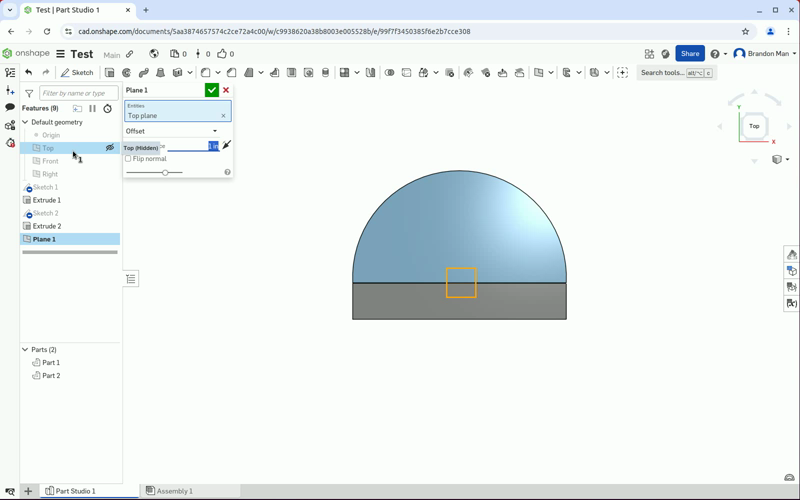
text(7.456)
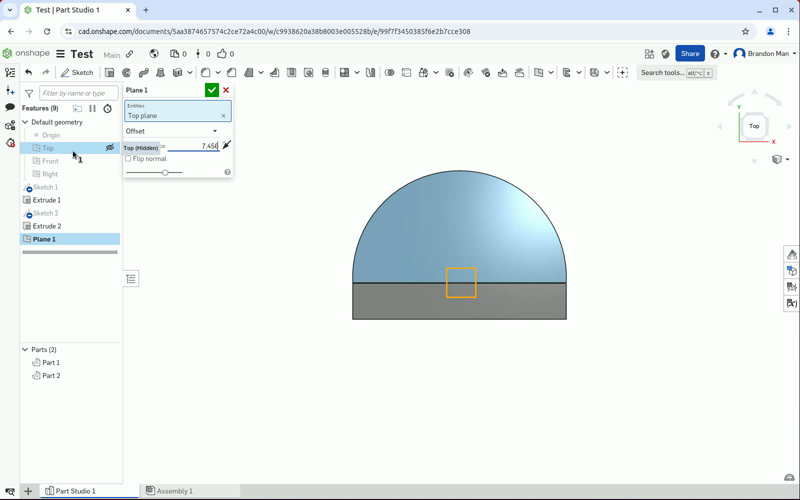
key(enter, 2)
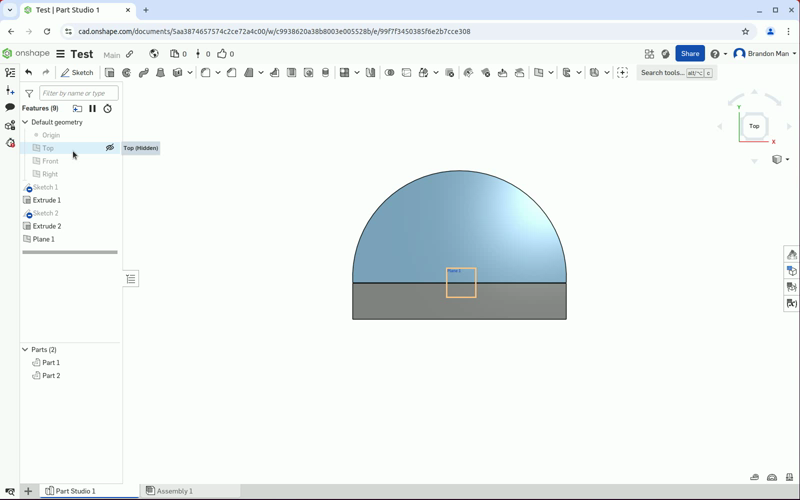
key(shift+s)
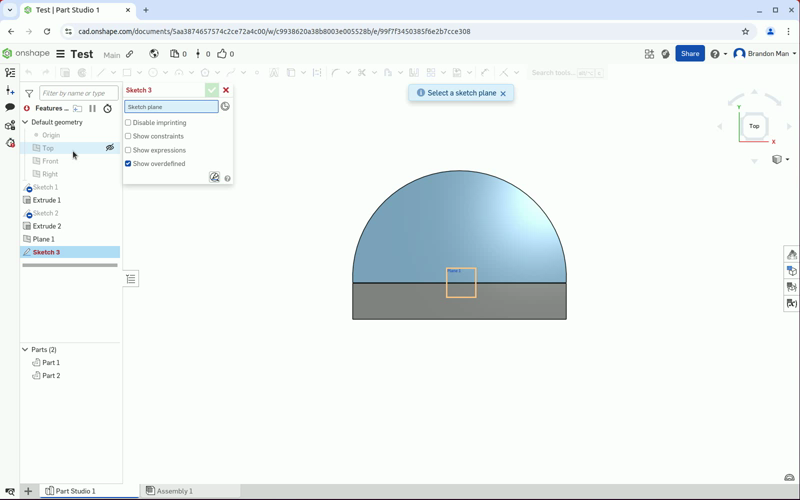
mouse_move(73, 241)
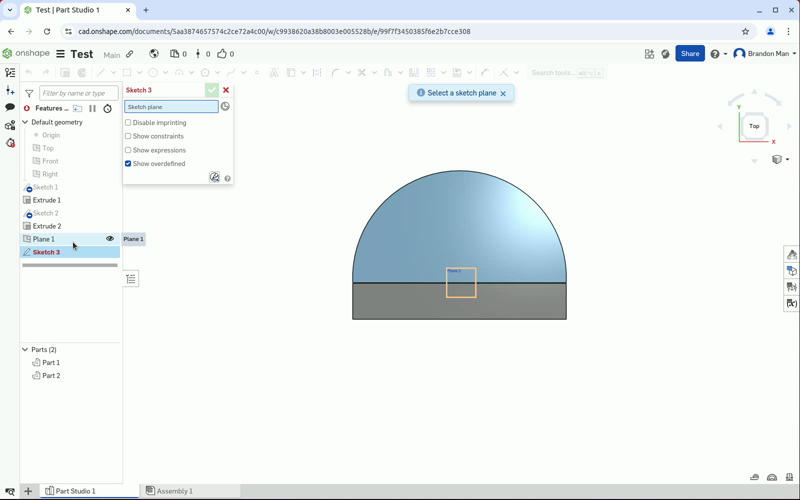
click(73, 241)
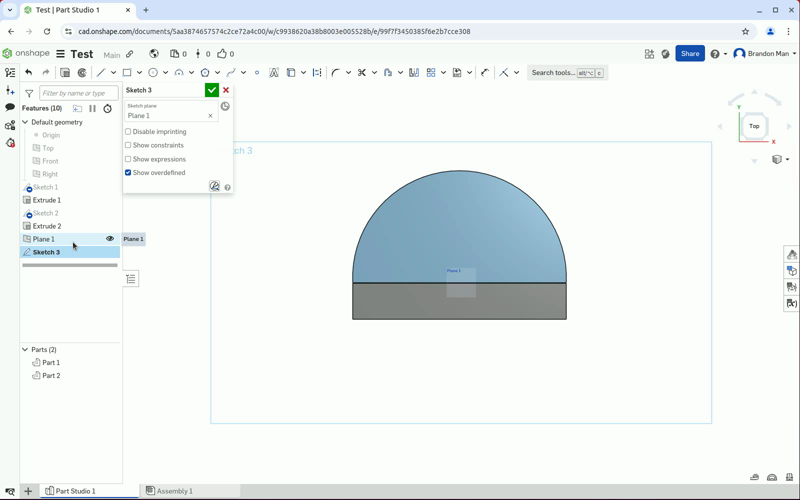
mouse_move(73, 352)
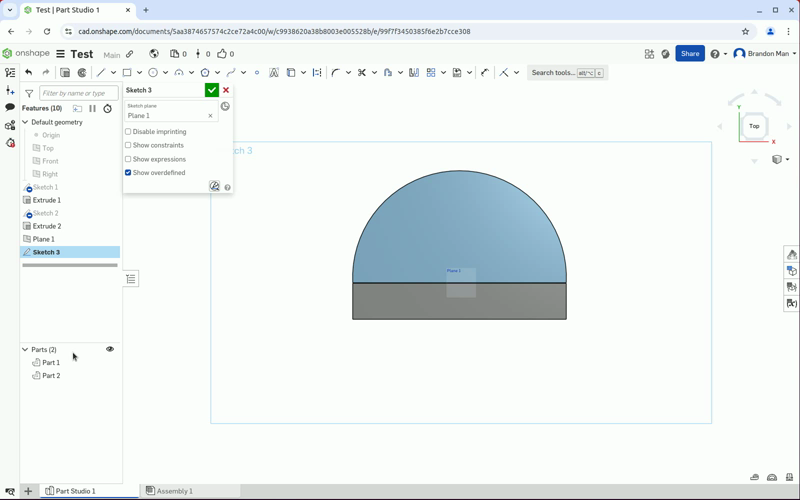
key(y)
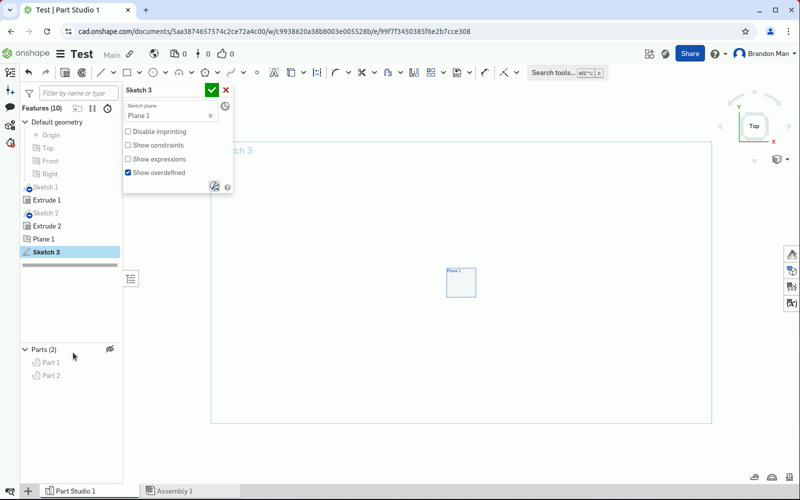
key(l)
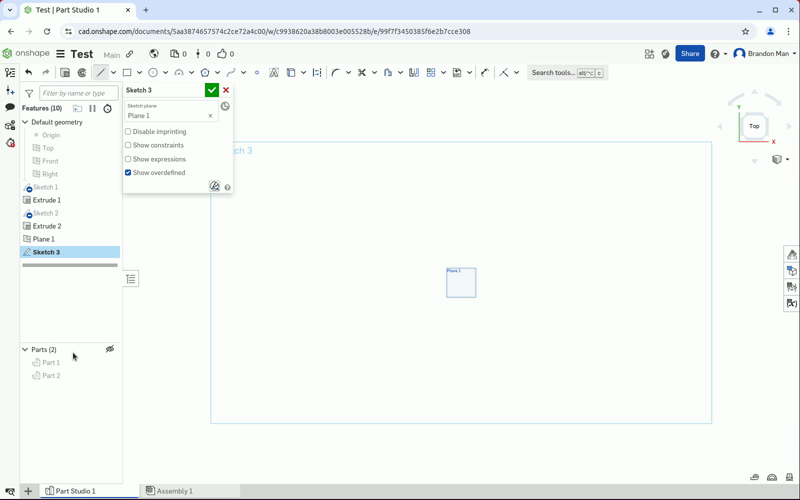
key_down(shift)
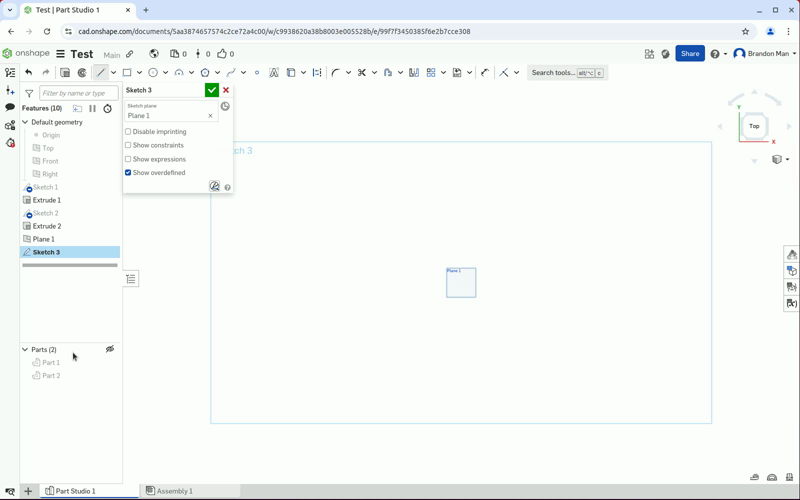
mouse_move(371, 282)
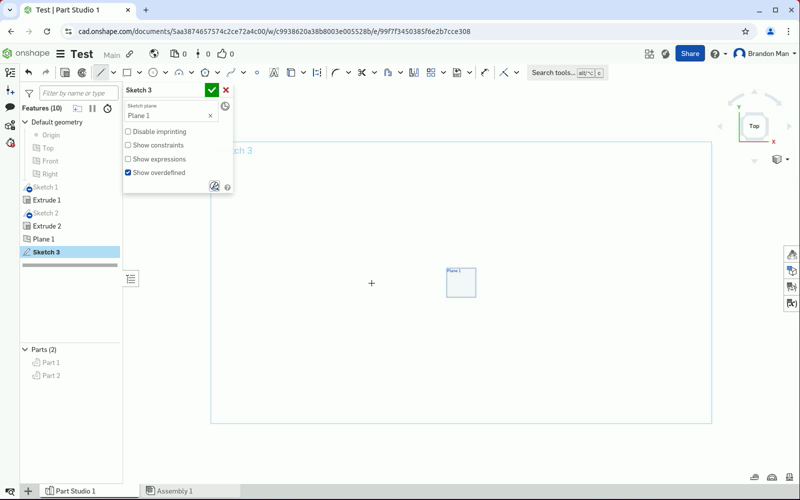
click(371, 282)
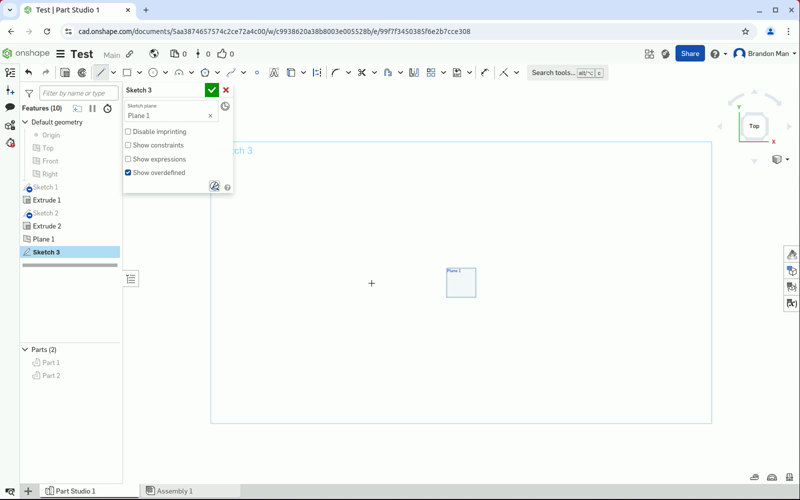
key_up(shift)
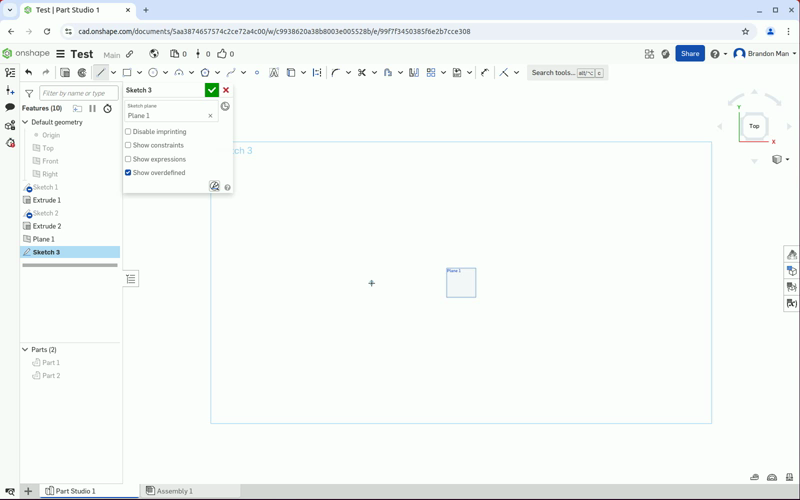
key_down(shift)
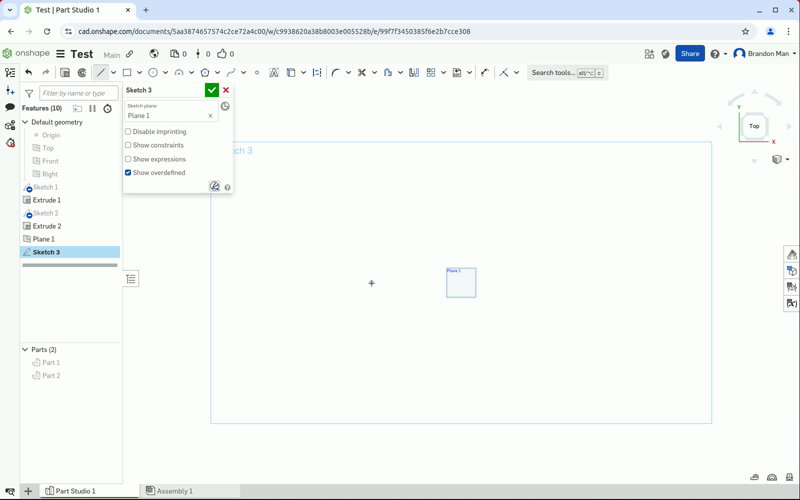
mouse_move(550, 282)
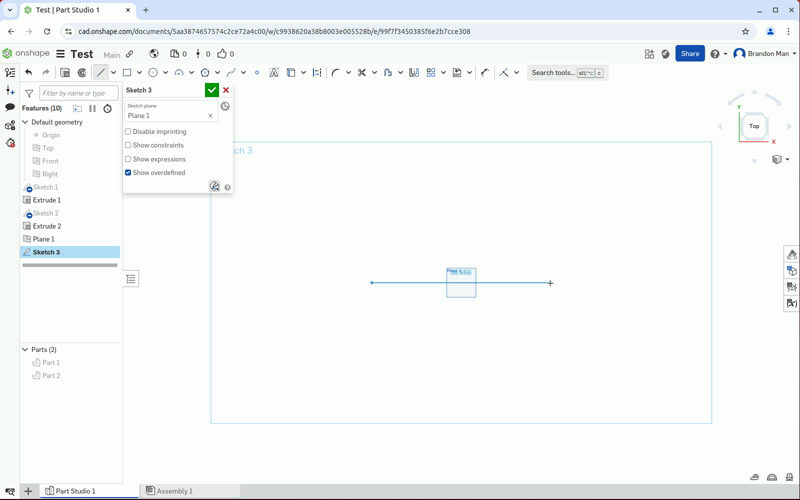
click(550, 282)
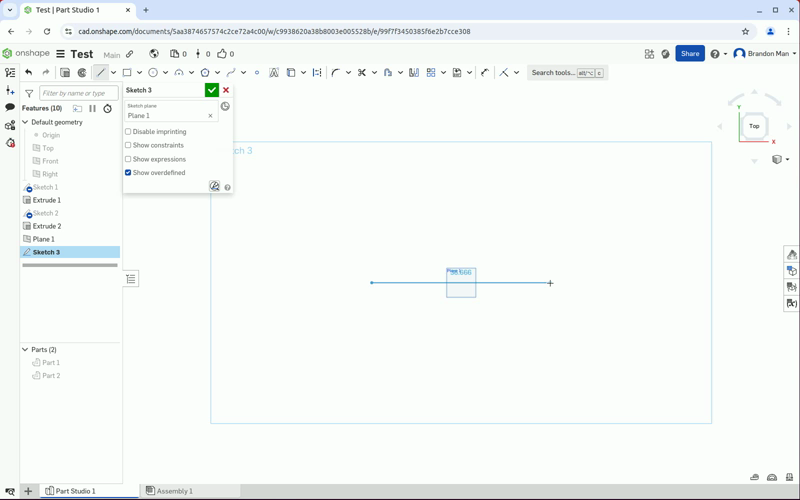
key_up(shift)
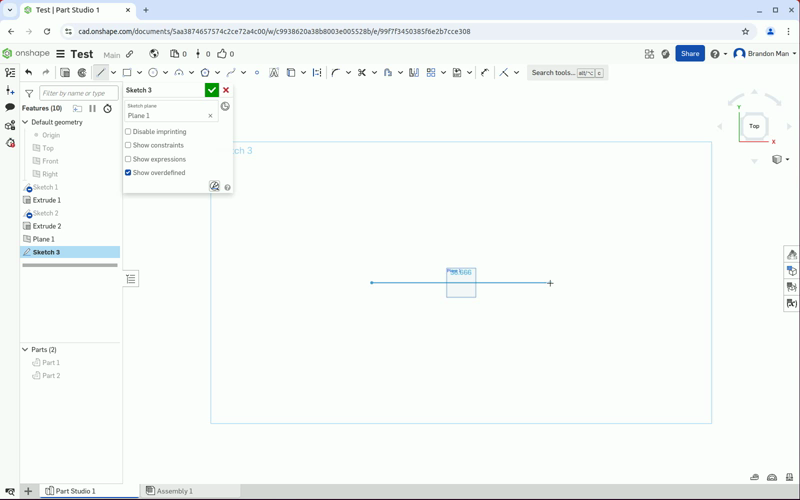
key(esc)
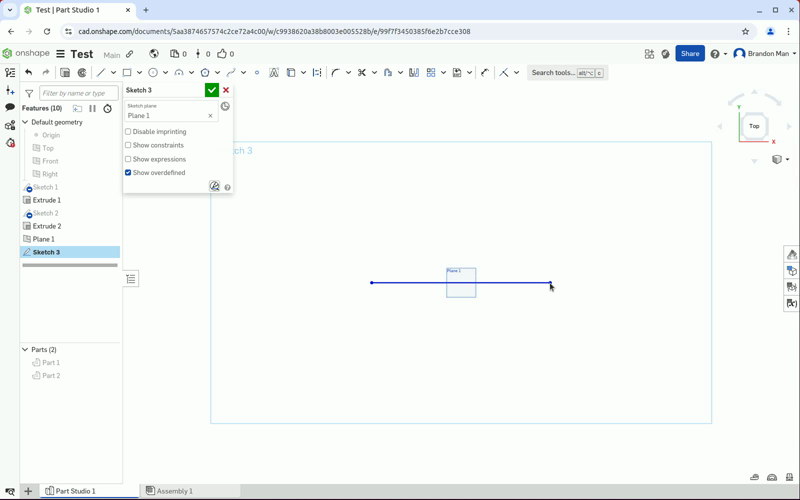
key(a)
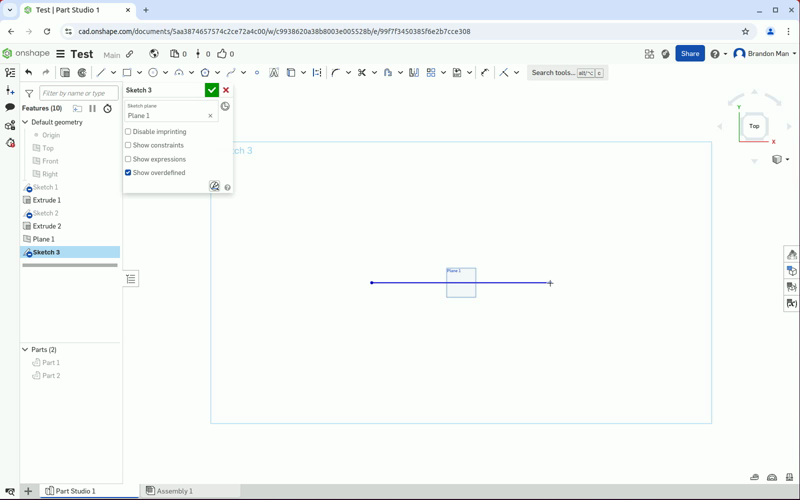
mouse_move(550, 282)
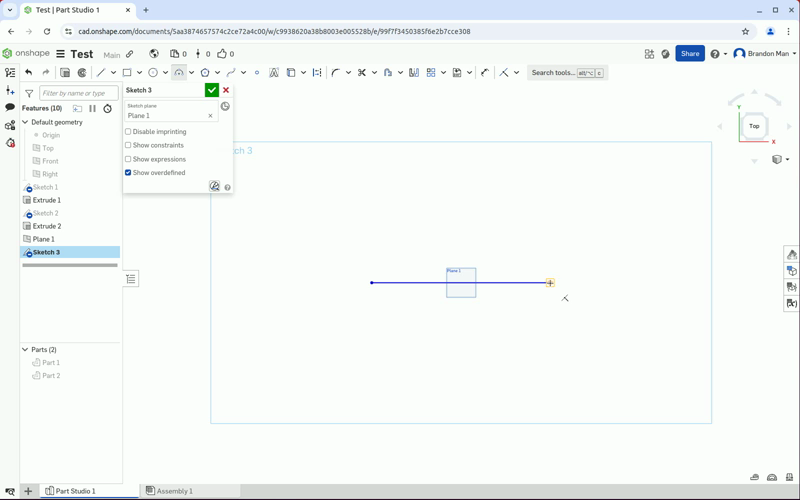
click(550, 282)
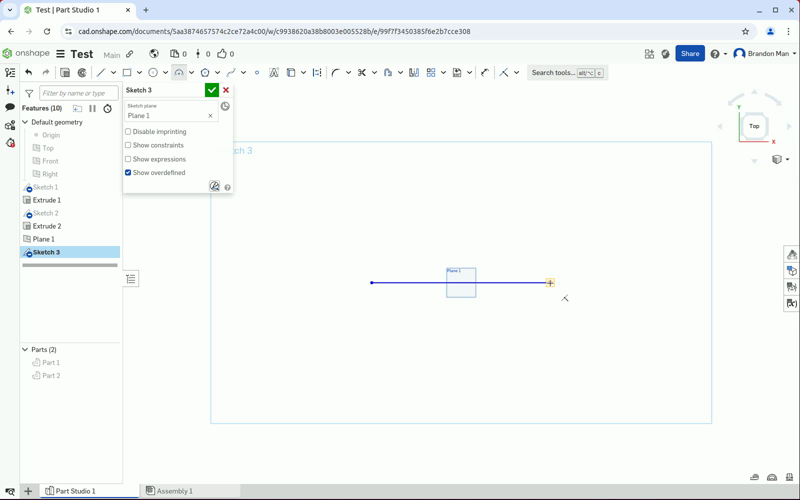
mouse_move(371, 282)
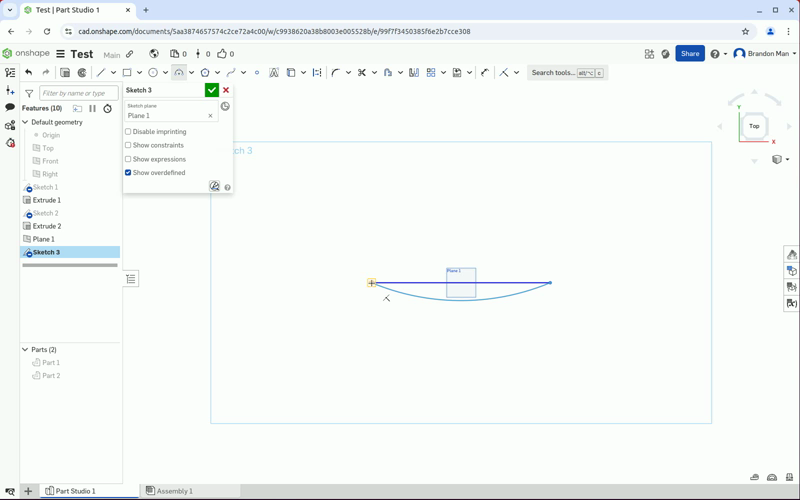
click(371, 282)
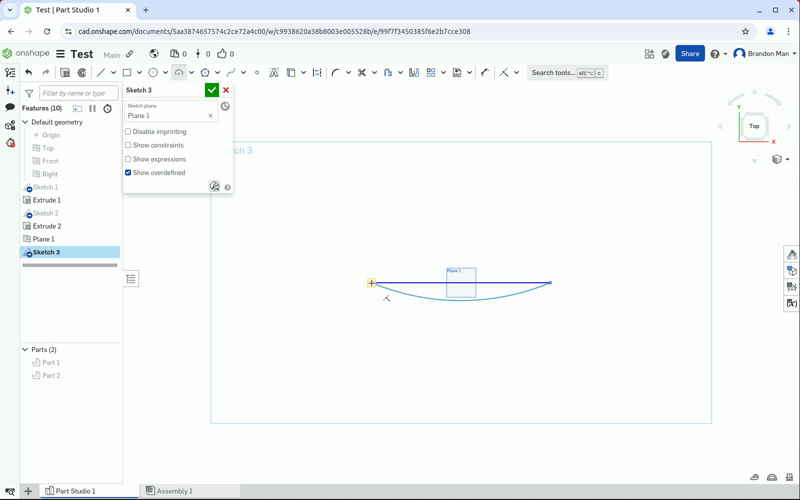
key_down(shift)
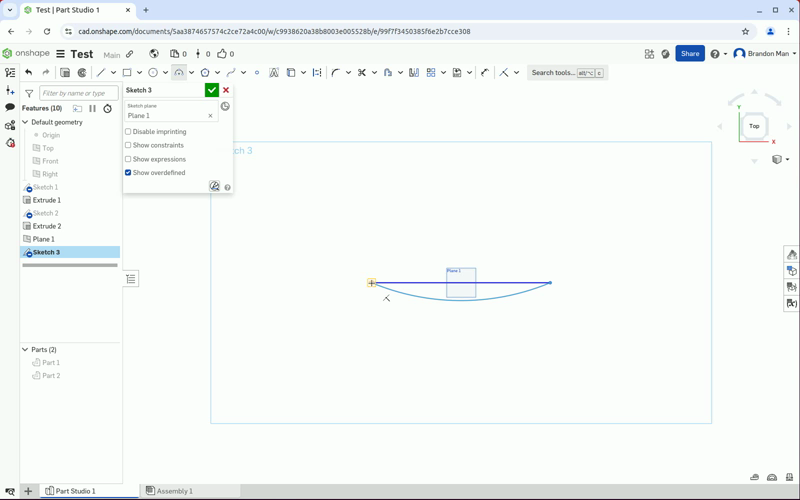
mouse_move(461, 193)
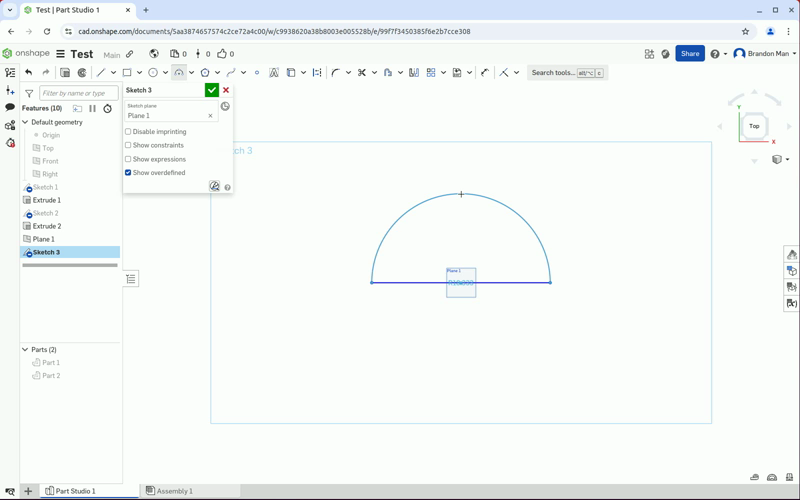
click(461, 193)
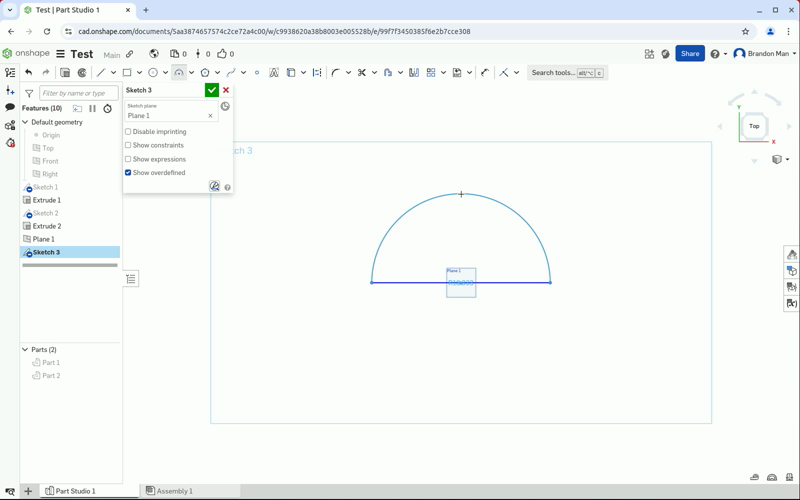
key_up(shift)
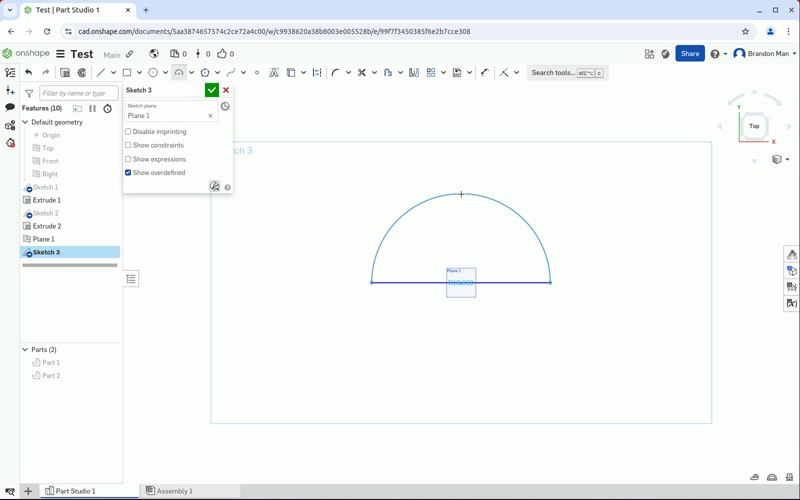
key(esc)
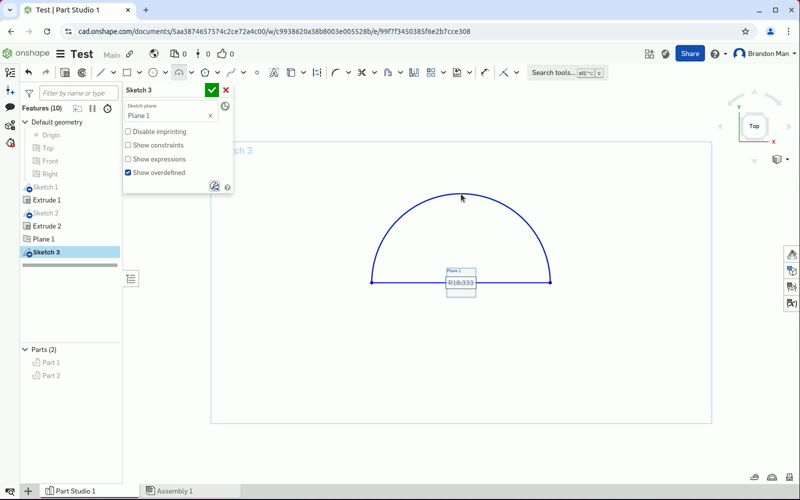
mouse_move(484, 209)
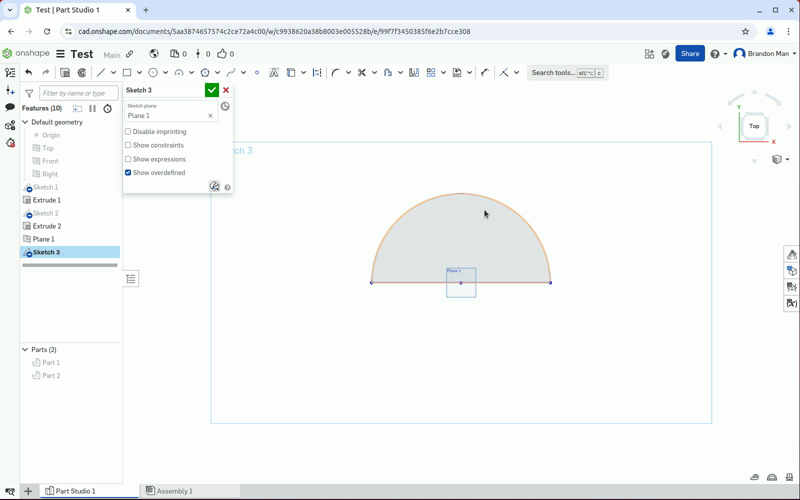
click(484, 209)
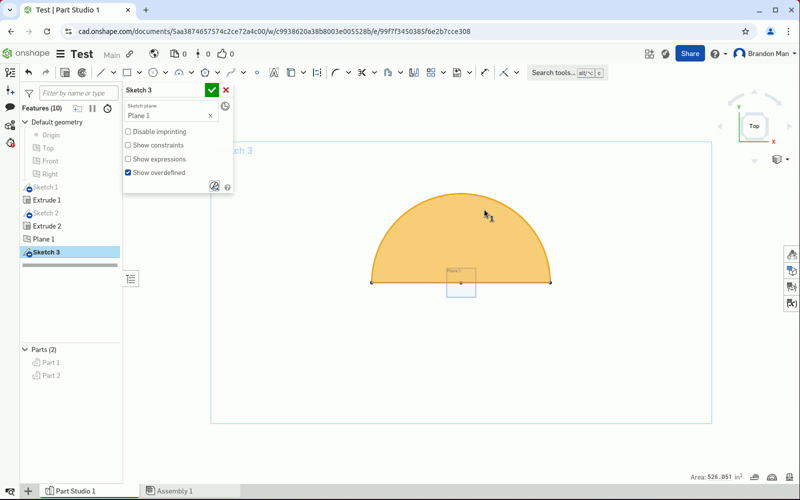
mouse_move(73, 352)
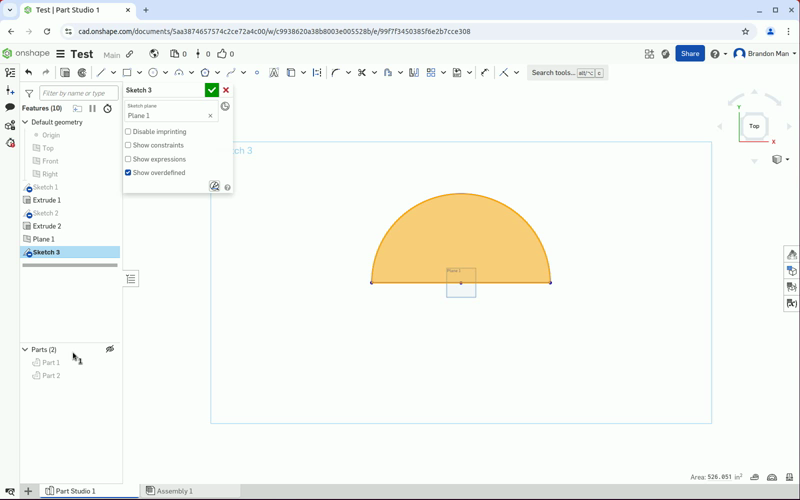
key(shift+y)
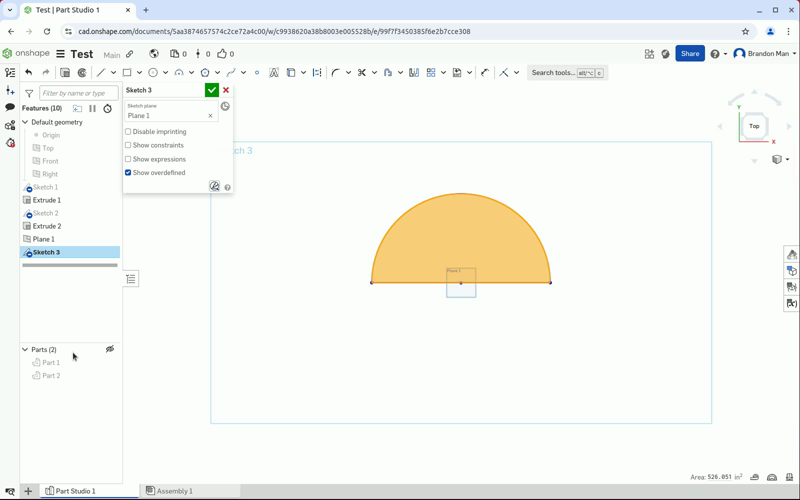
key(shift+e)
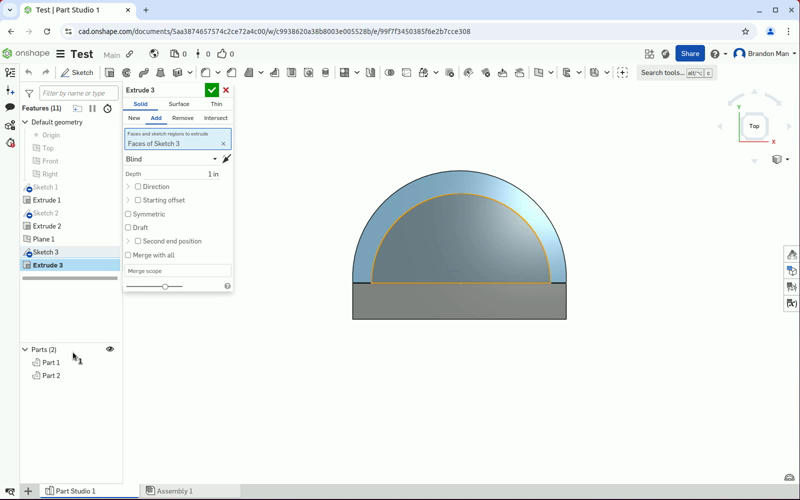
mouse_move(143, 106)
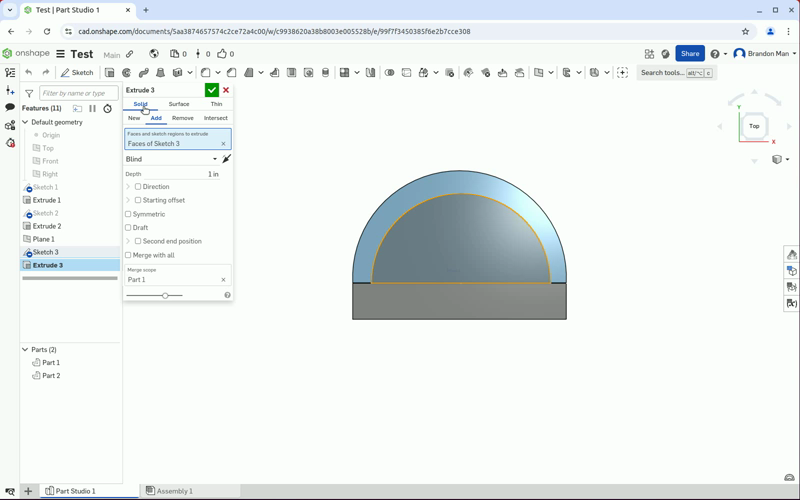
click(143, 106)
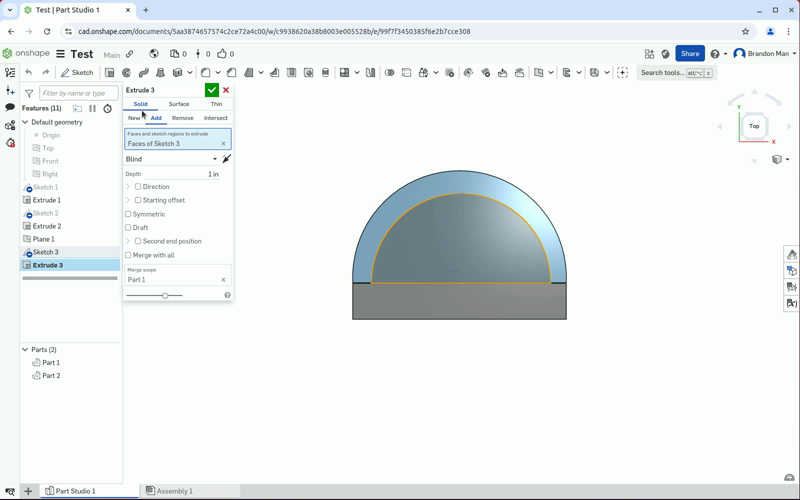
mouse_move(137, 120)
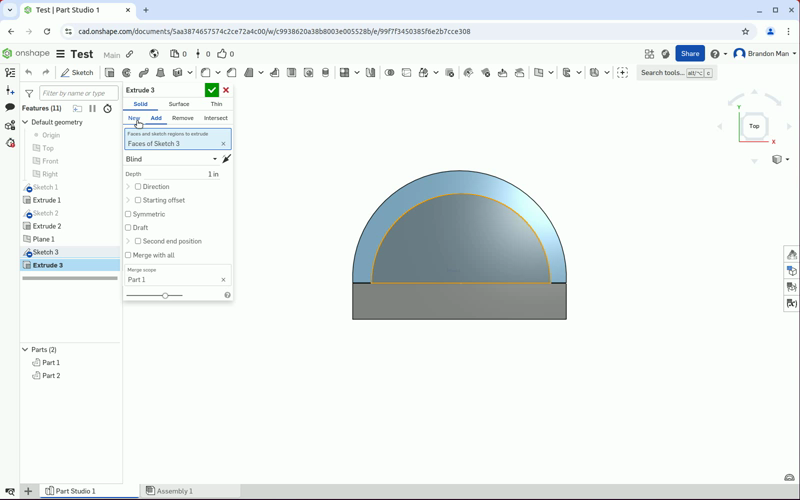
click(137, 120)
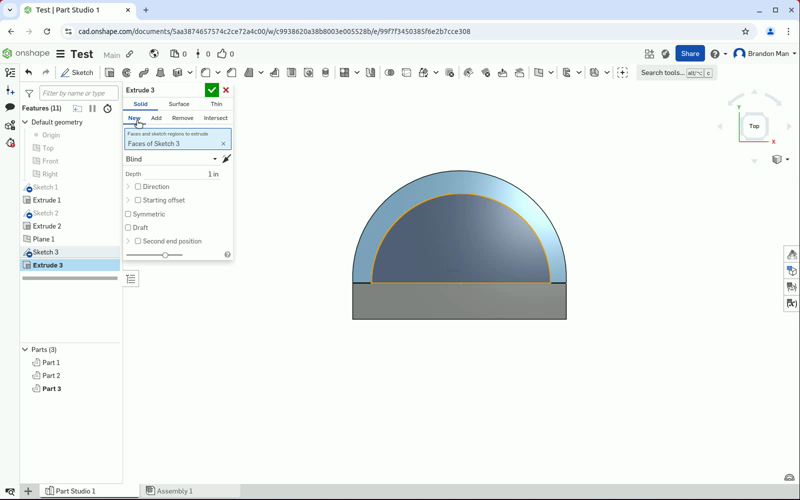
key(tab, 4)
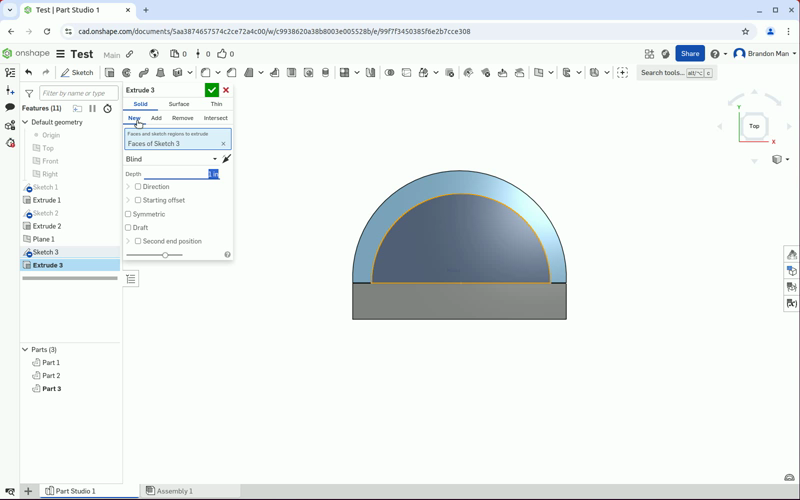
text(3.611)
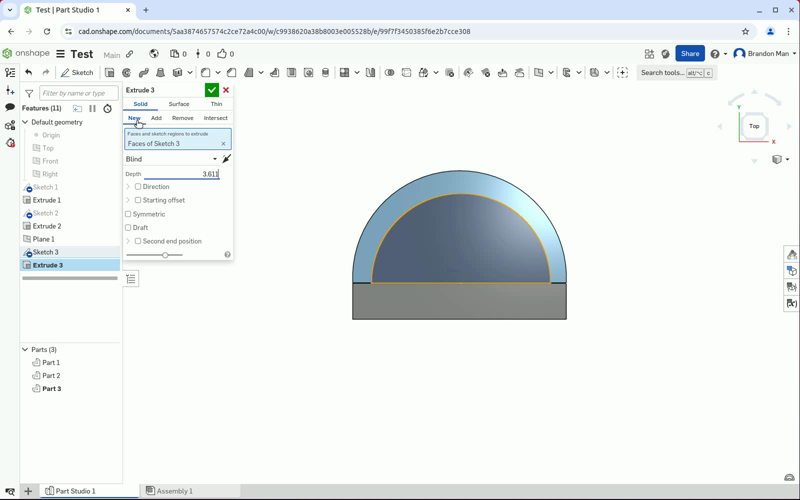
key(enter)
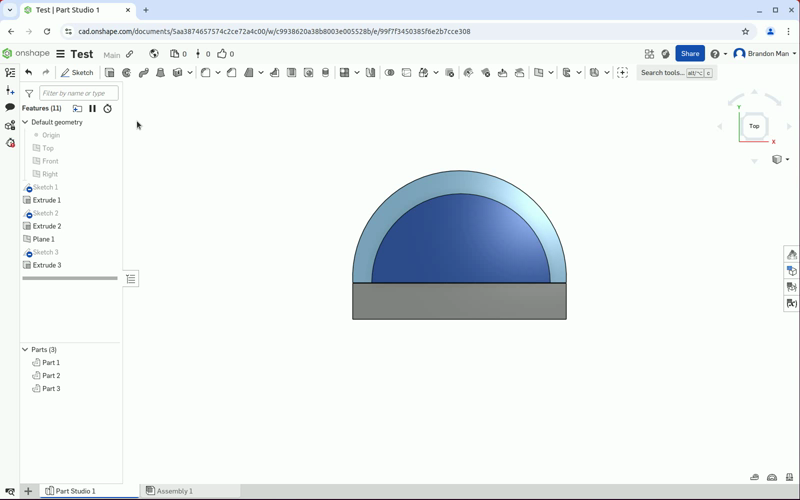
key(shift+h)
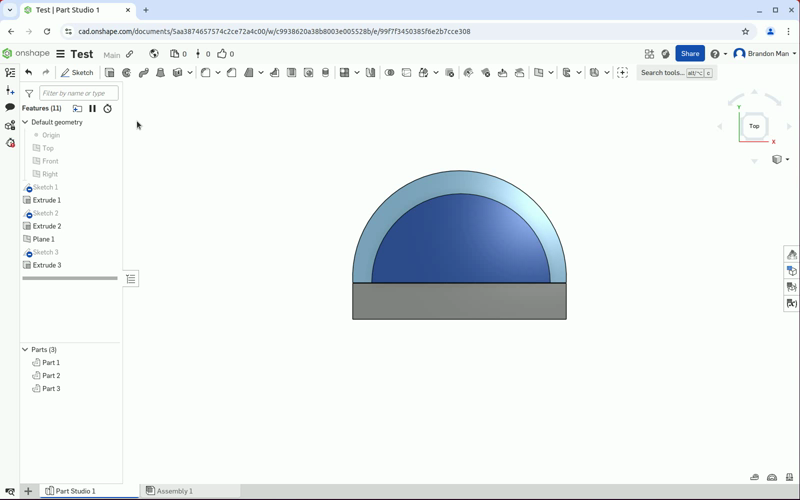
key(shift+h)
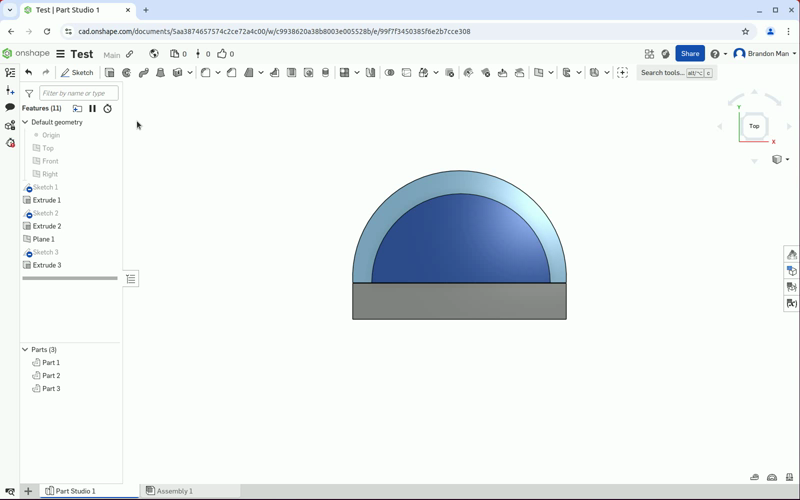
mouse_move(73, 189)
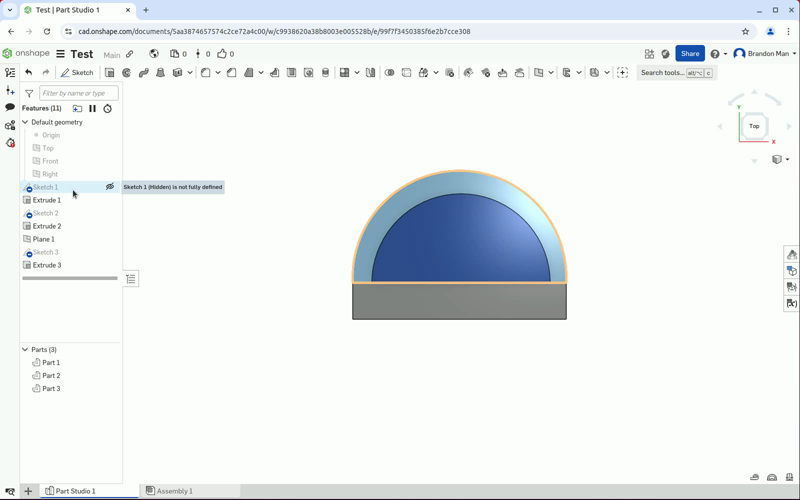
click(73, 189)
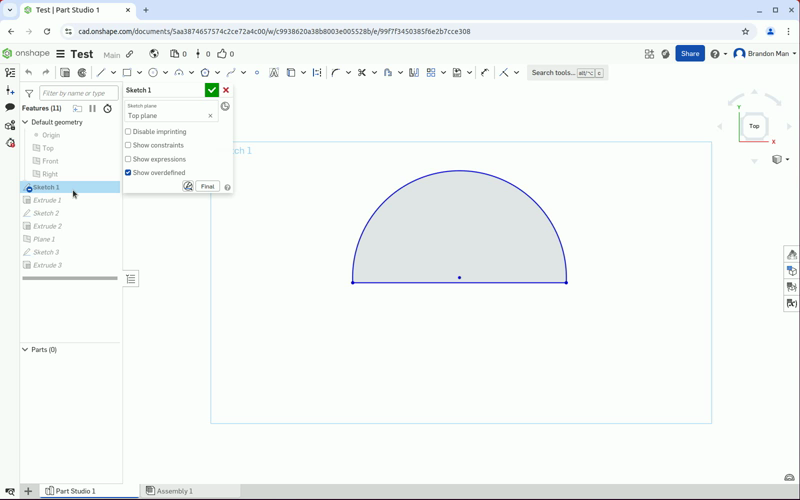
mouse_move(229, 92)
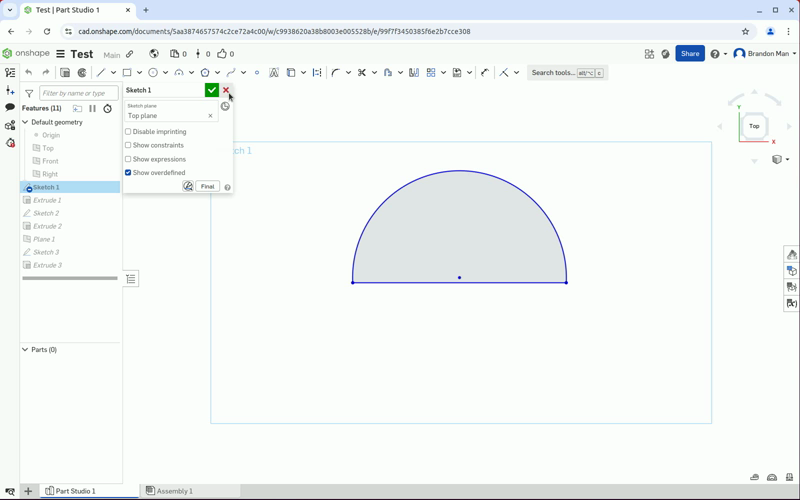
click(229, 92)
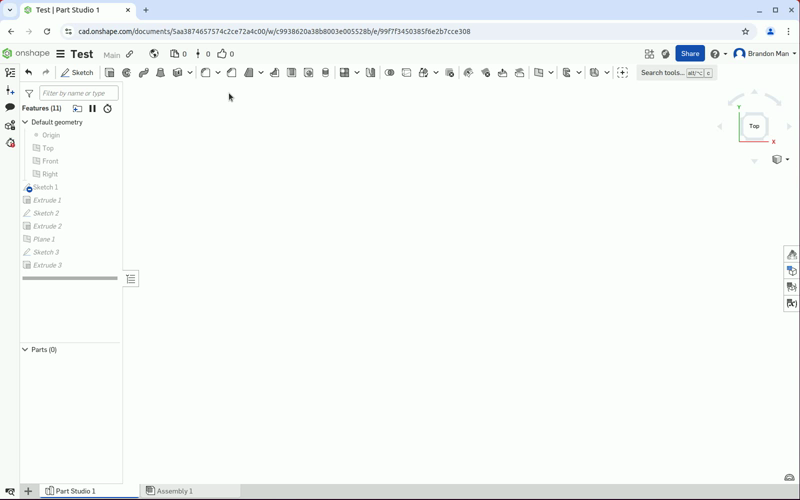
key(shift+s)
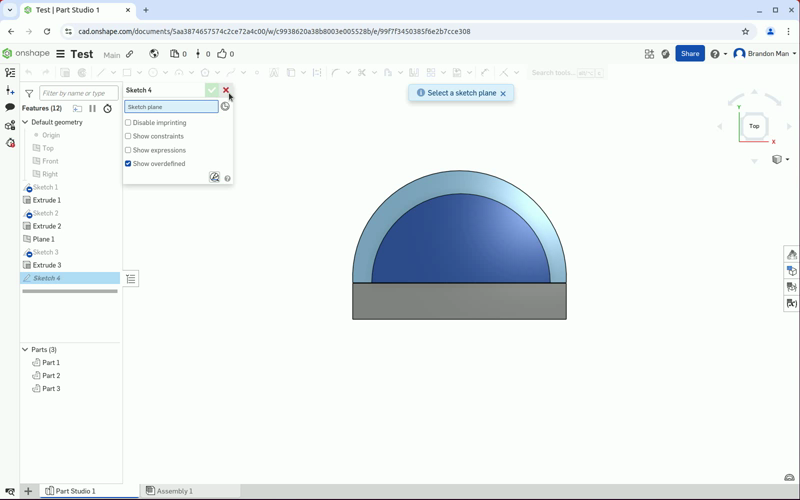
mouse_move(73, 241)
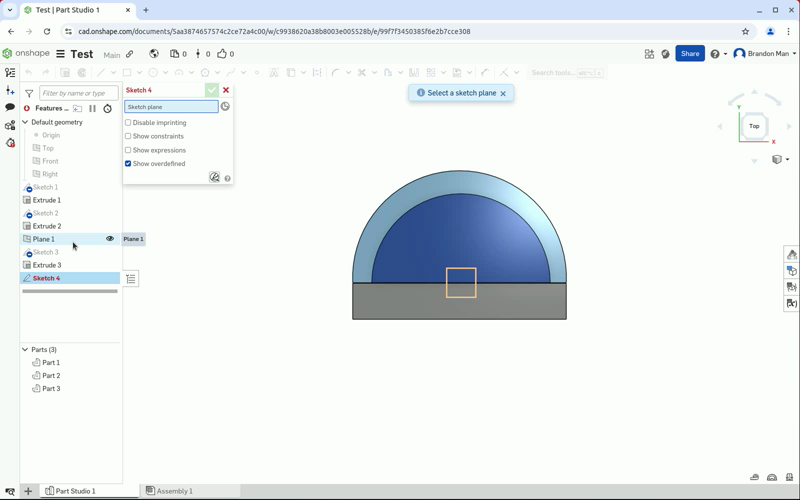
click(73, 241)
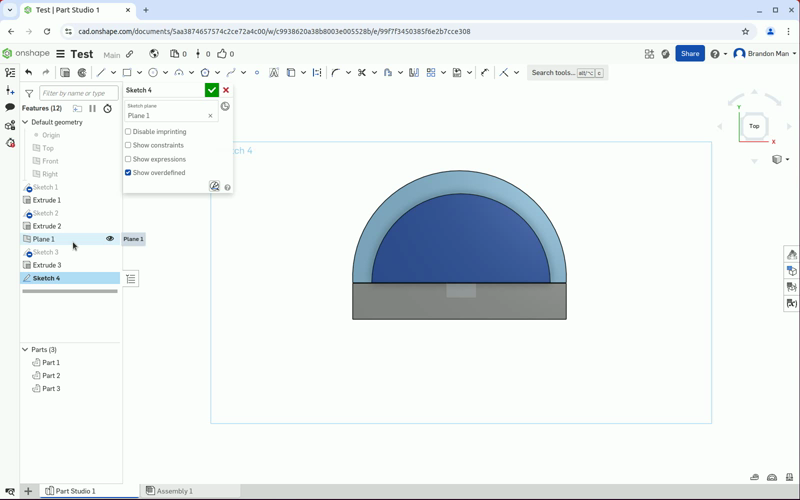
mouse_move(73, 352)
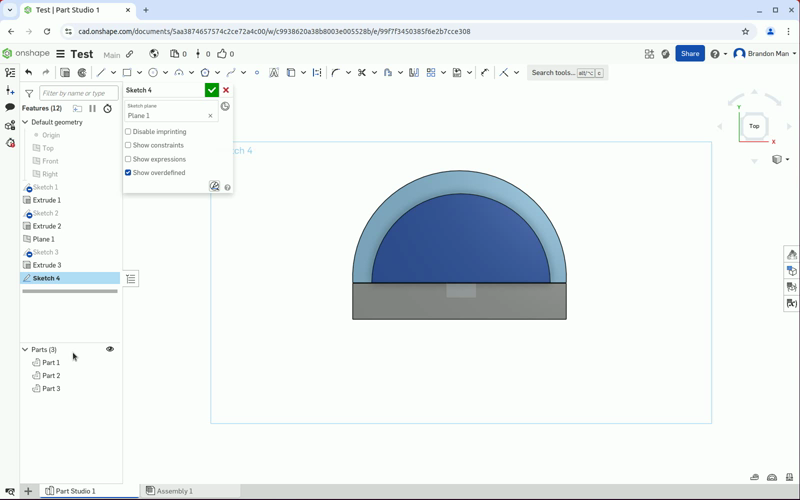
key(y)
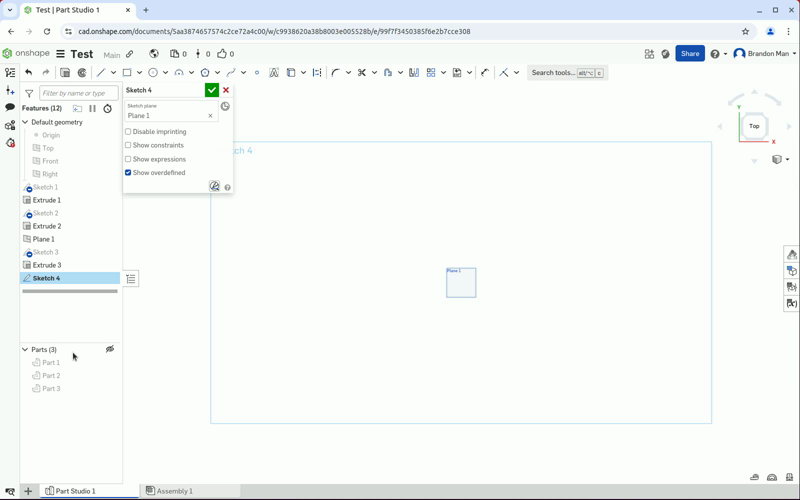
key(l)
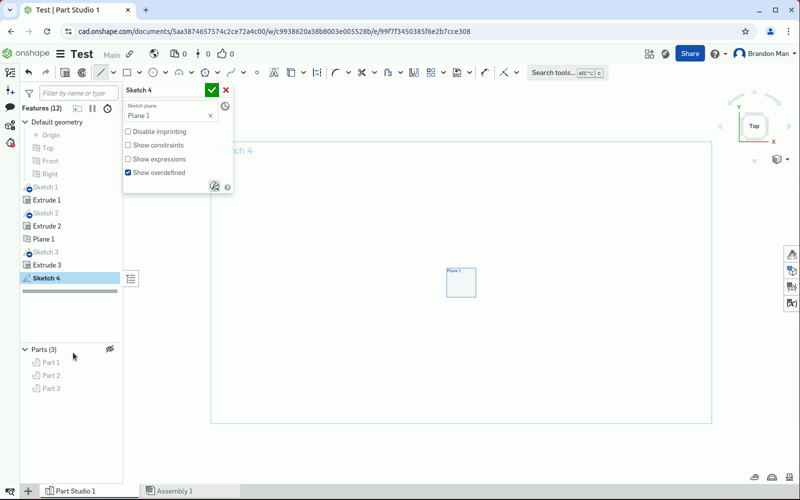
key_down(shift)
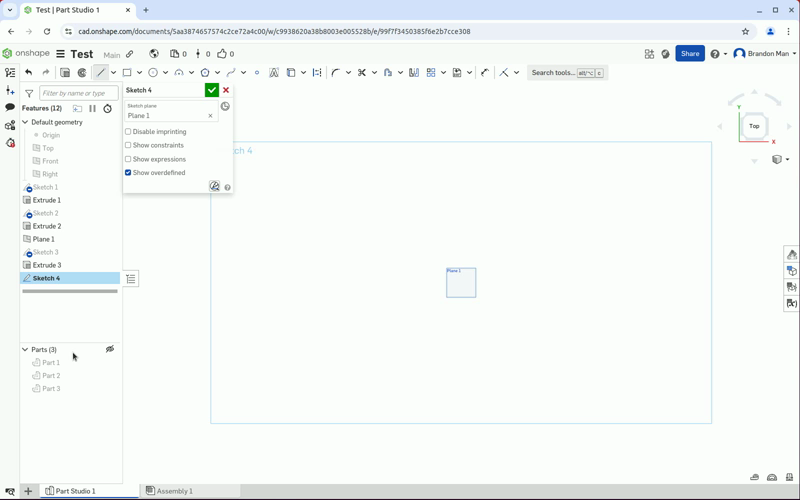
mouse_move(371, 300)
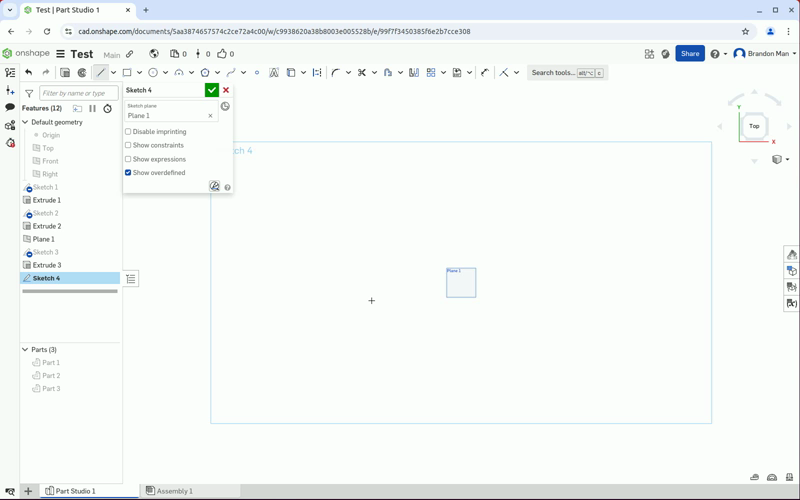
click(371, 300)
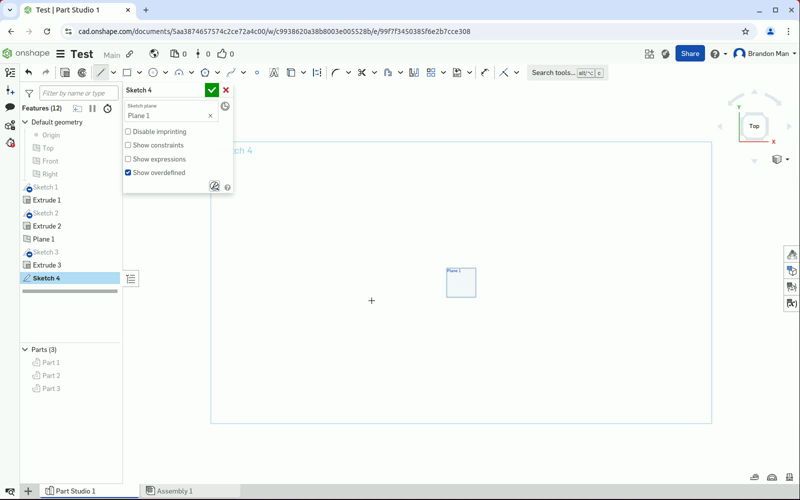
key_up(shift)
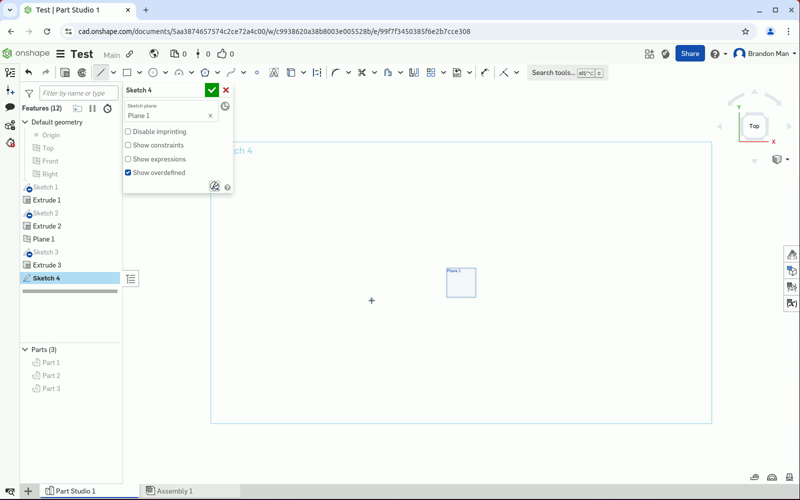
key_down(shift)
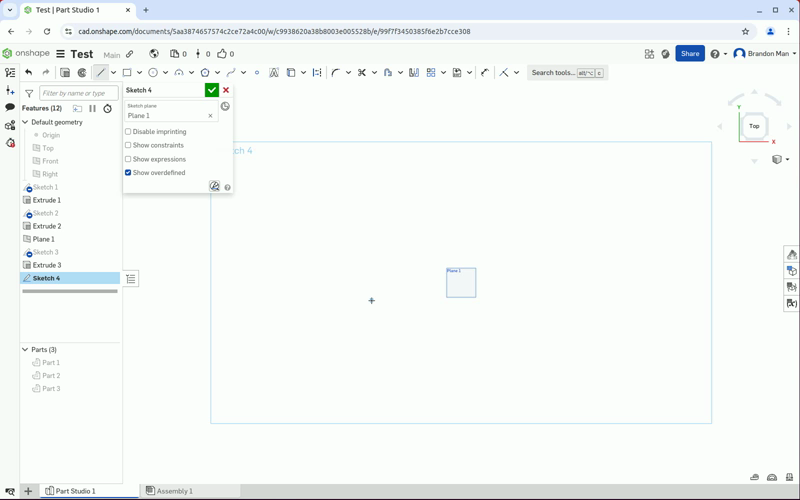
mouse_move(550, 300)
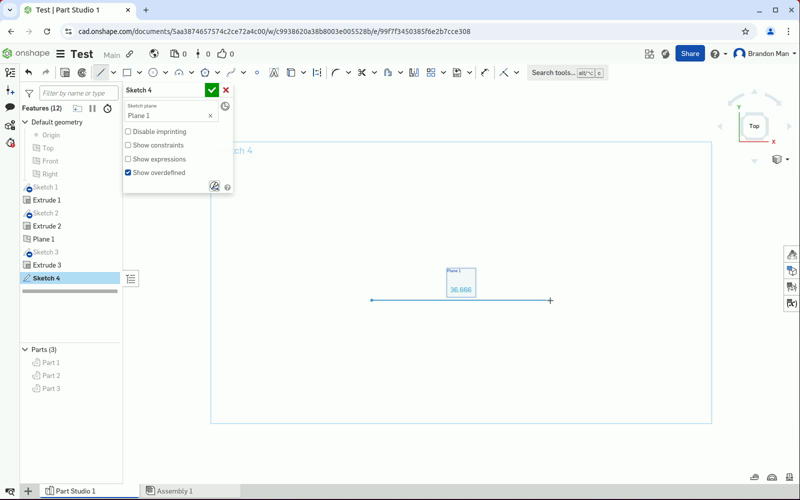
click(550, 300)
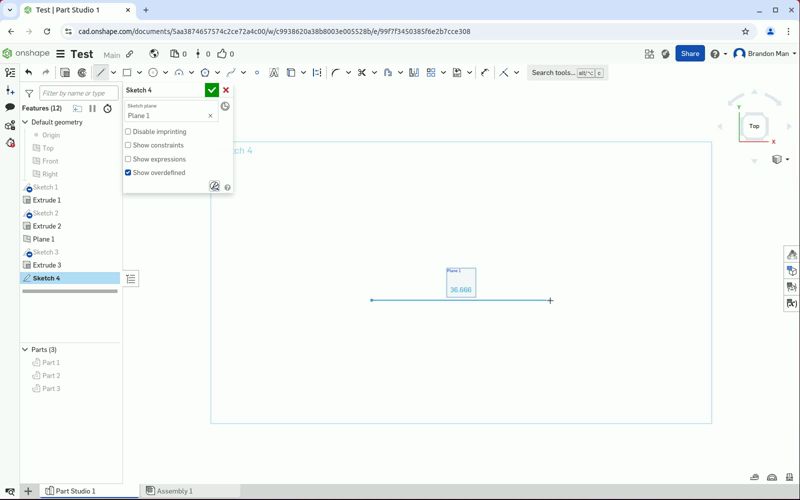
key_up(shift)
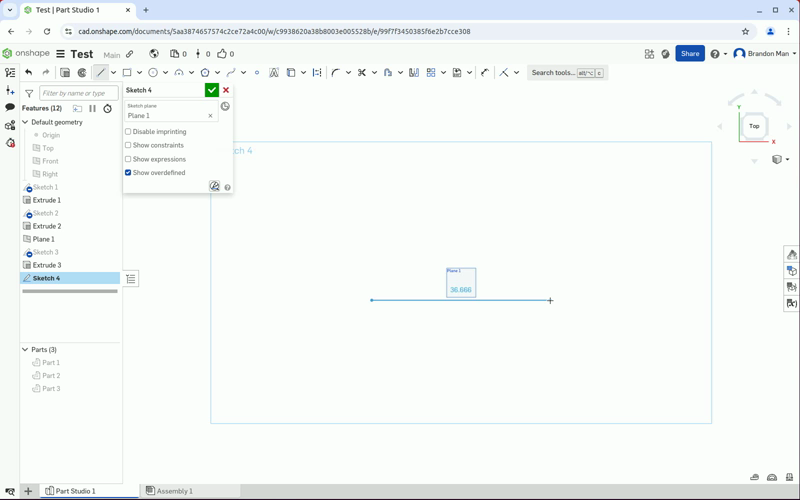
key_down(shift)
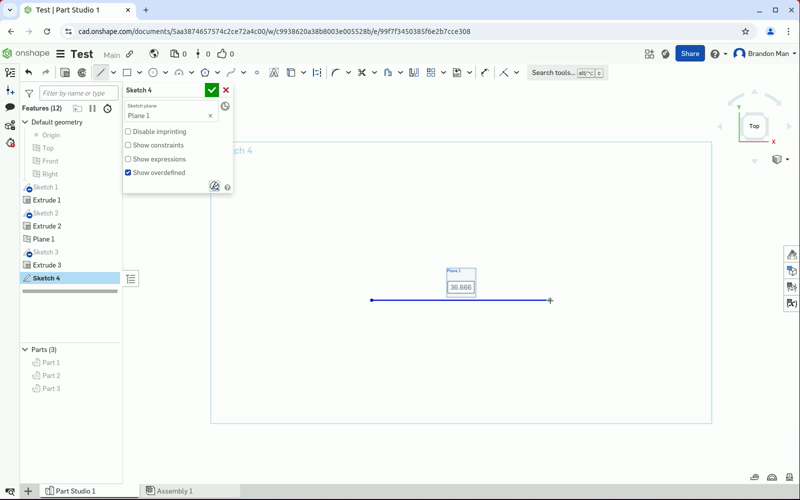
mouse_move(580, 300)
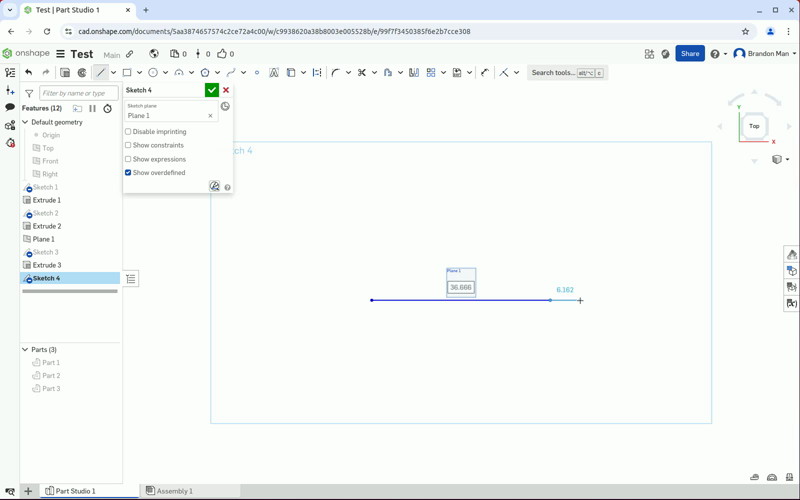
mouse_move(550, 281)
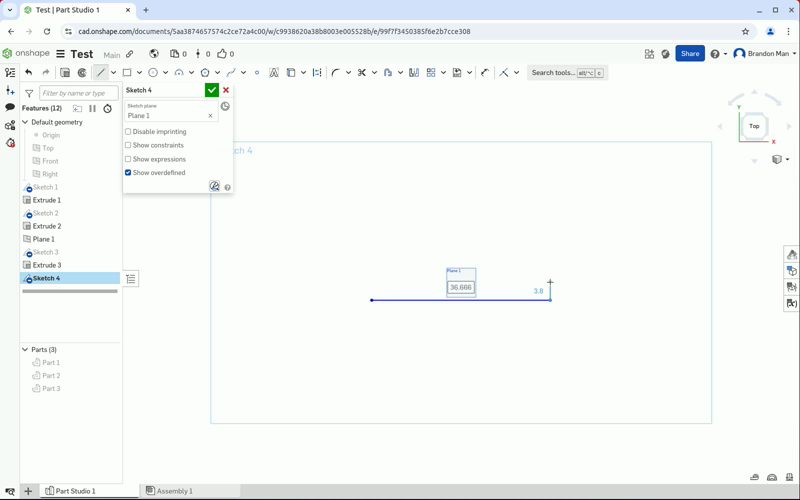
click(550, 281)
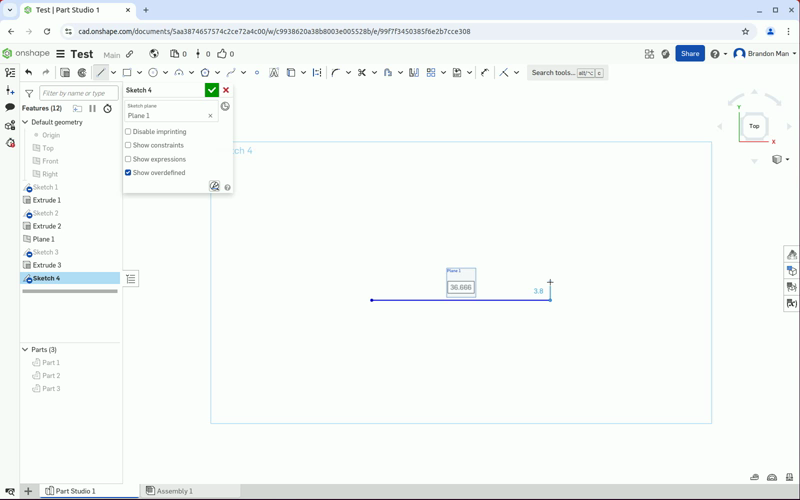
key_up(shift)
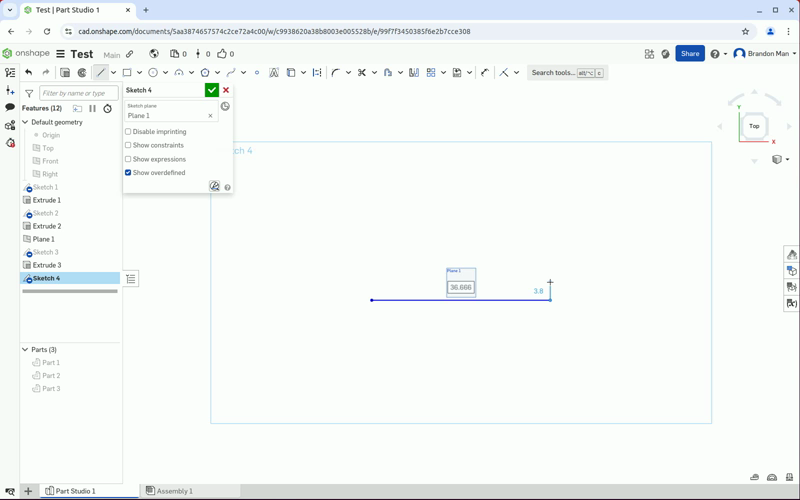
key_down(shift)
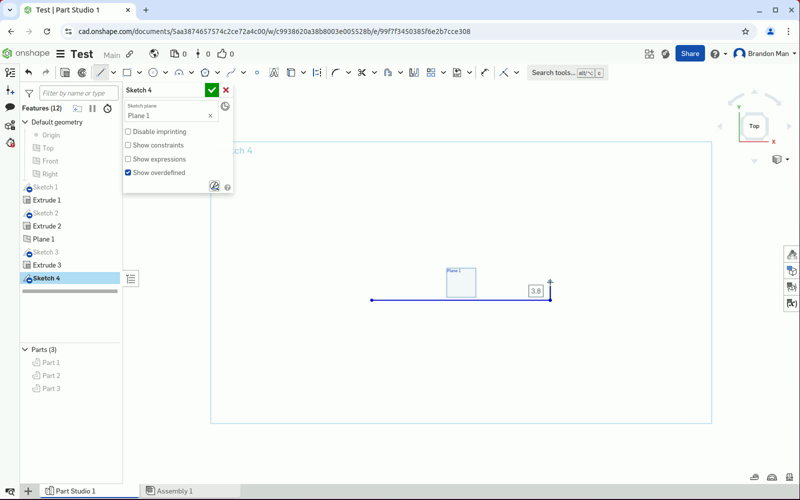
mouse_move(371, 281)
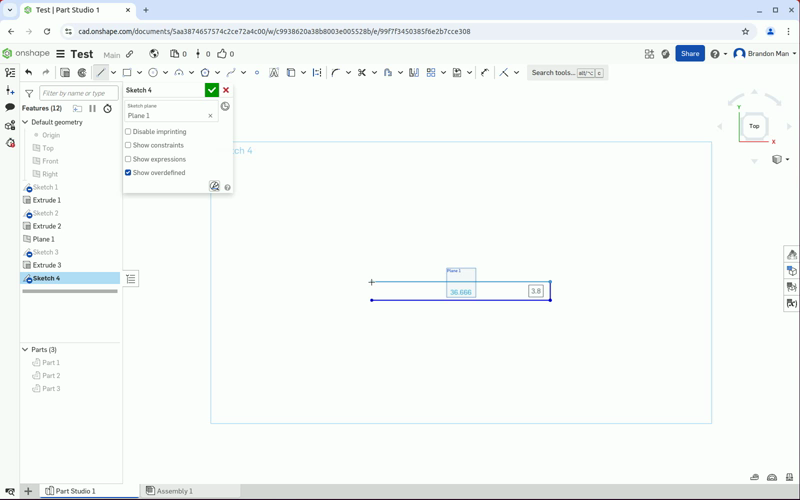
click(371, 281)
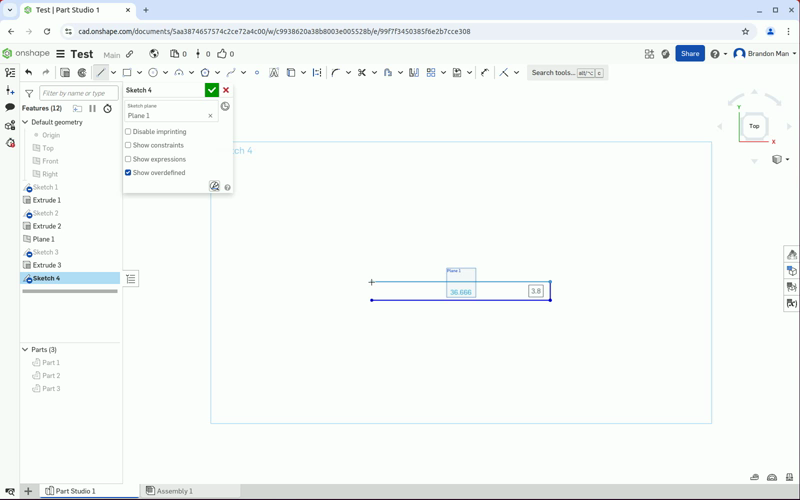
key_up(shift)
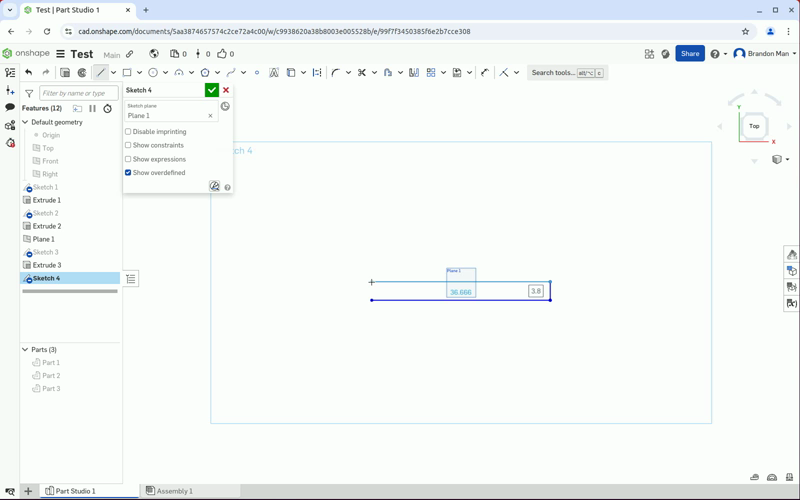
mouse_move(401, 281)
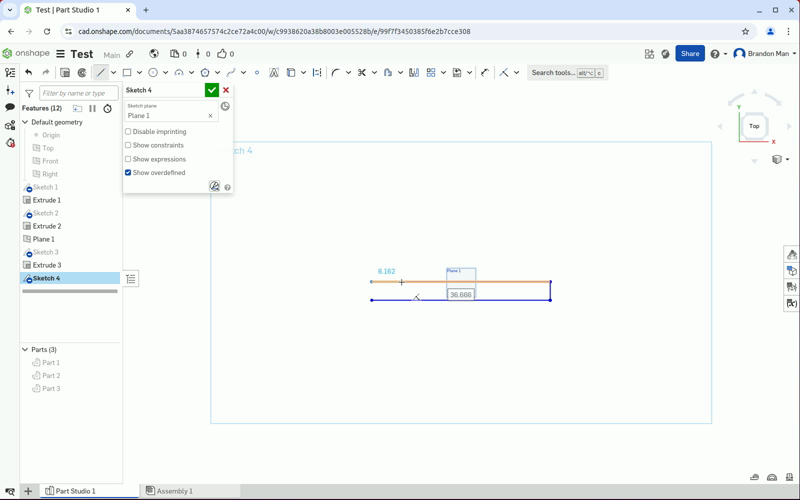
key_down(shift)
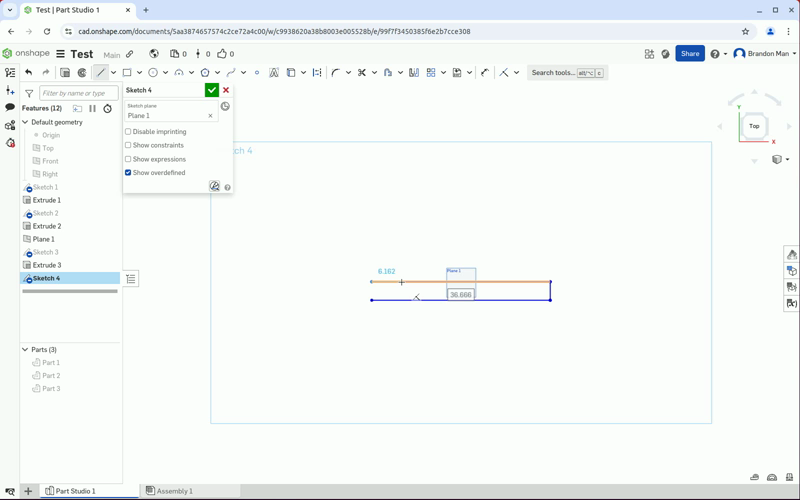
mouse_move(371, 300)
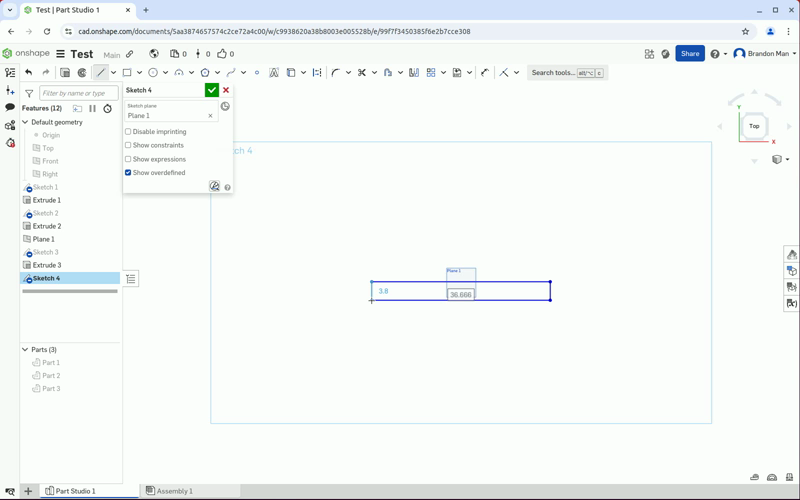
key_up(shift)
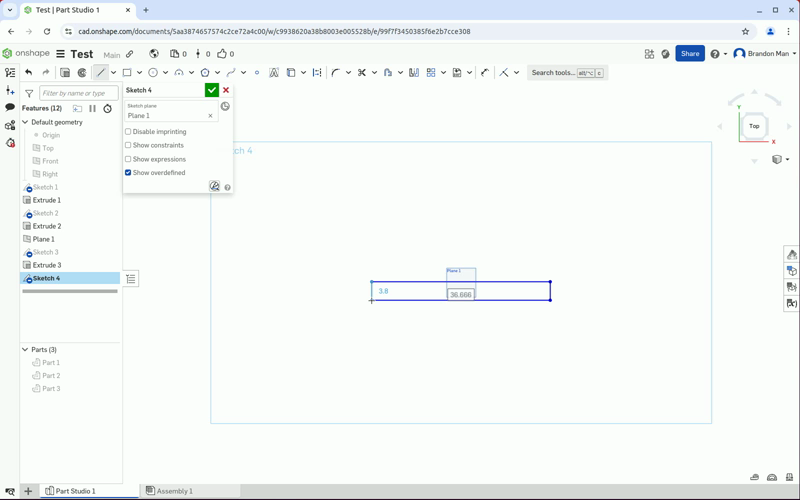
click(371, 300)
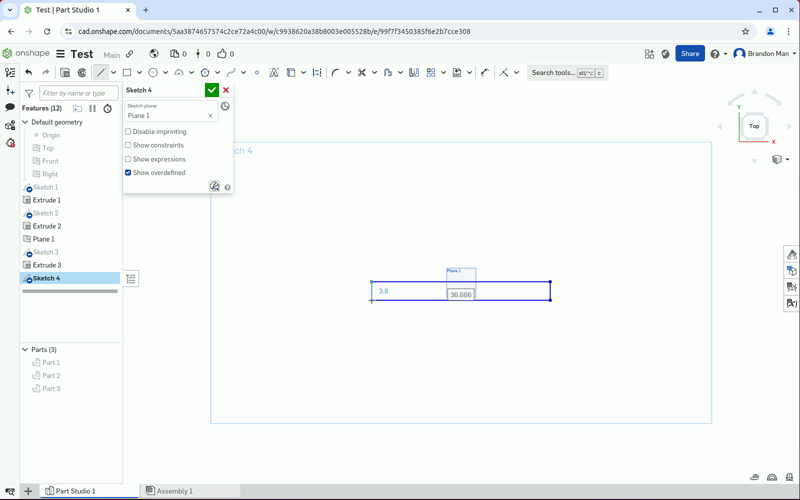
key(esc)
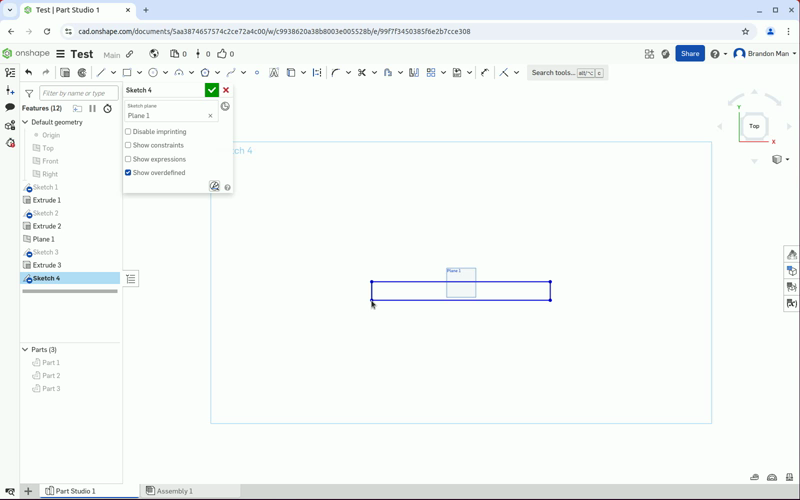
mouse_move(505, 290)
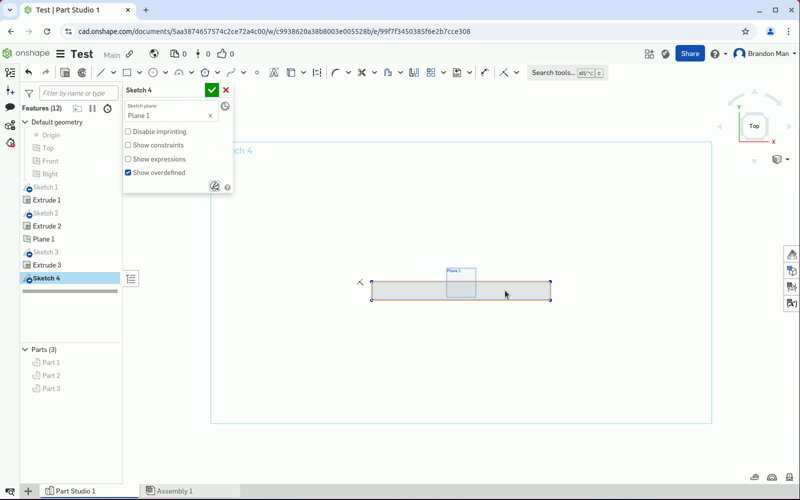
click(505, 290)
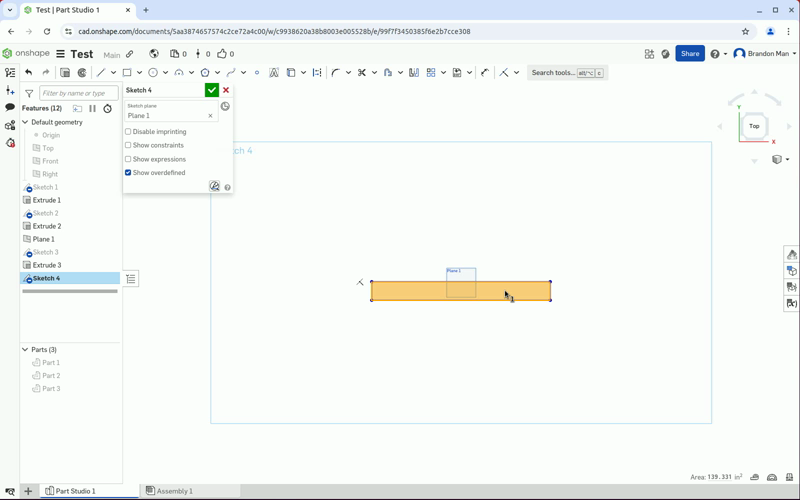
mouse_move(73, 352)
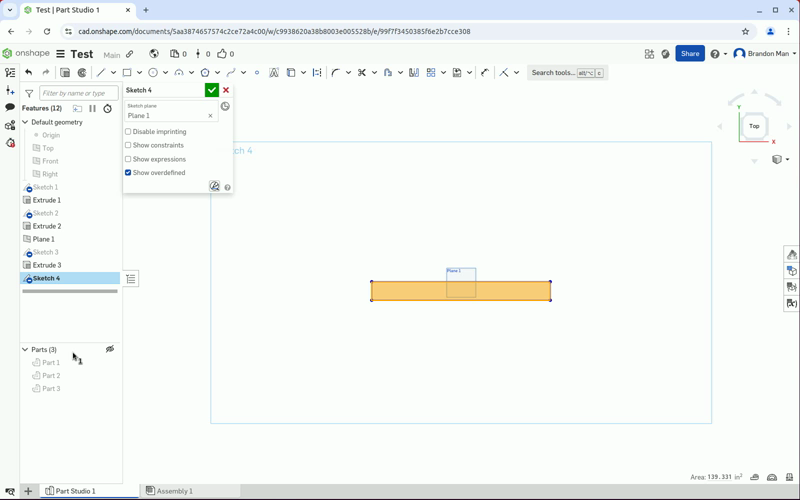
key(shift+y)
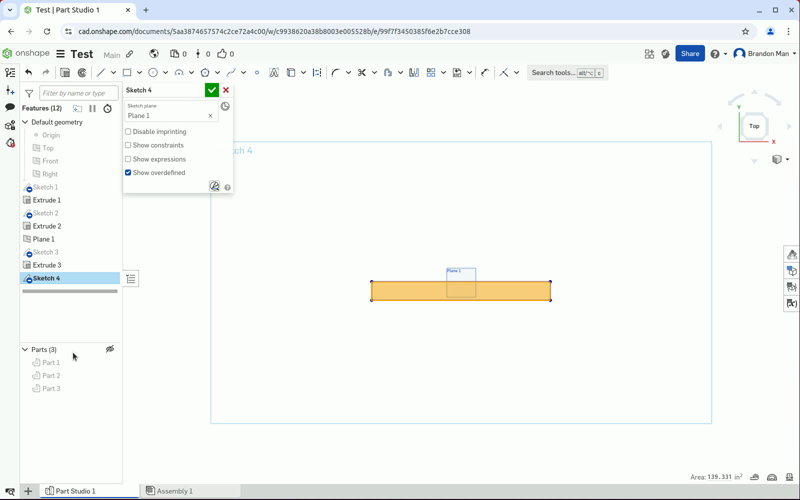
key(shift+e)
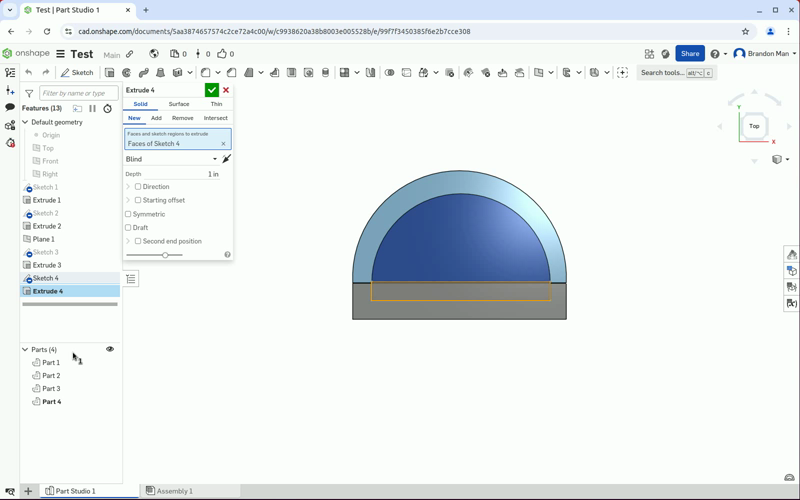
mouse_move(143, 106)
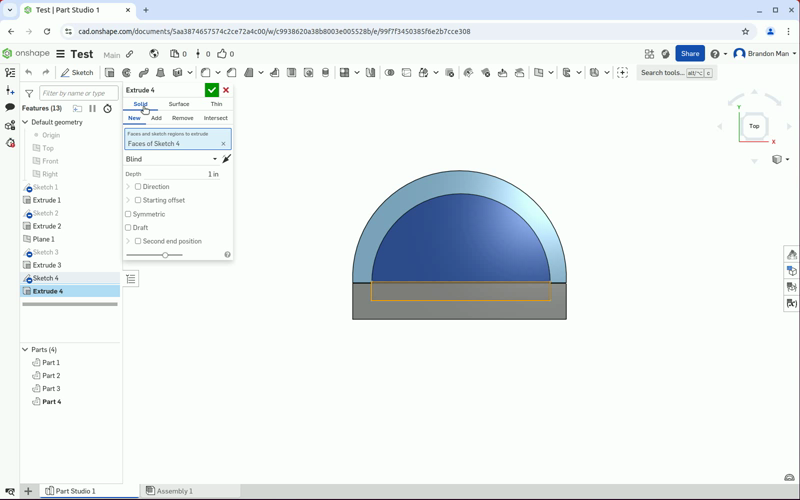
click(143, 106)
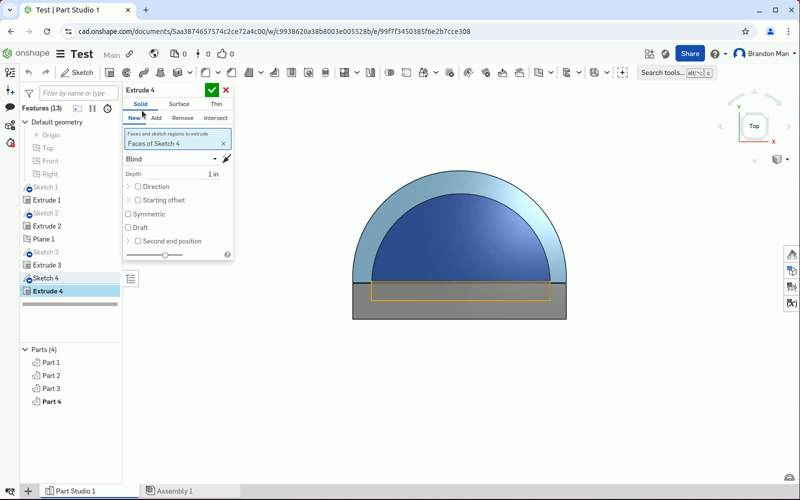
mouse_move(137, 120)
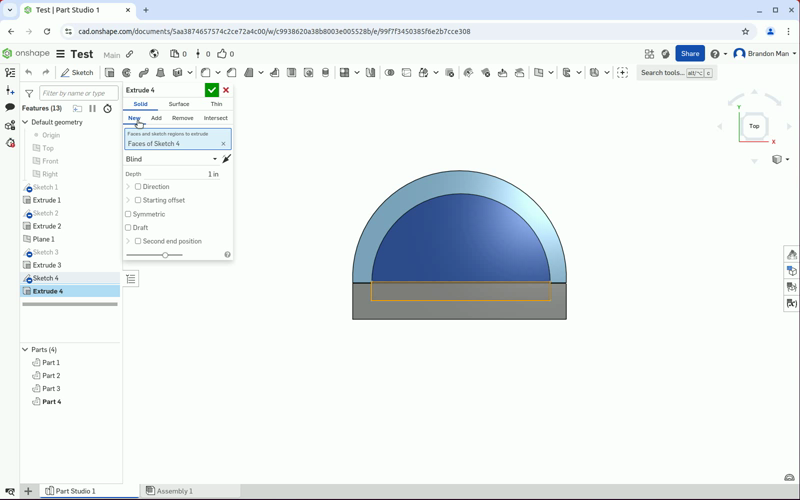
click(137, 120)
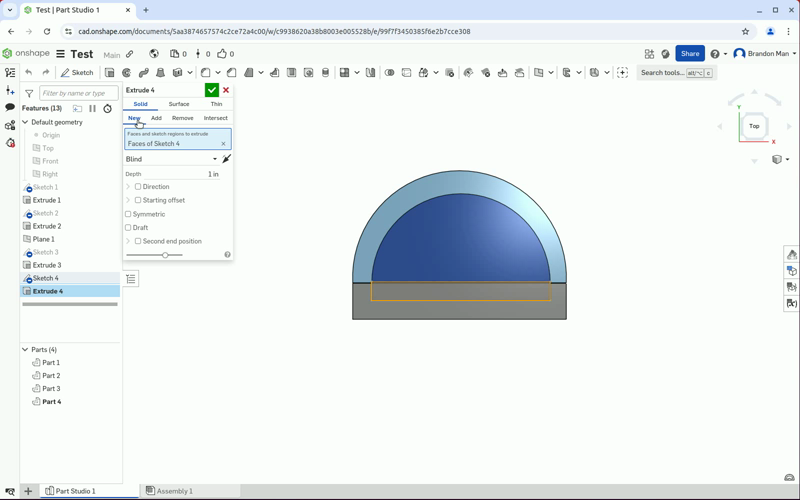
key(tab, 4)
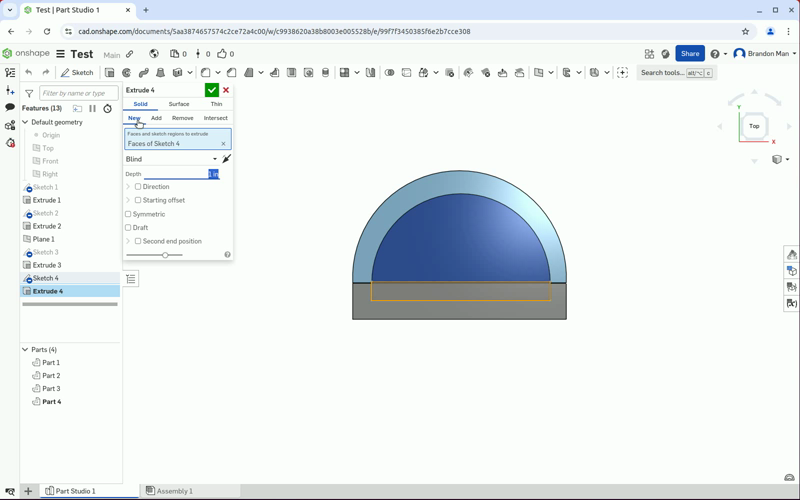
text(3.611)
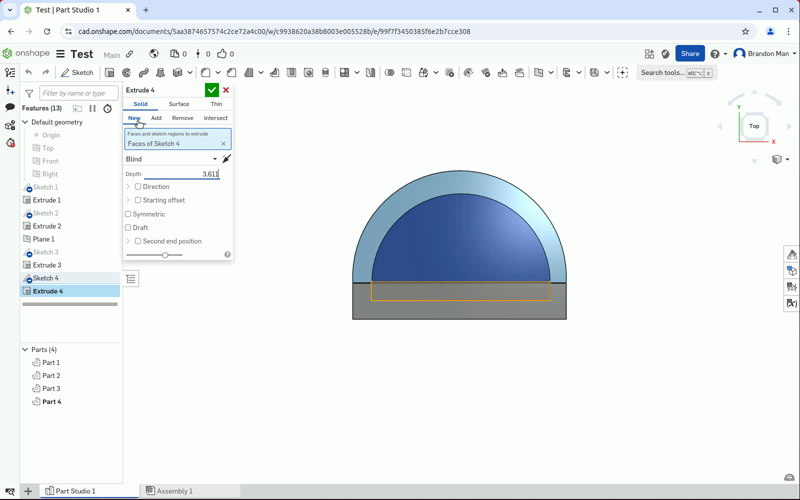
key(enter)
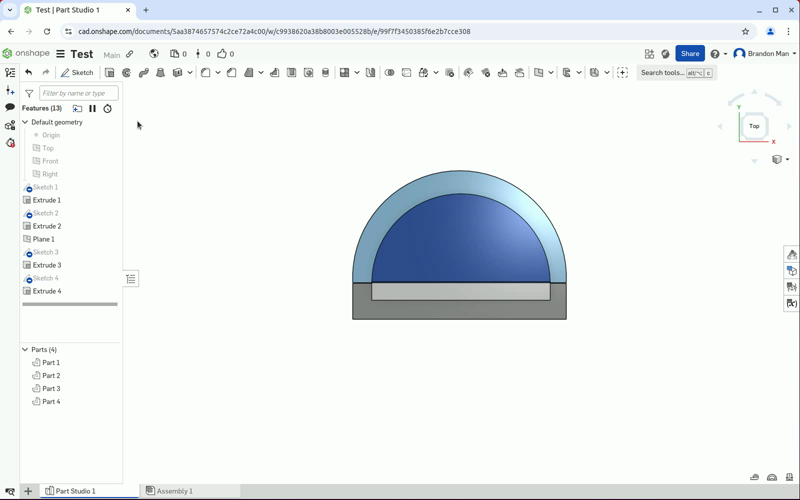
key(shift+h)
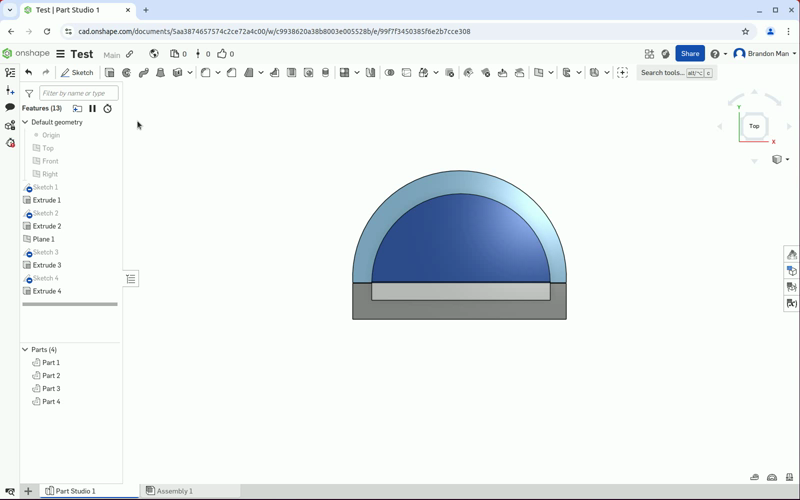
key(shift+h)
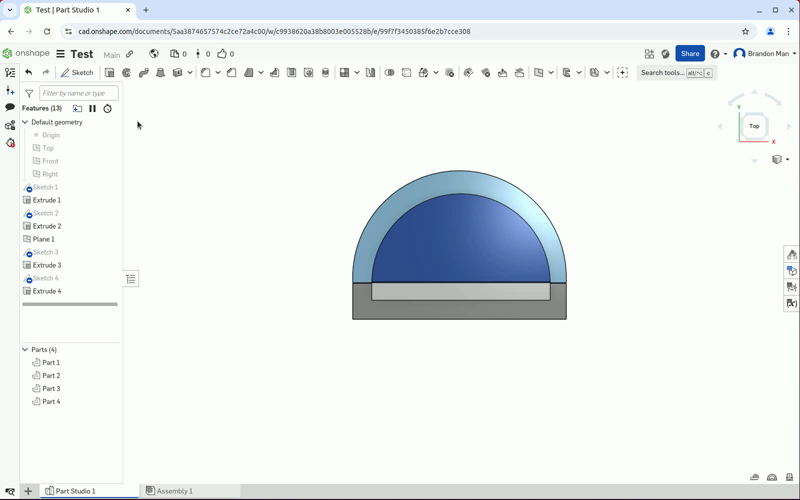
mouse_move(73, 189)
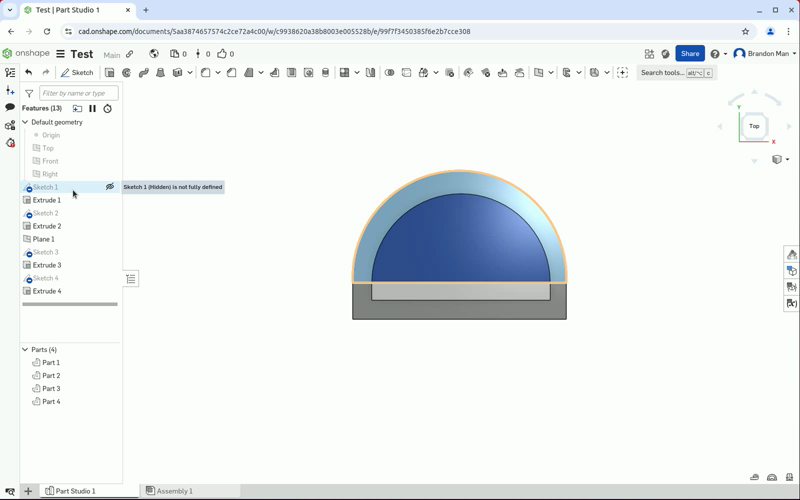
click(73, 189)
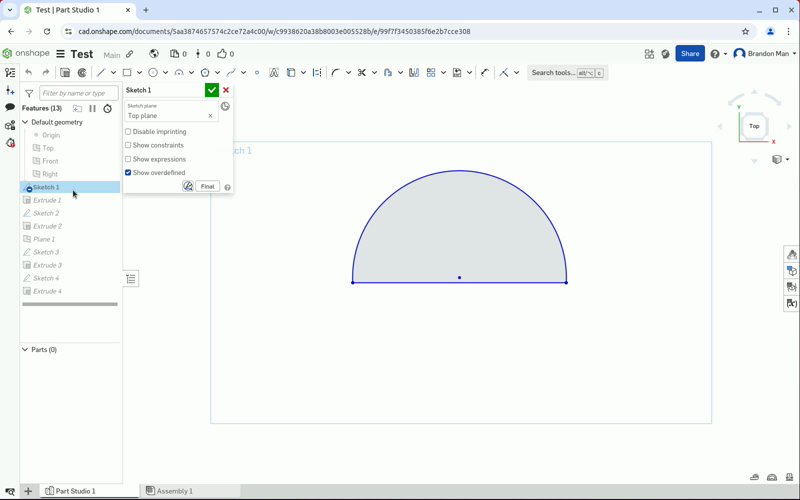
mouse_move(229, 92)
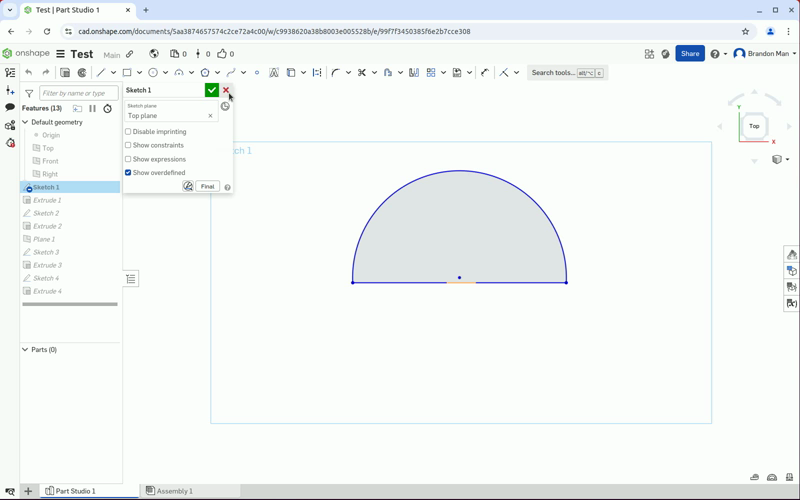
click(229, 92)
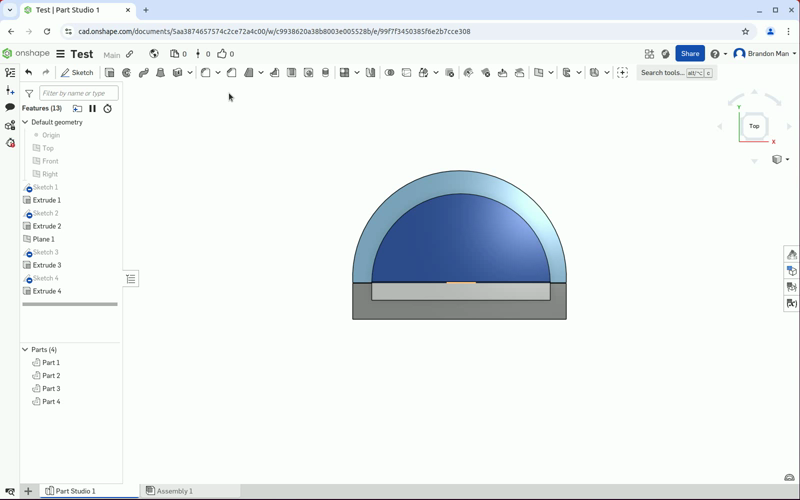
mouse_move(541, 75)
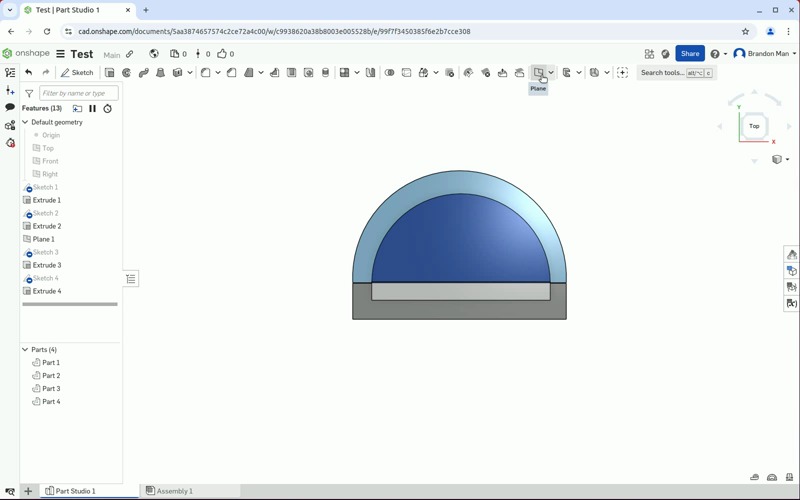
click(541, 75)
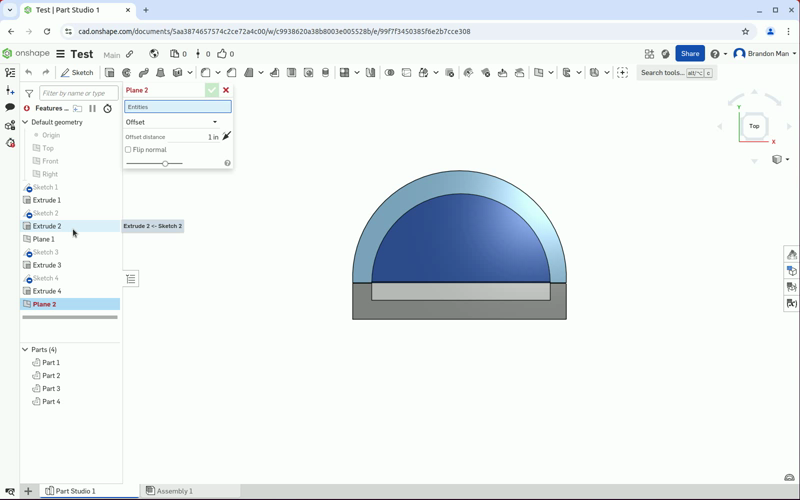
scroll(3)
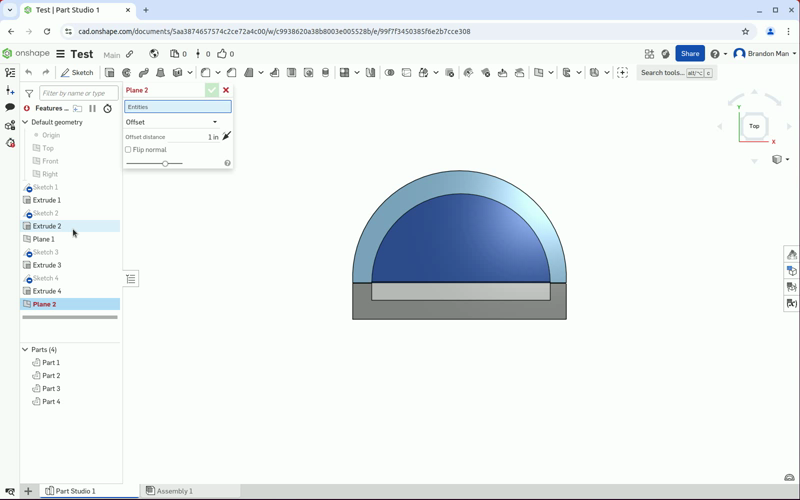
mouse_move(73, 150)
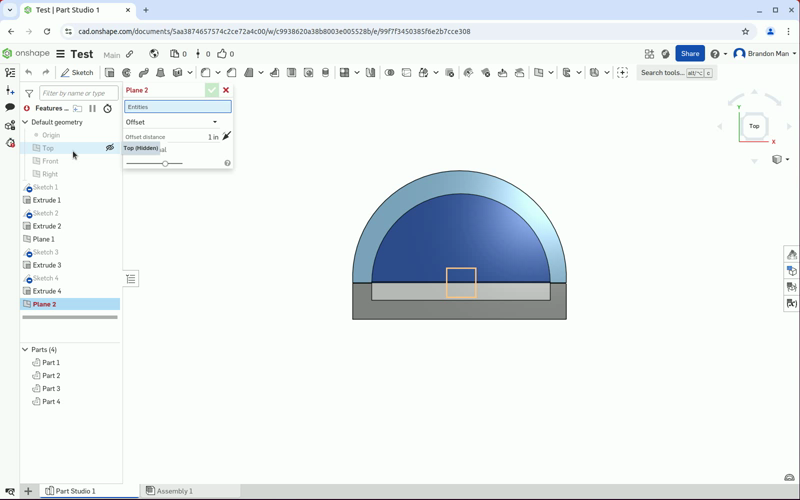
click(73, 150)
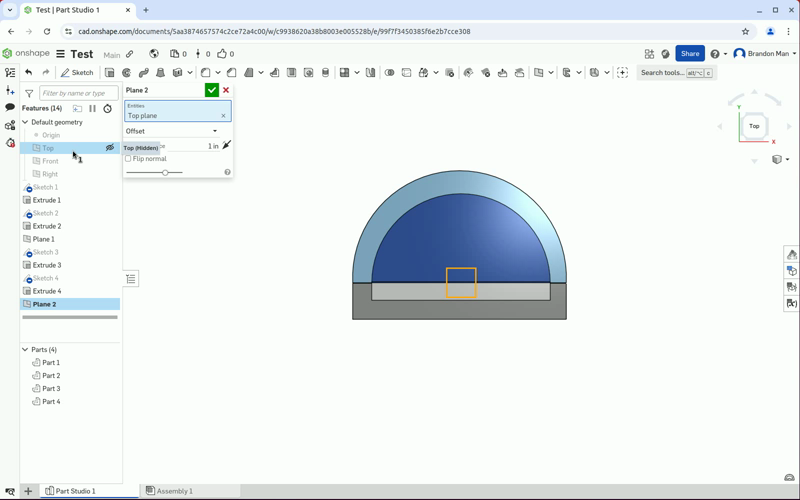
key(tab, 2)
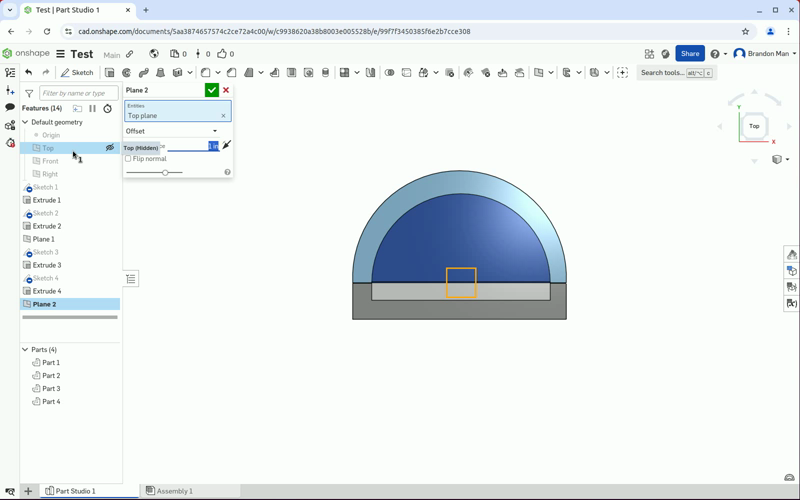
text(11.061)
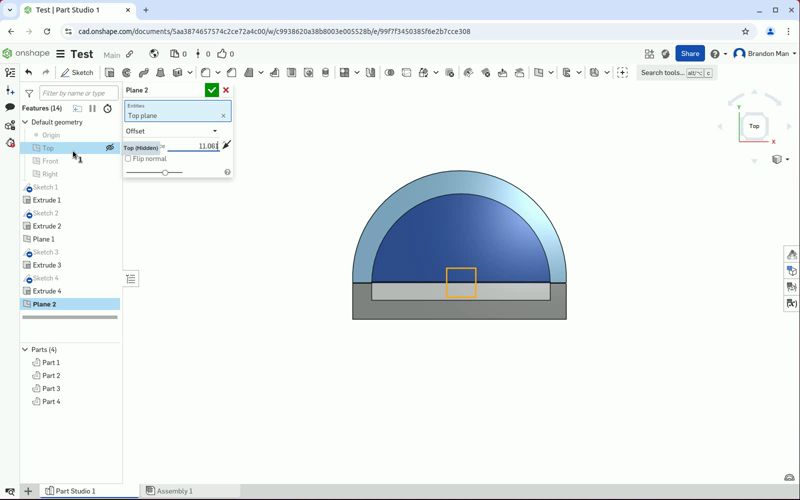
key(enter, 2)
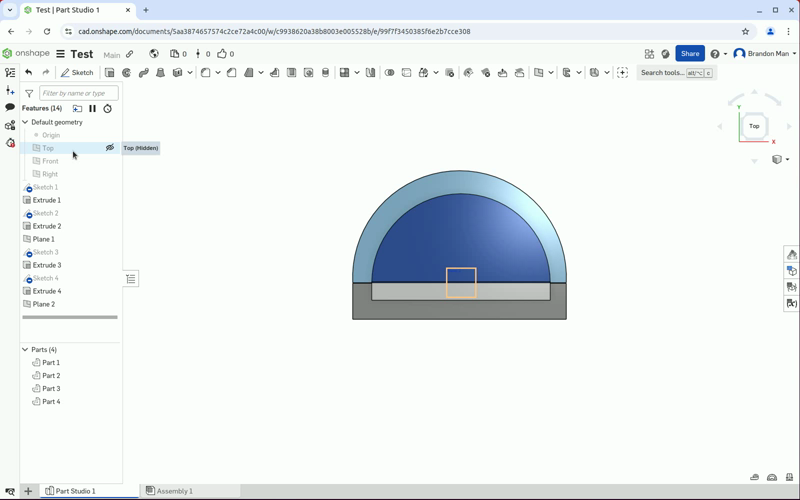
key(shift+s)
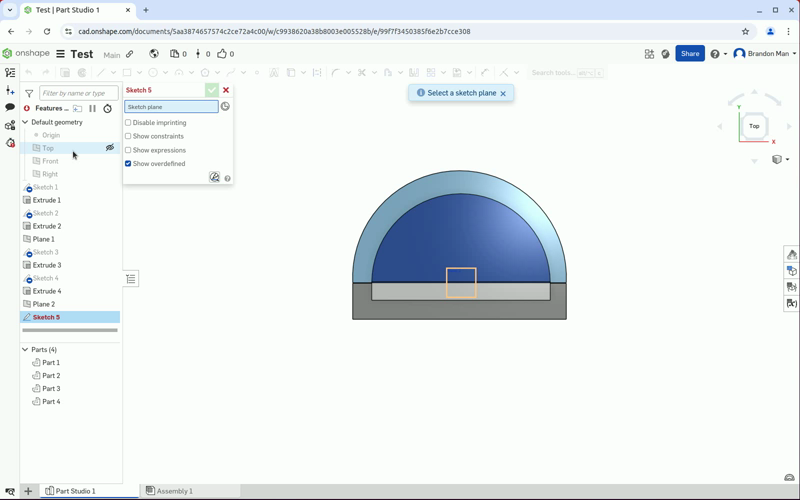
mouse_move(73, 306)
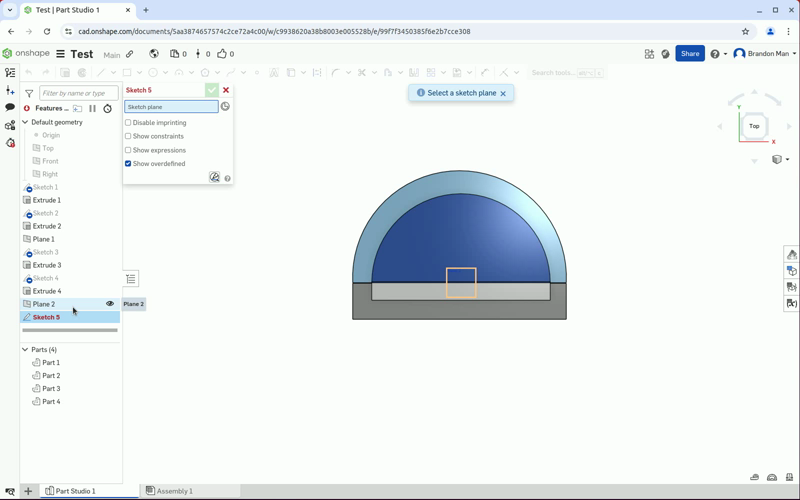
click(73, 306)
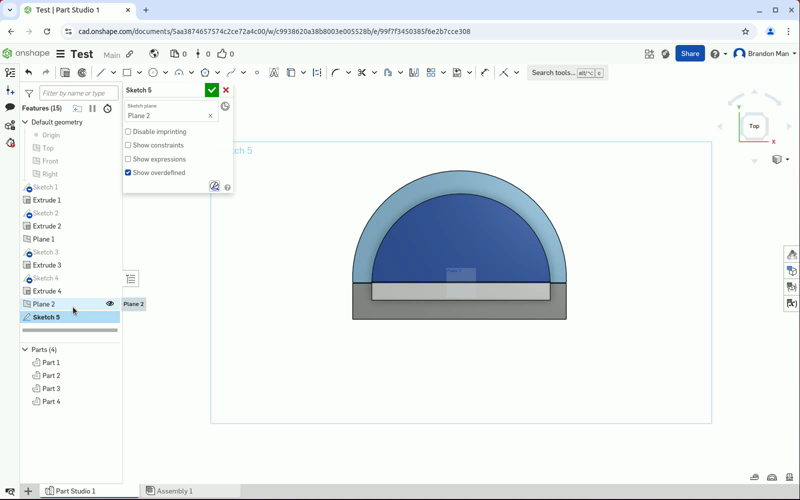
mouse_move(73, 352)
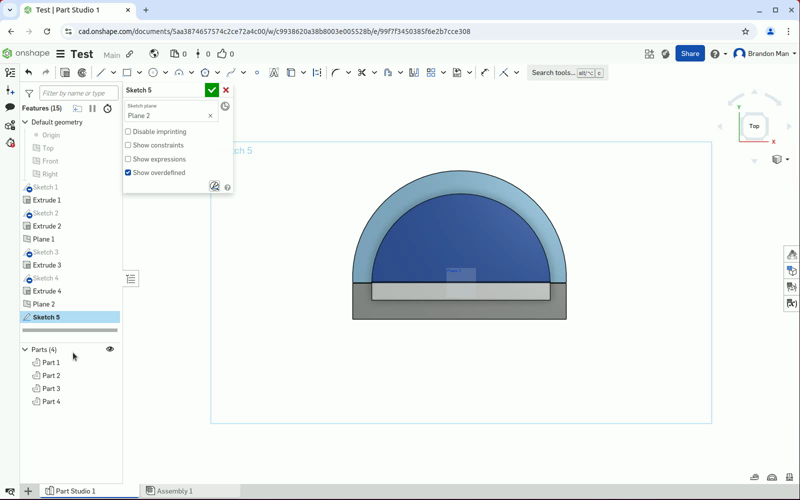
key(y)
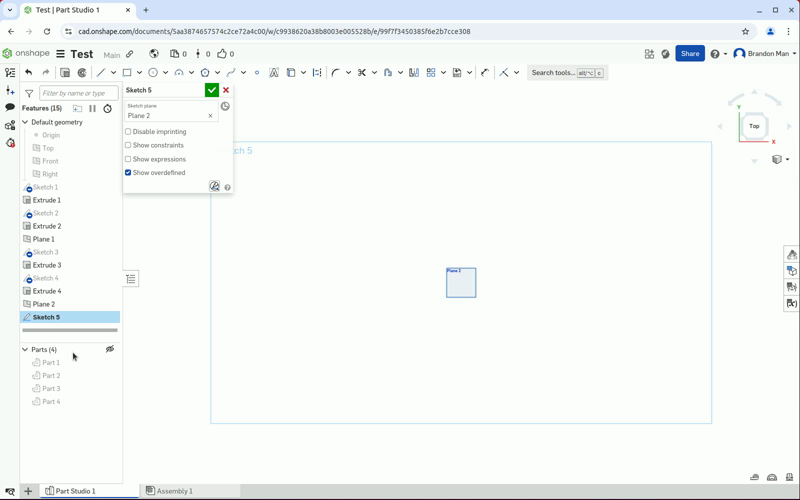
key(l)
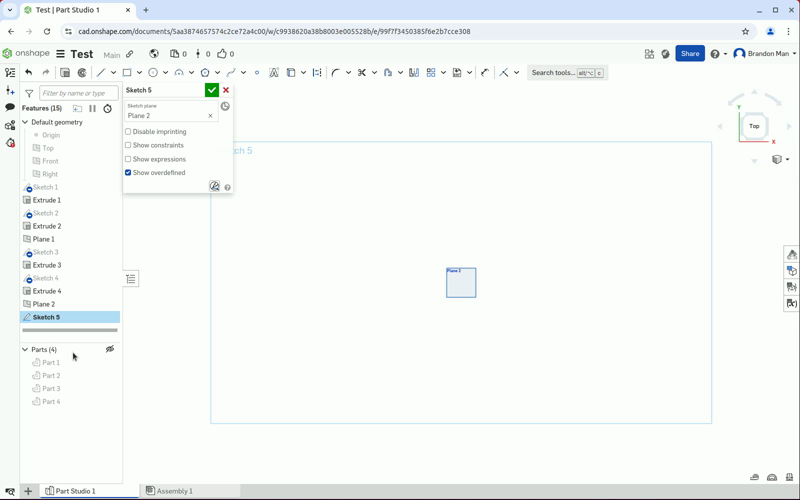
key_down(shift)
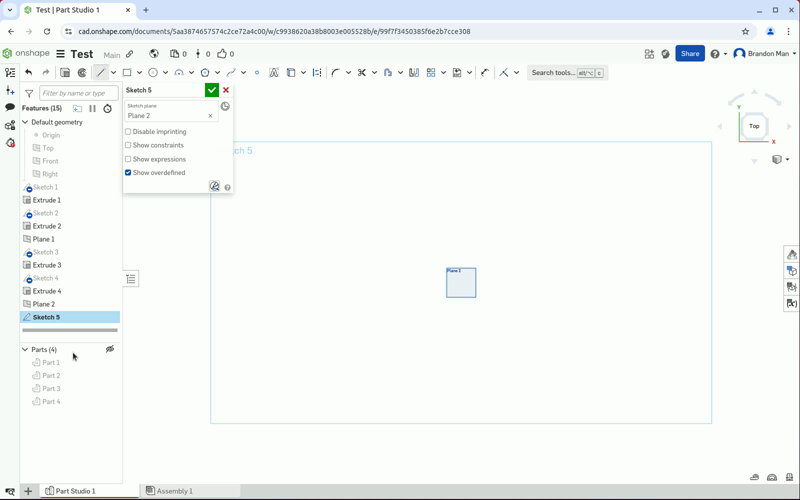
mouse_move(391, 282)
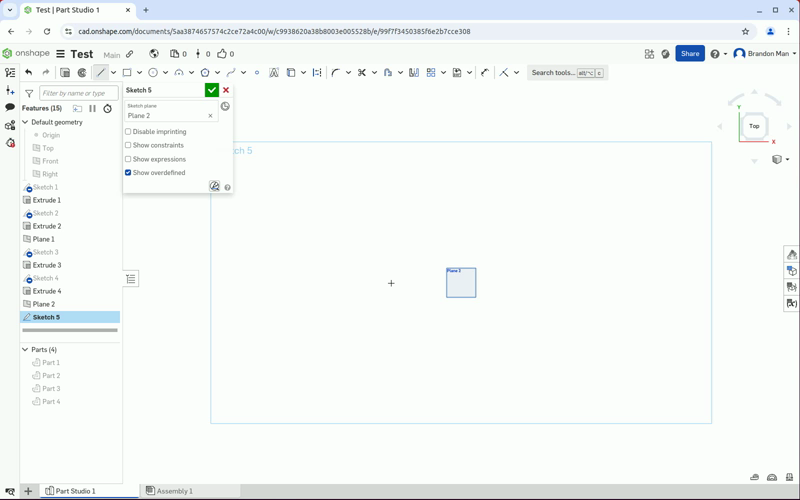
click(391, 282)
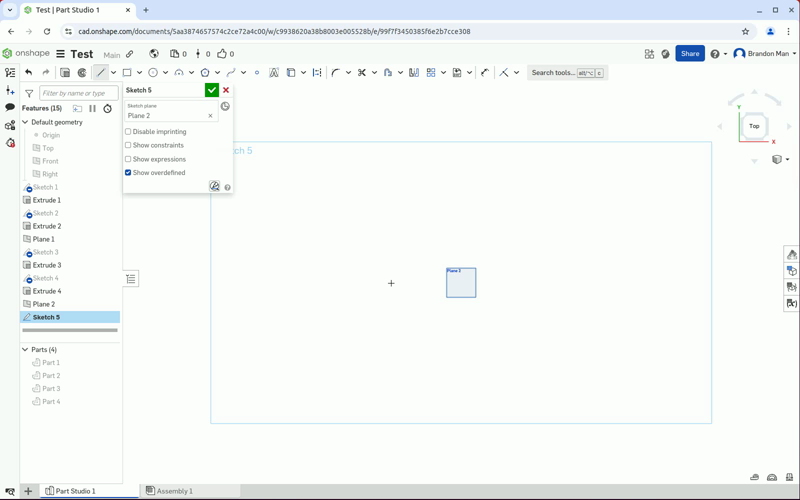
key_up(shift)
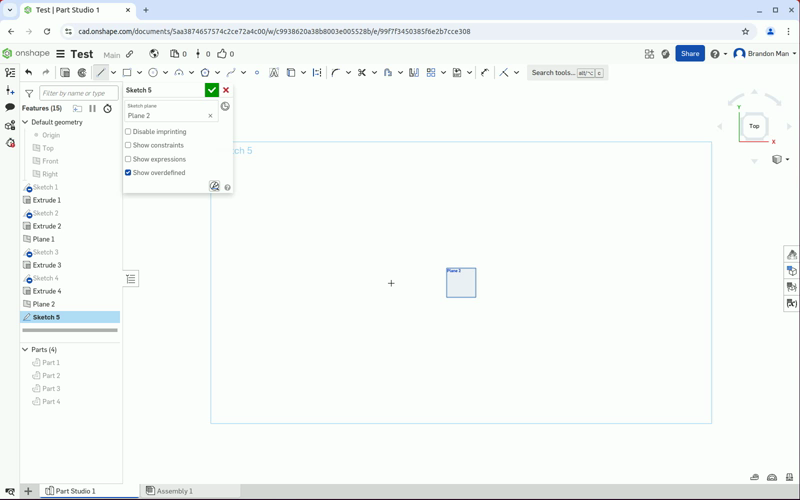
key_down(shift)
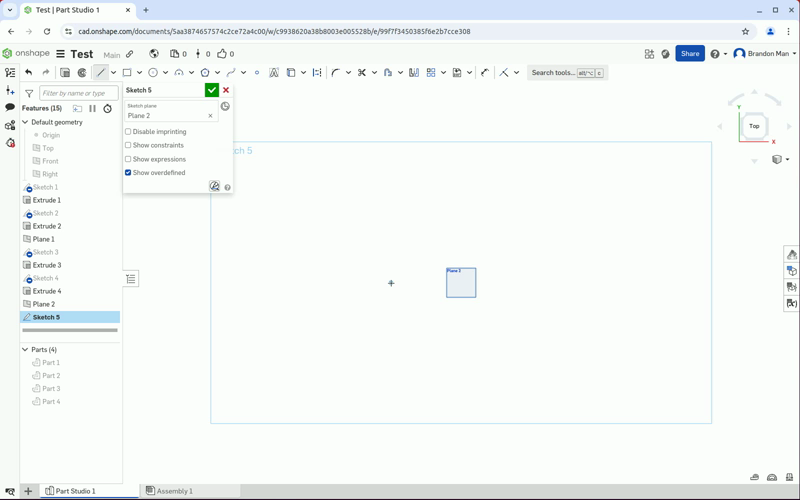
mouse_move(527, 282)
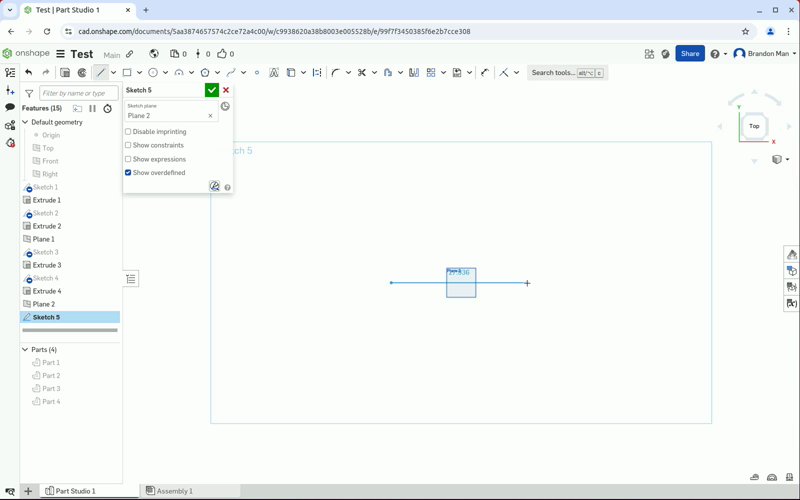
click(527, 282)
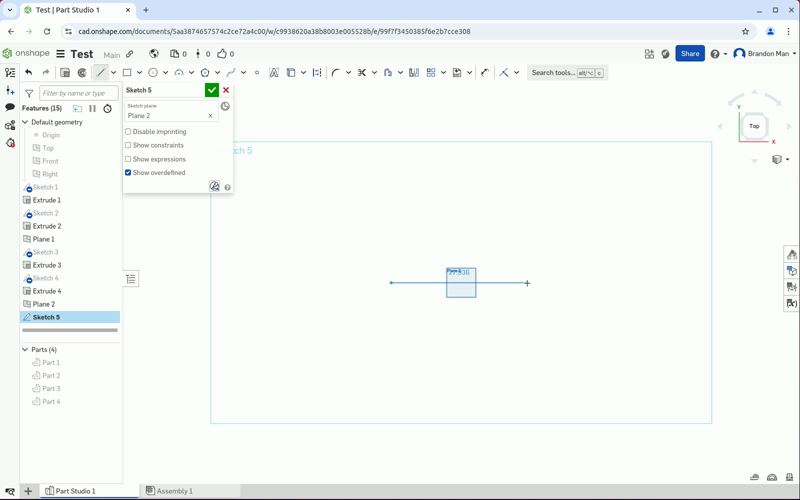
key_up(shift)
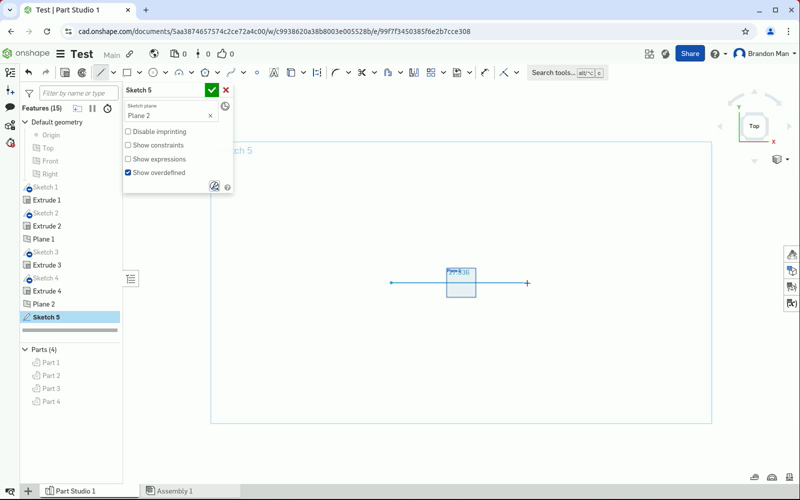
key(esc)
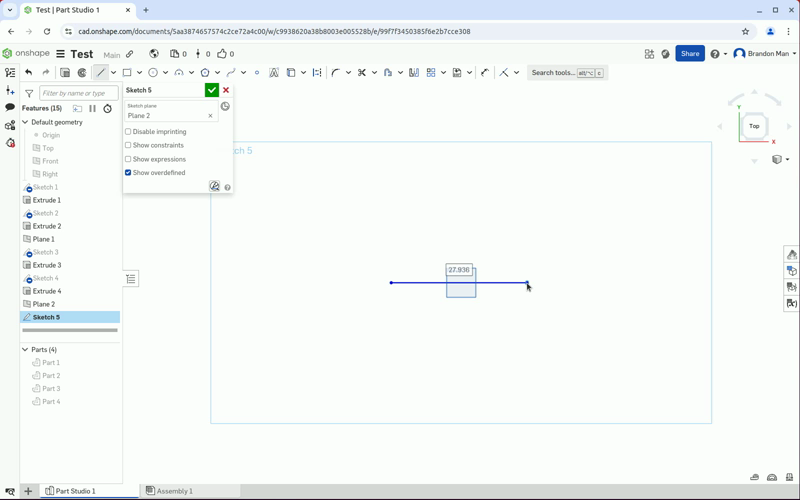
key(a)
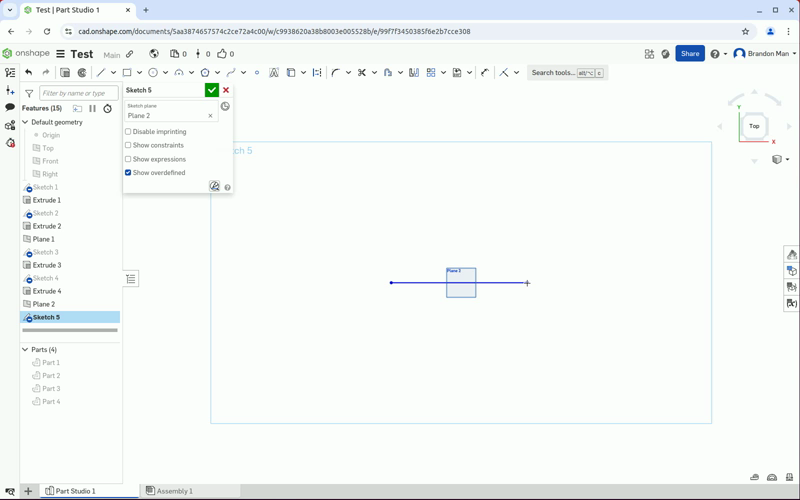
mouse_move(527, 282)
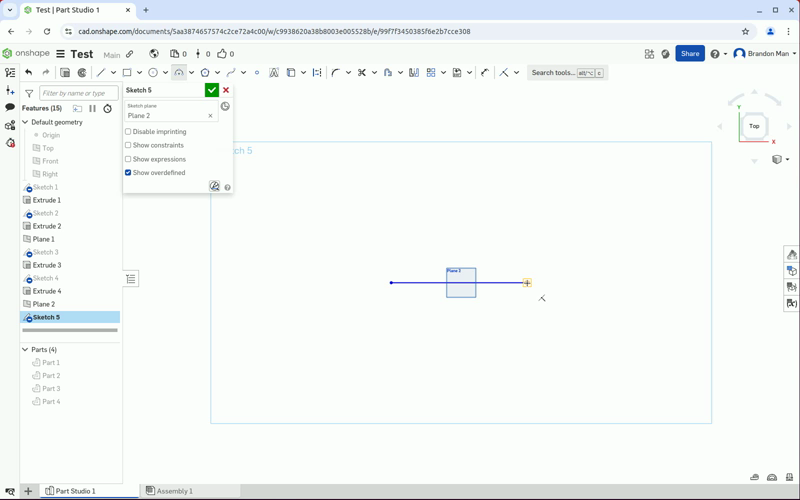
click(527, 282)
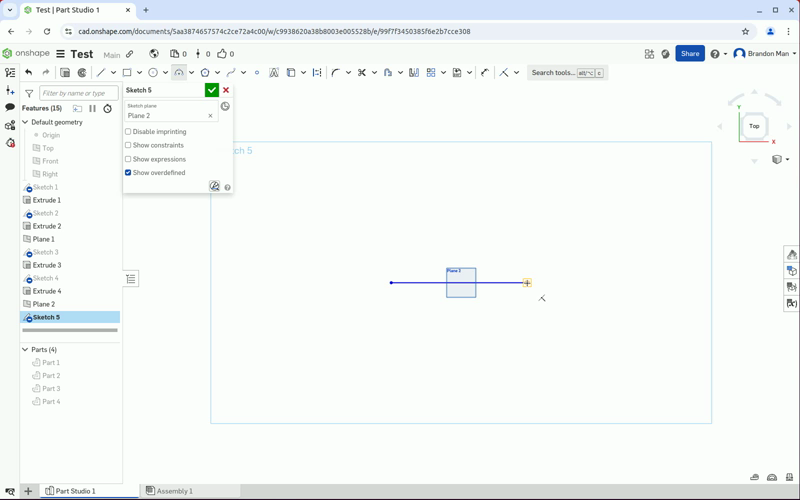
mouse_move(391, 282)
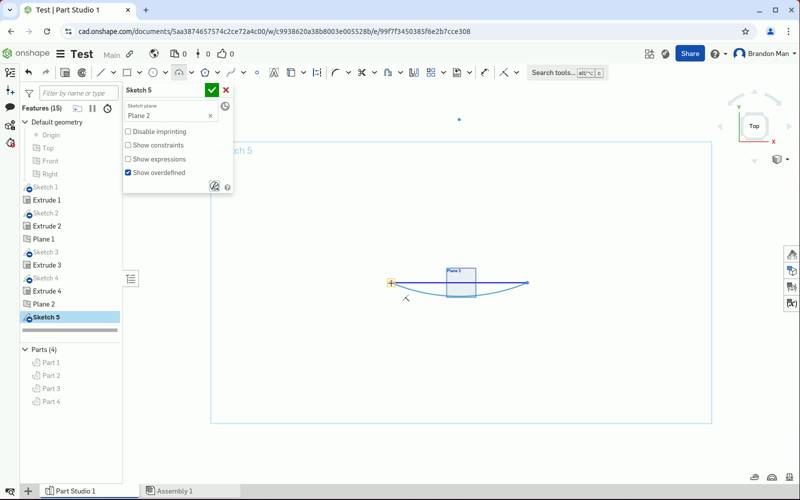
click(391, 282)
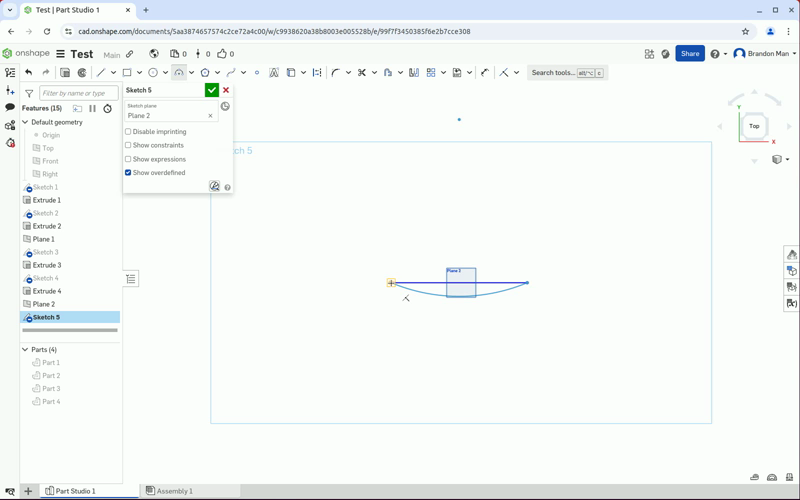
key_down(shift)
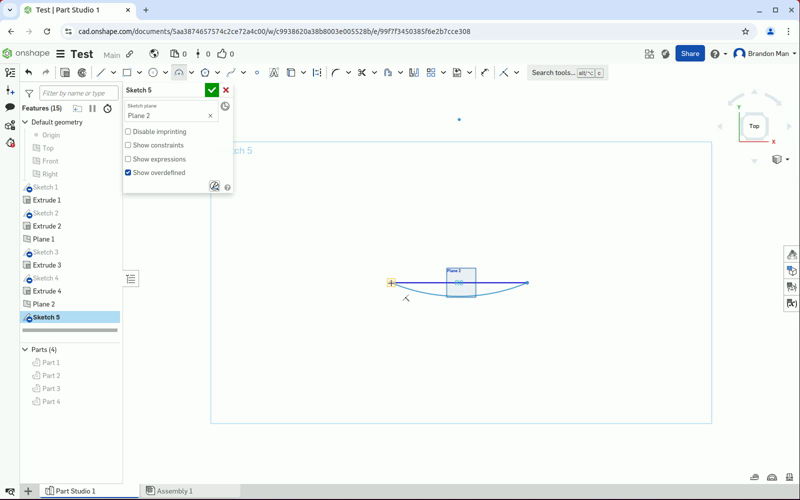
mouse_move(459, 209)
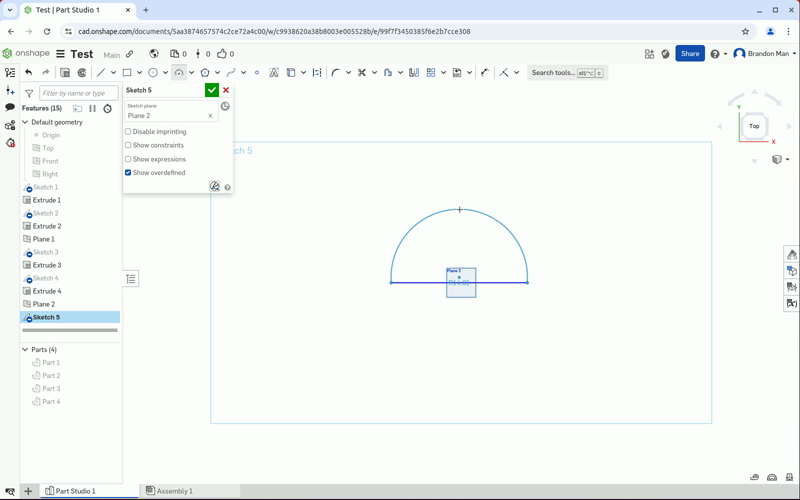
click(459, 209)
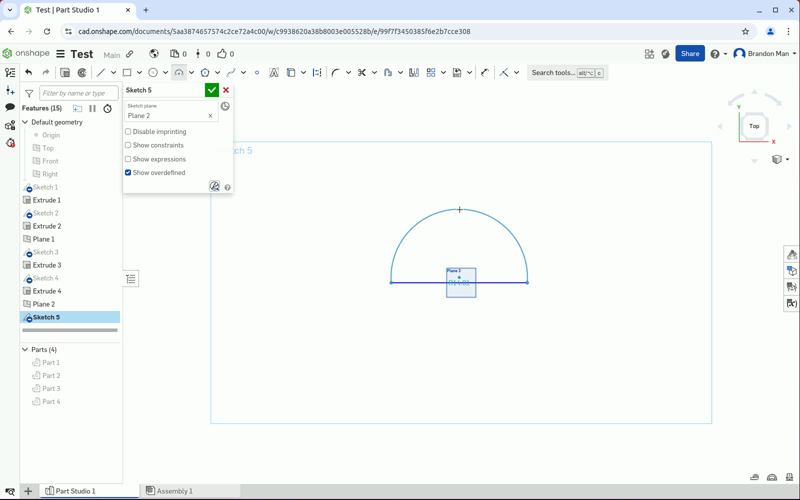
key_up(shift)
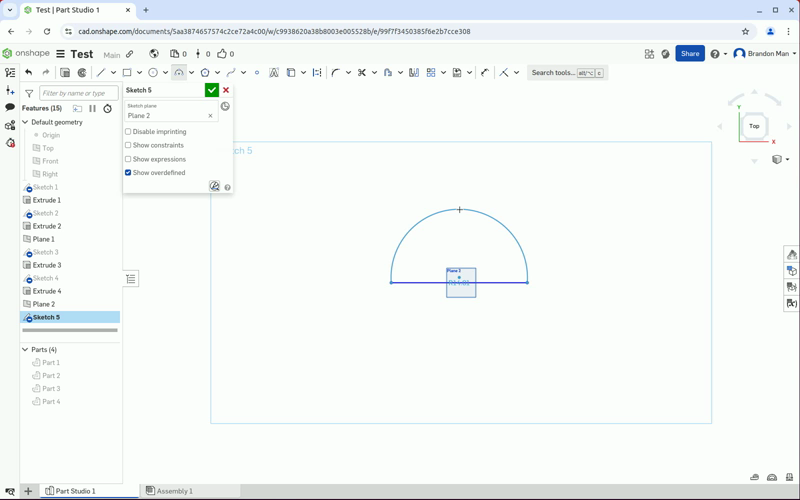
key(esc)
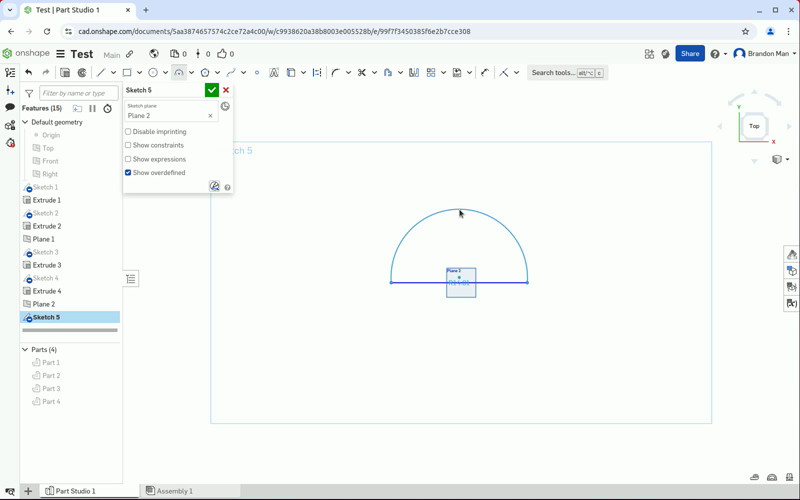
mouse_move(429, 272)
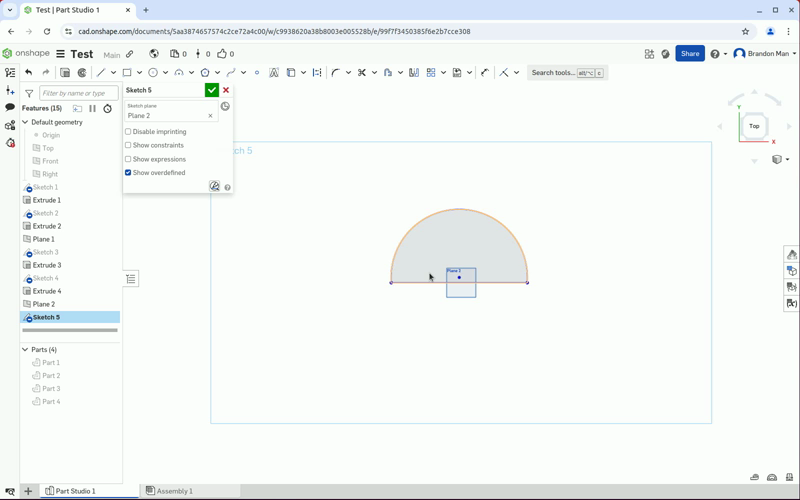
click(429, 272)
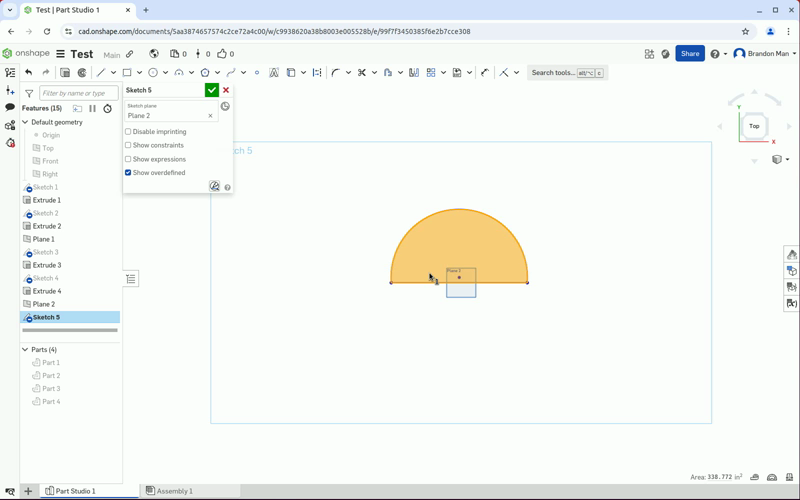
mouse_move(73, 352)
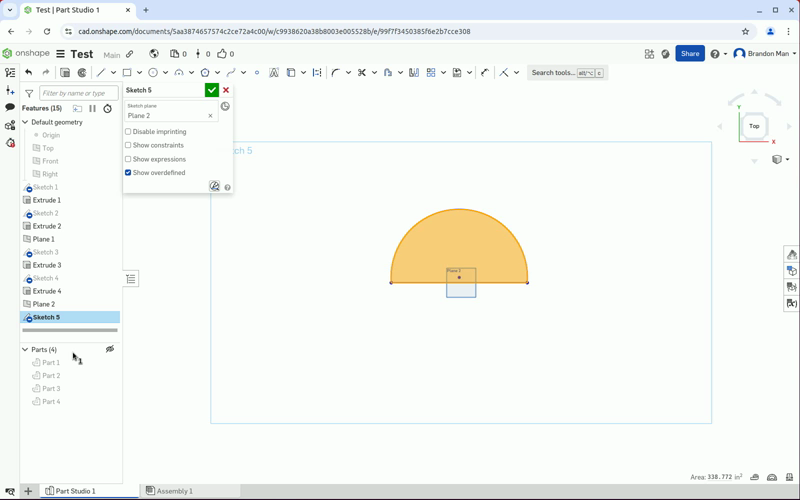
key(shift+y)
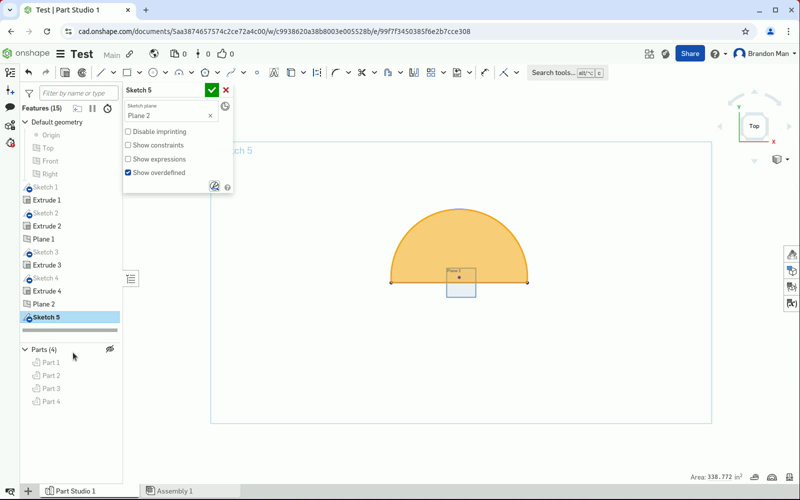
key(shift+e)
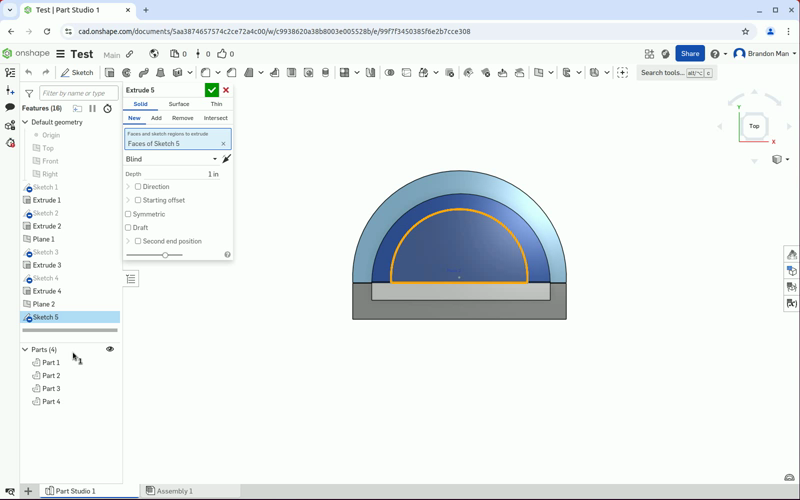
mouse_move(143, 106)
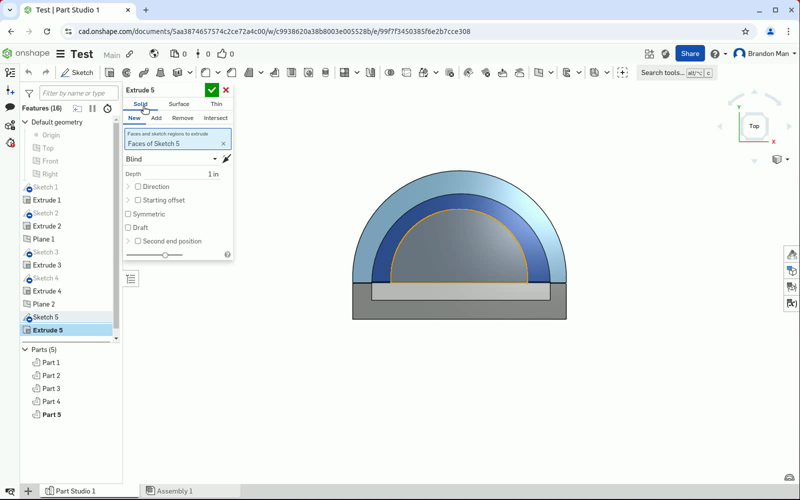
click(143, 106)
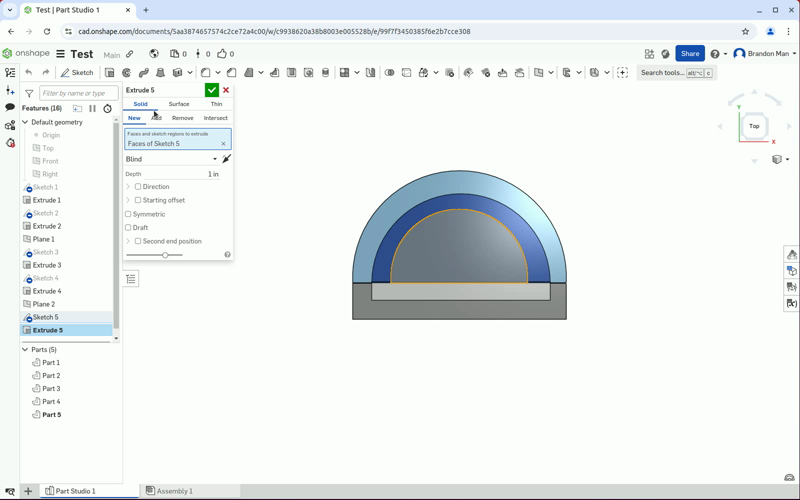
mouse_move(186, 120)
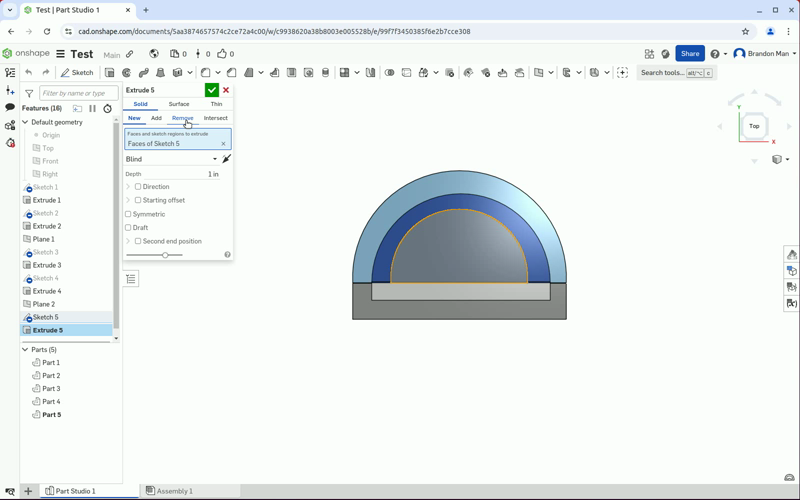
click(186, 120)
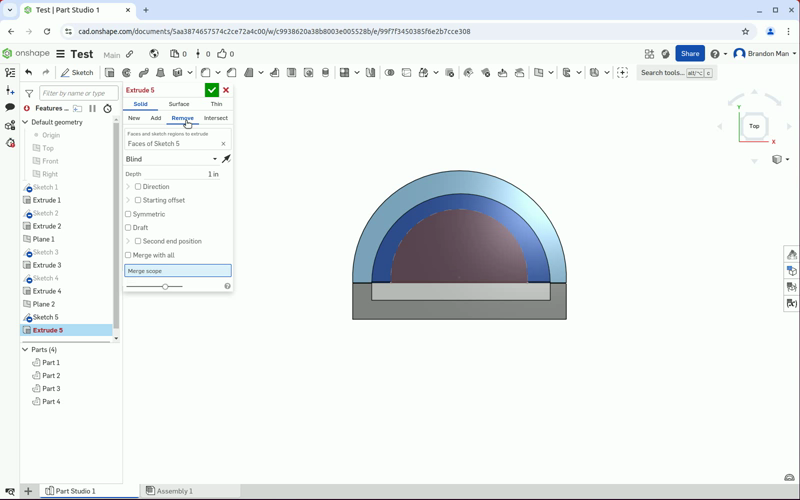
key(tab, 4)
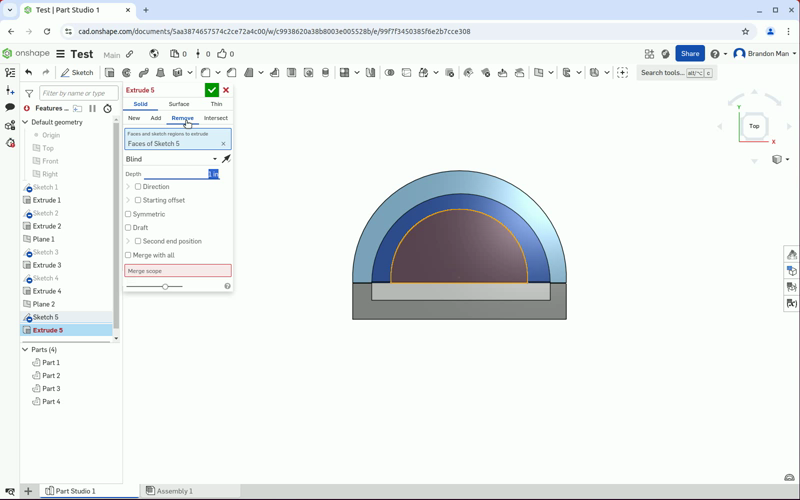
text(7.462)
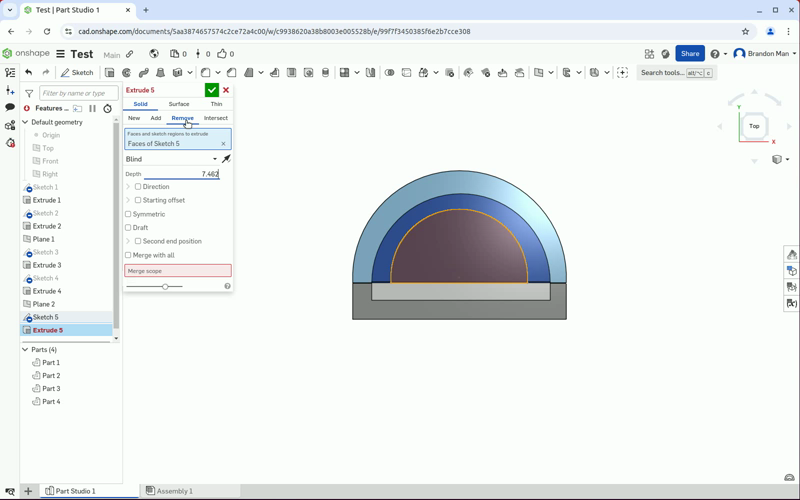
key(tab, 6)
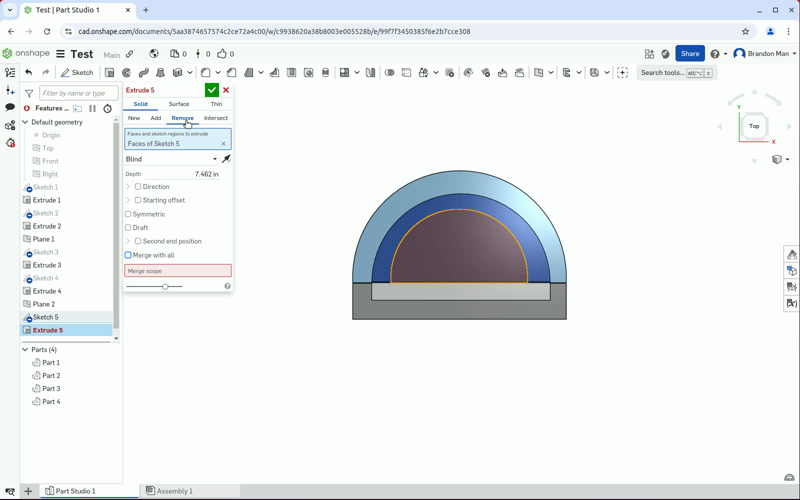
key(space)
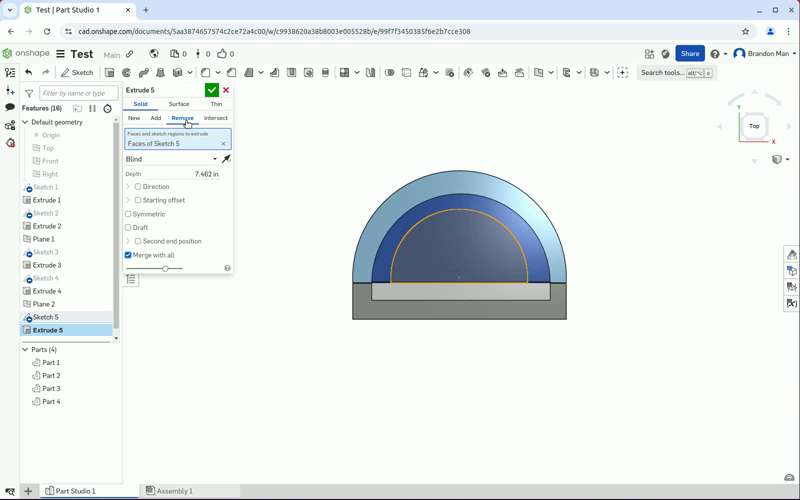
key(enter)
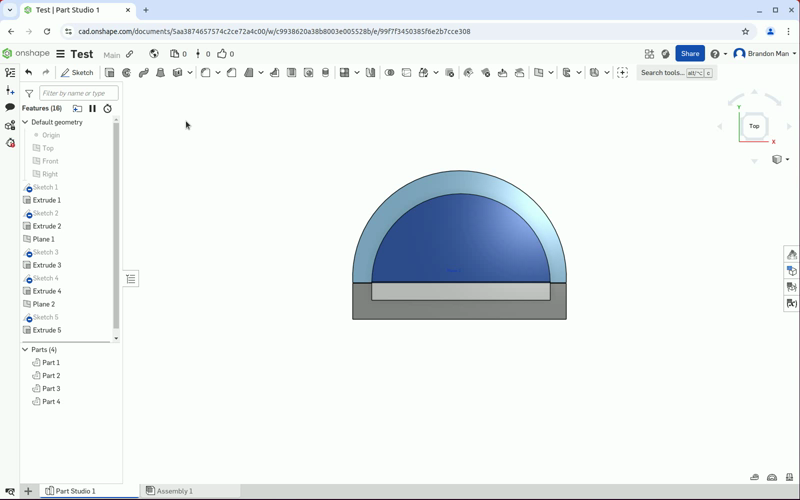
key(shift+h)
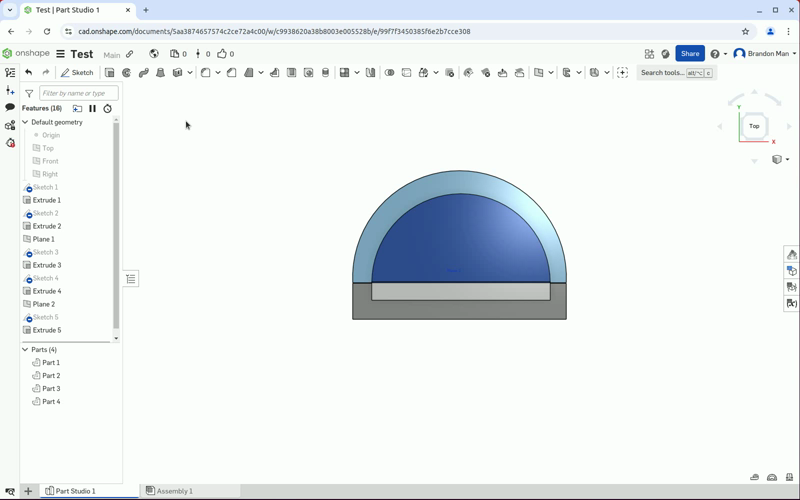
key(shift+h)
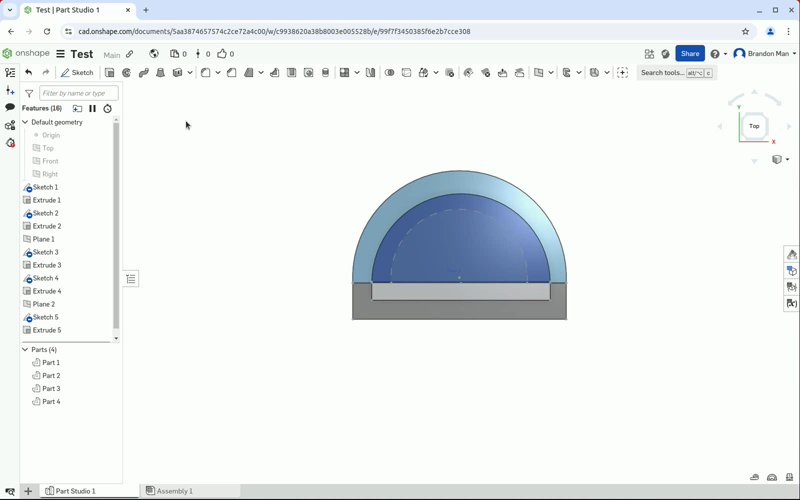
key(shift+7)
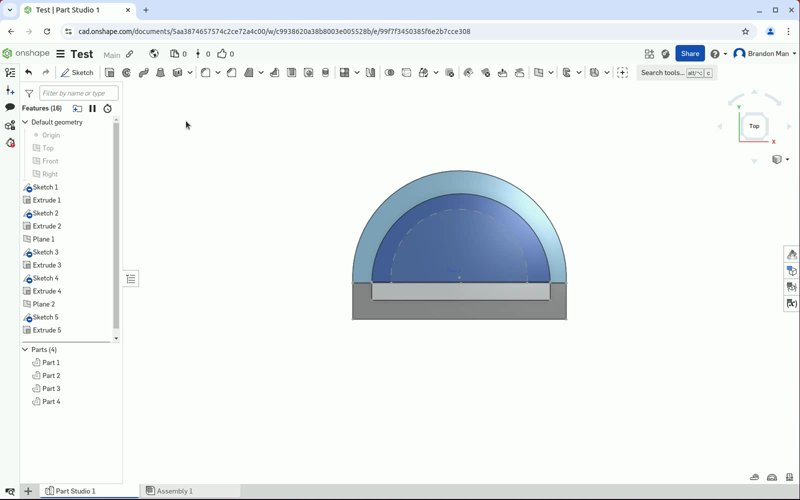
key(up, 3)
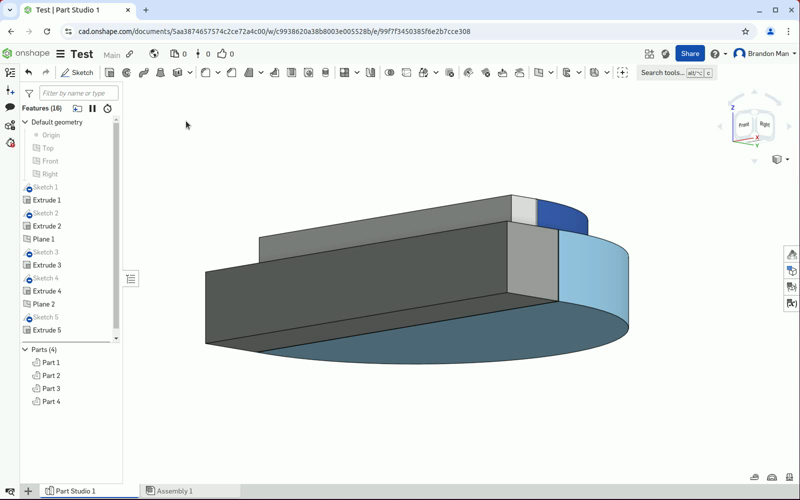
key(left, 3)
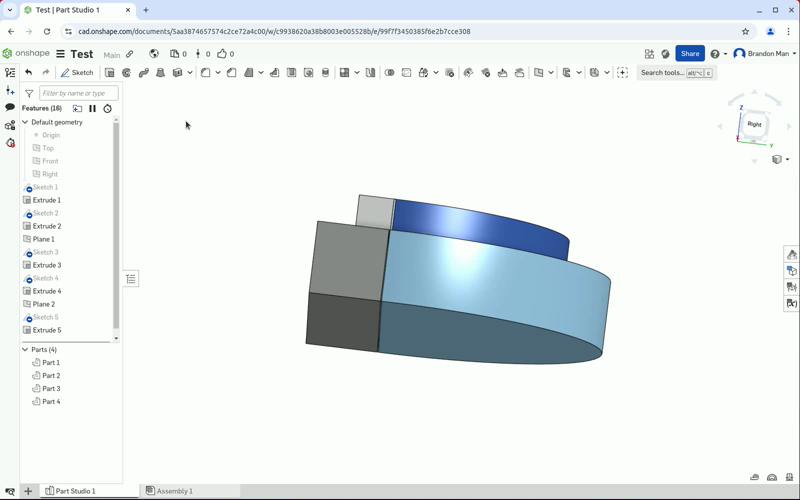
key(right, 3)
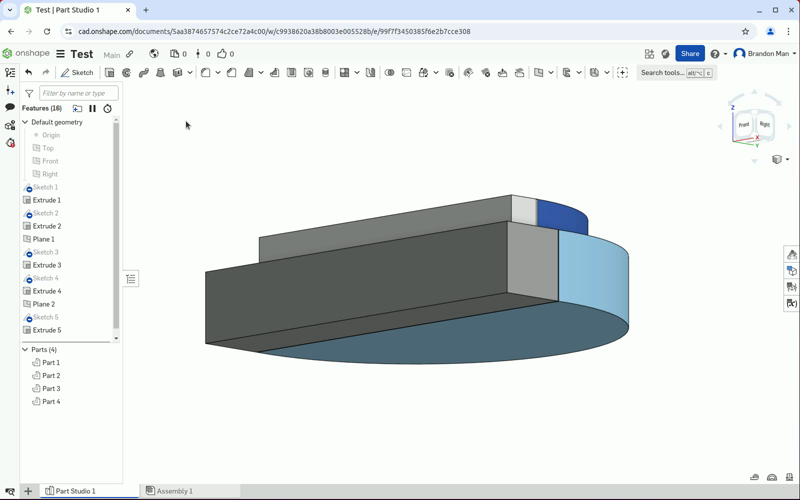
key(down, 3)
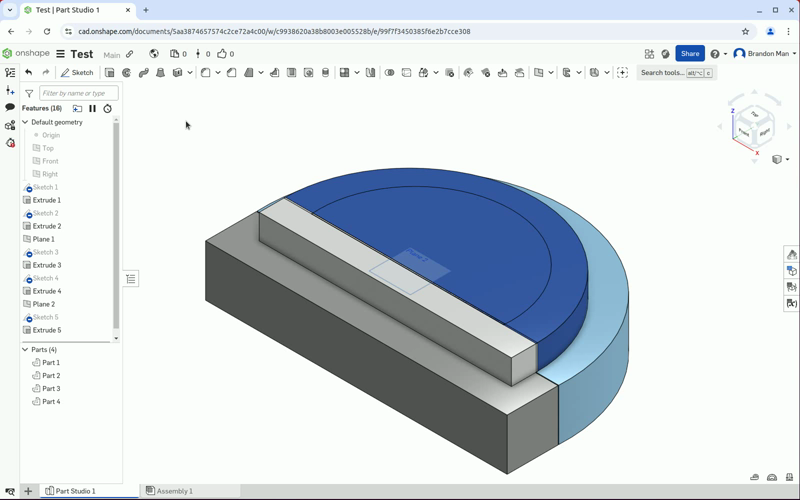
mouse_move(69, 189)
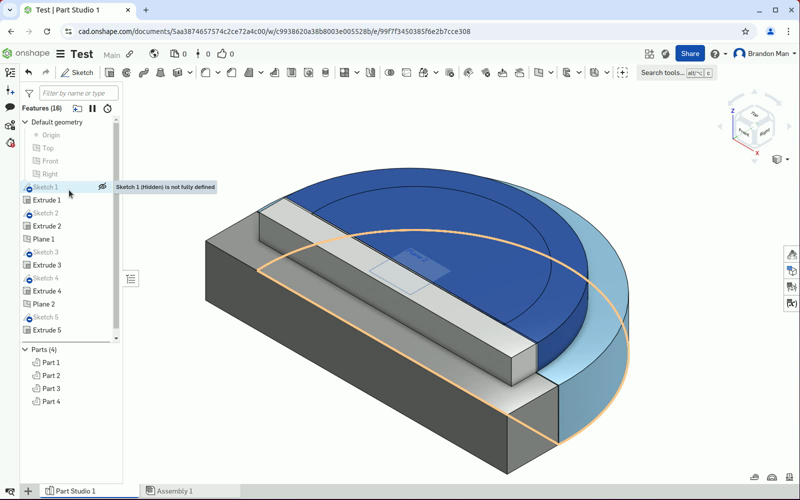
click(69, 189)